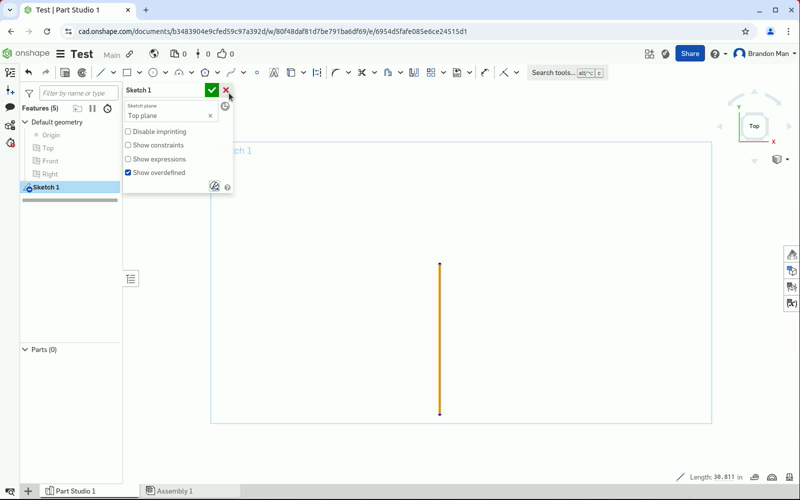
key(shift+h)
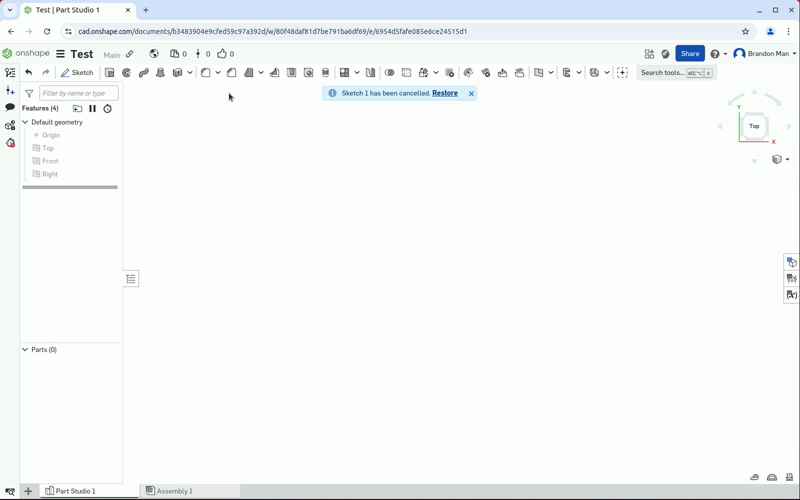
mouse_move(73, 352)
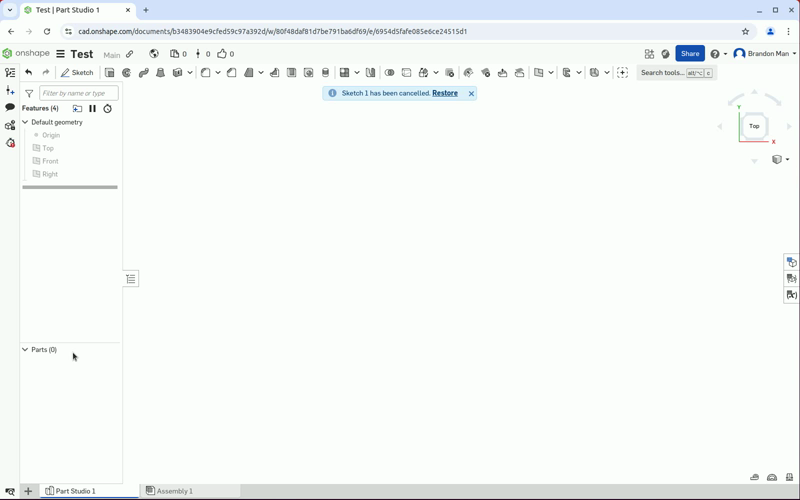
key(y)
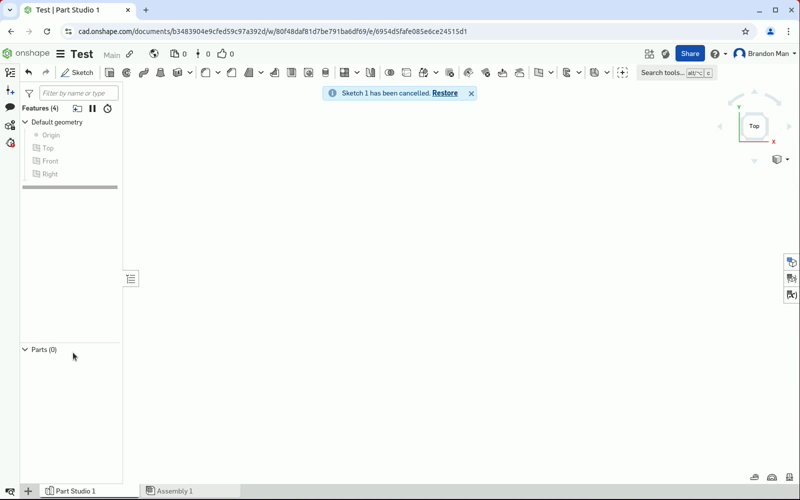
key(shift+p)
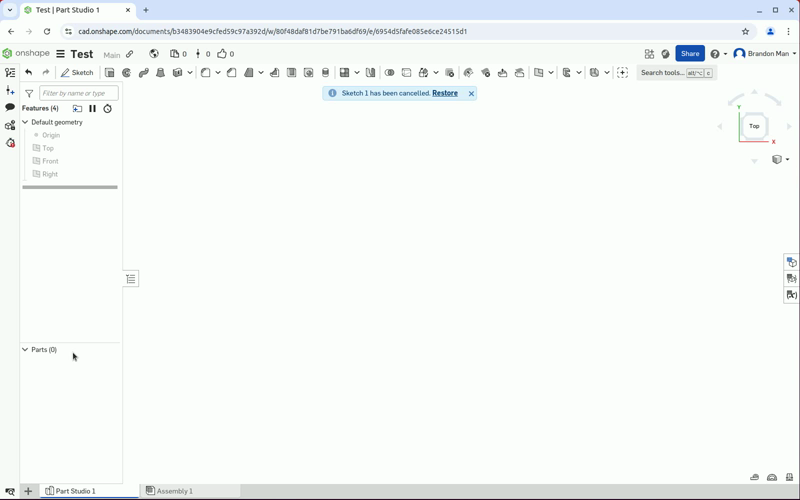
key(space)
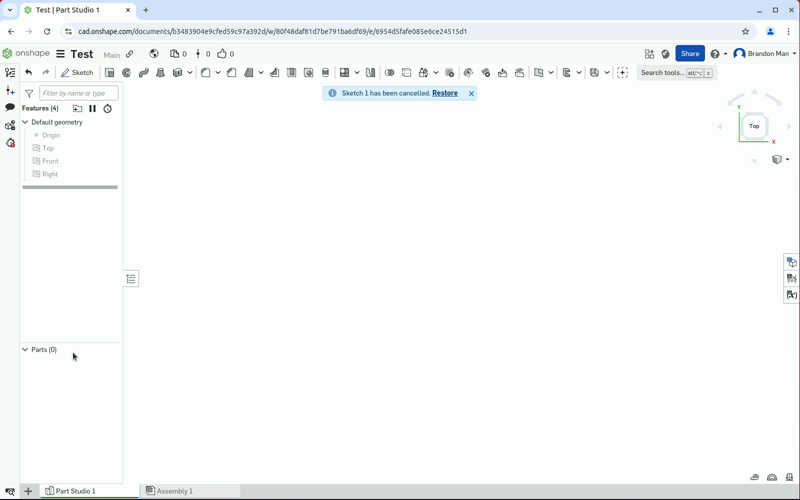
key_down(shift)
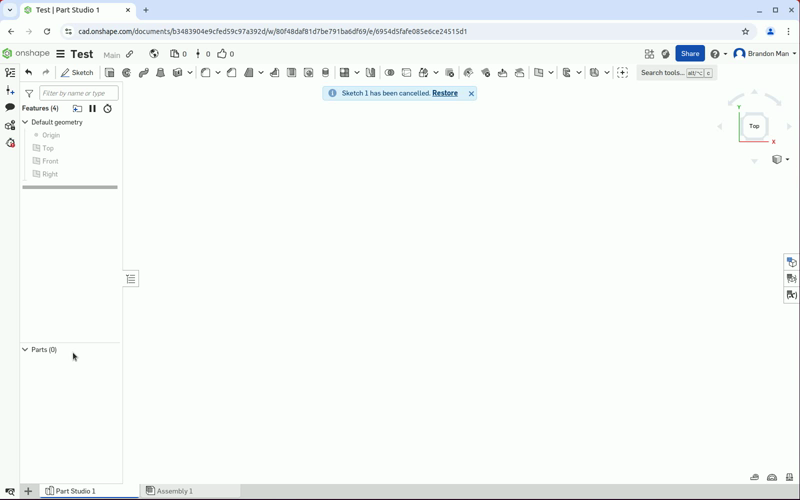
key(up)
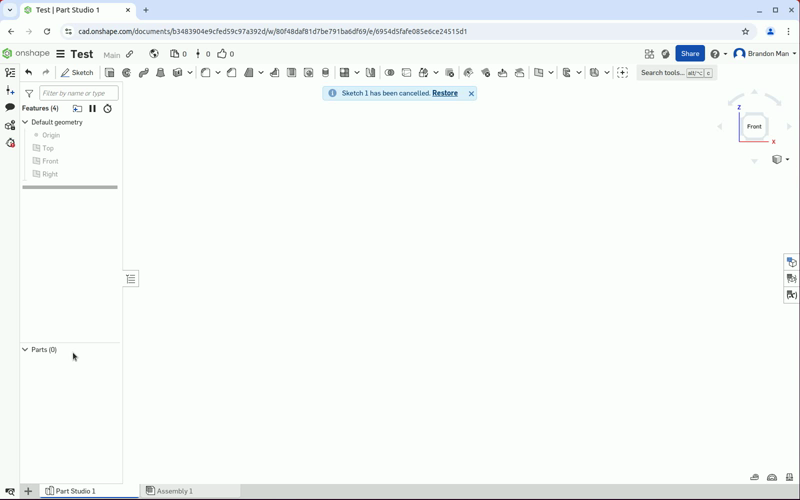
key_up(shift)
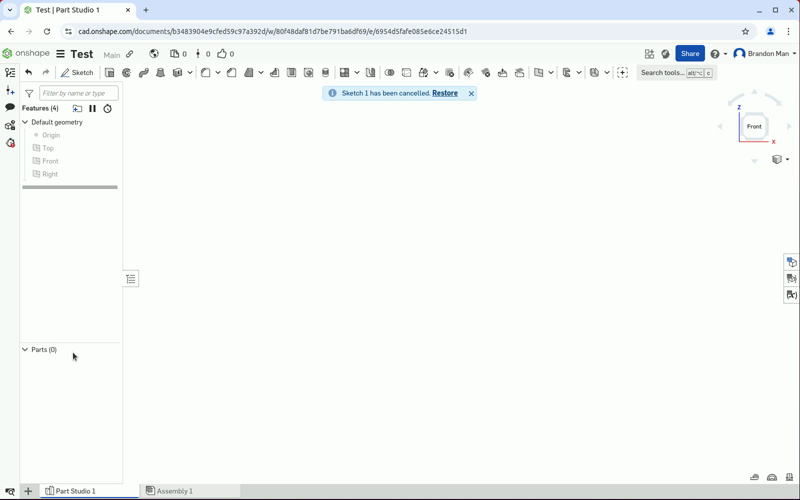
mouse_move(73, 352)
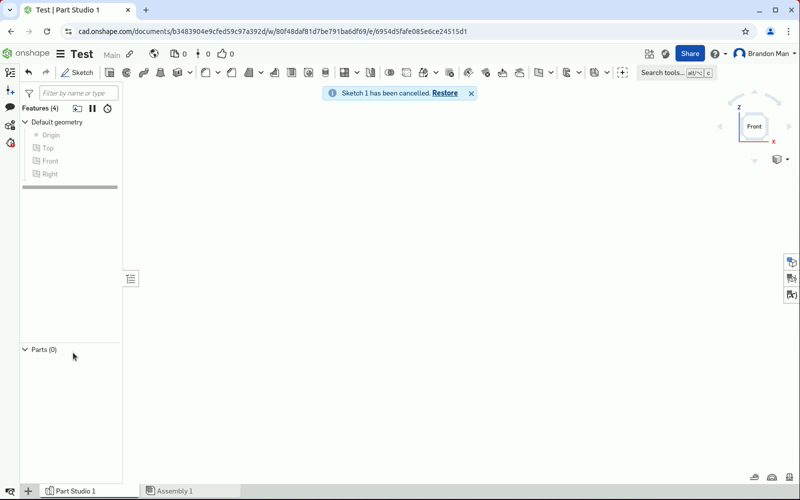
key(shift+y)
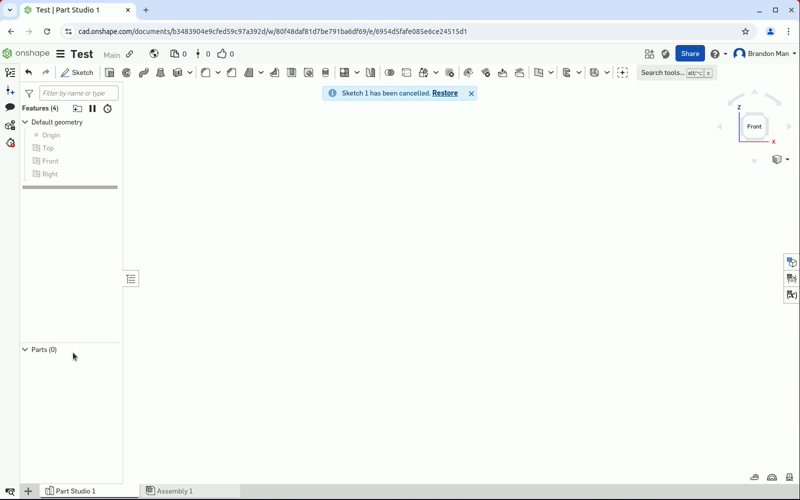
key(shift+s)
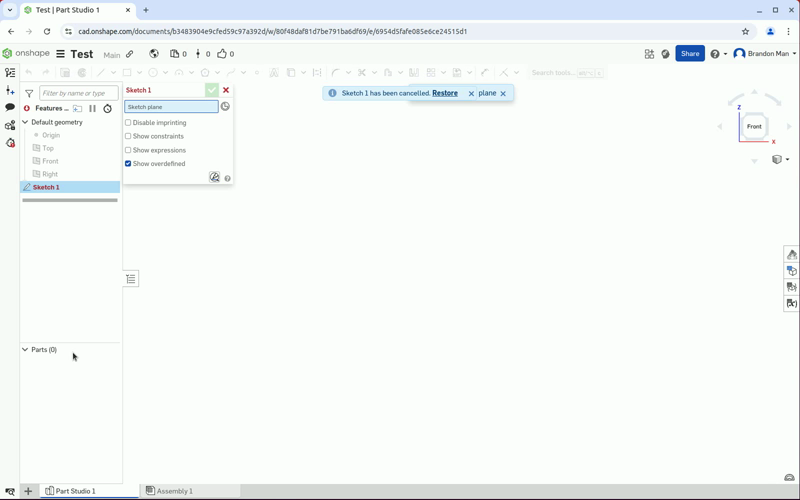
mouse_move(73, 163)
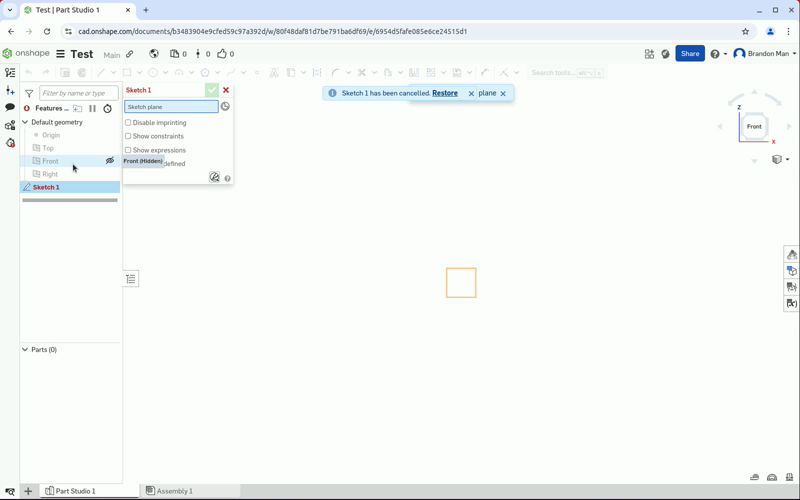
click(73, 163)
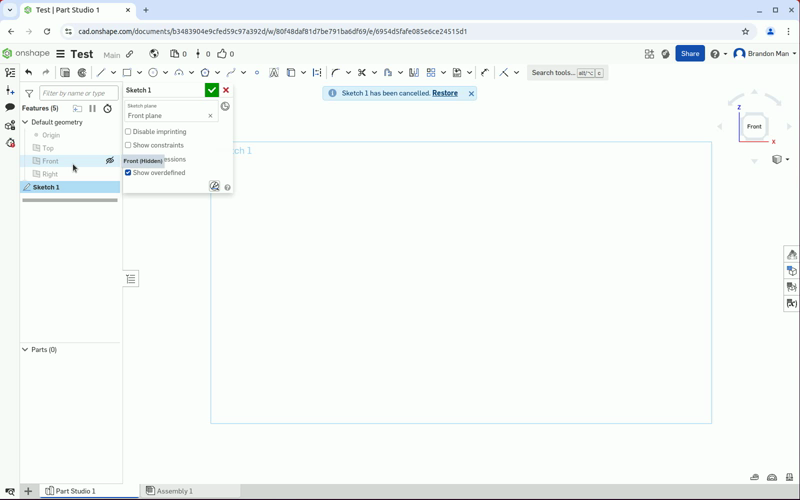
mouse_move(73, 352)
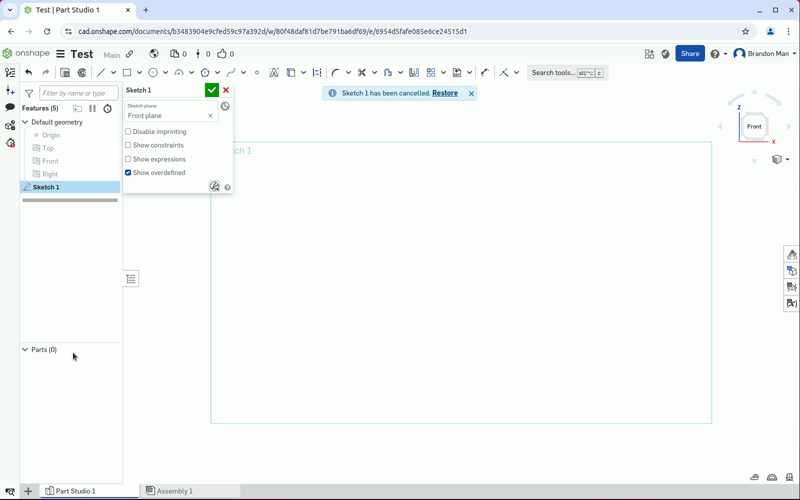
key(y)
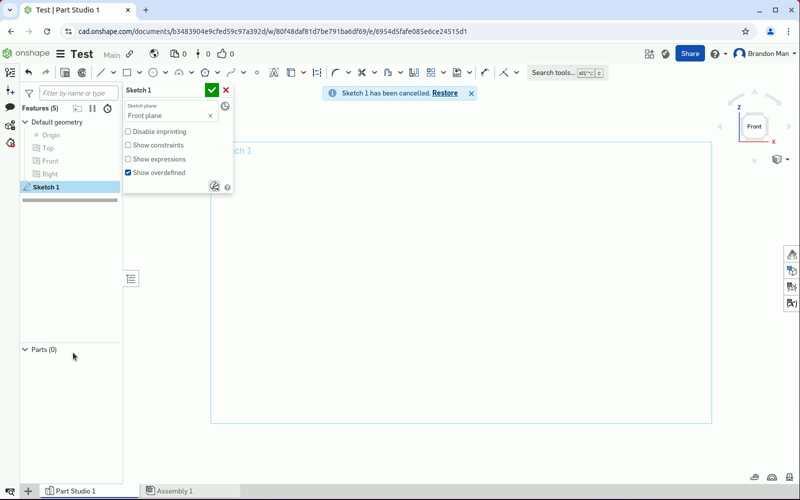
key(l)
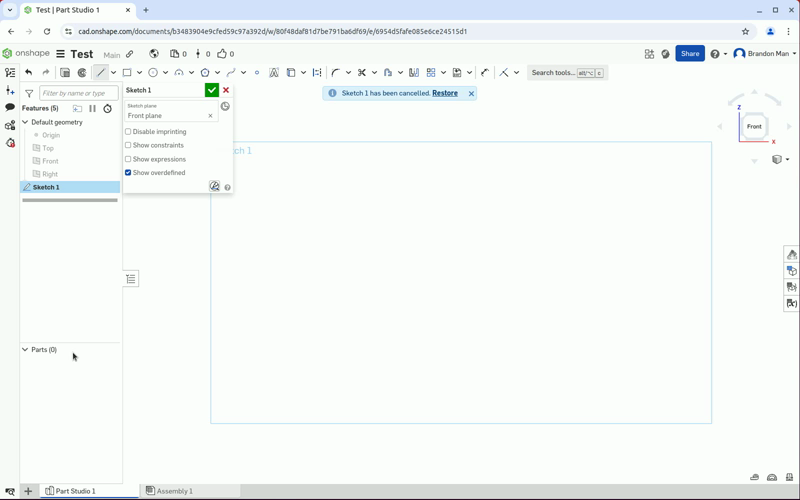
key_down(shift)
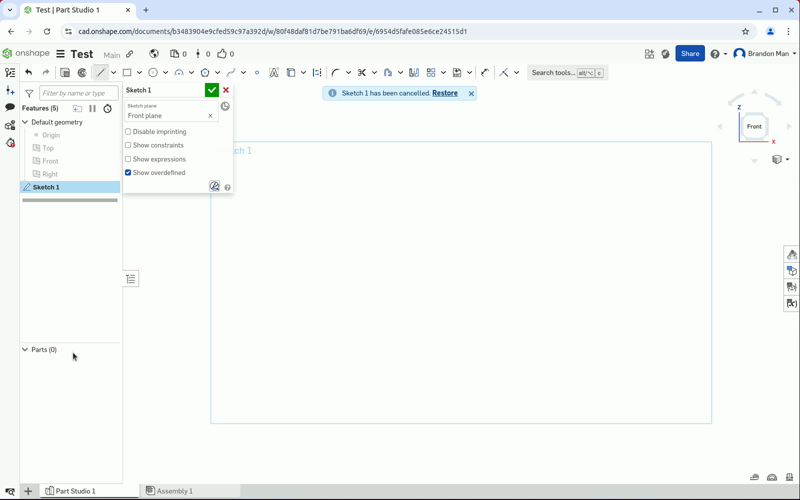
mouse_move(422, 308)
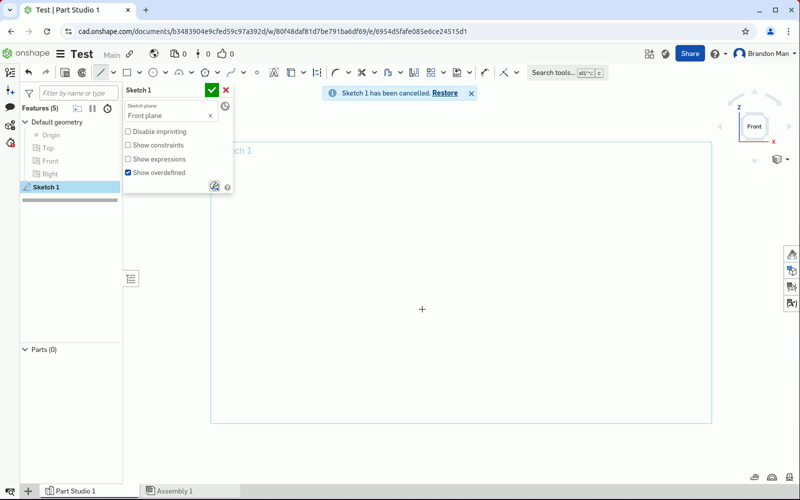
click(422, 308)
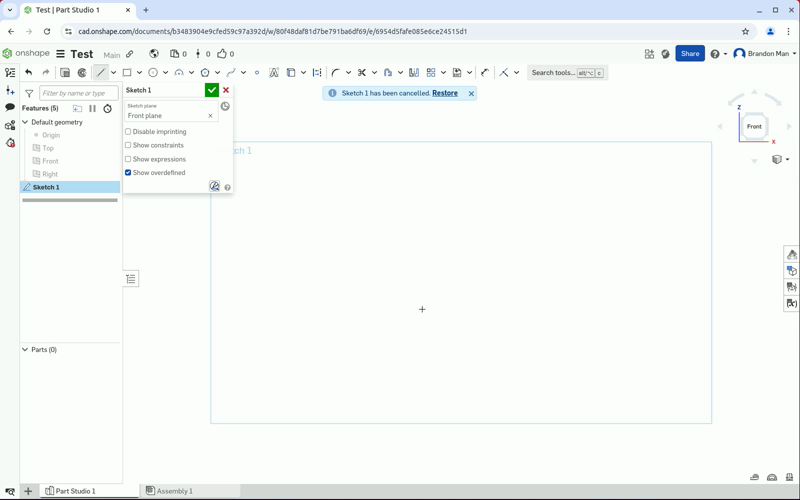
key_up(shift)
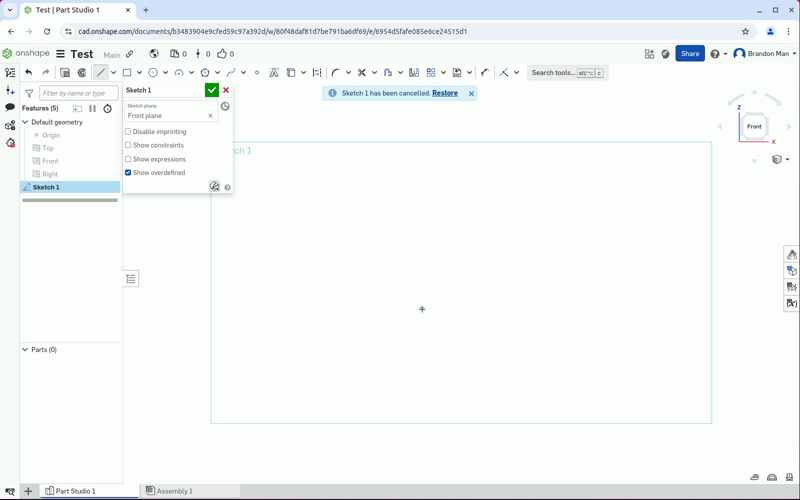
key_down(shift)
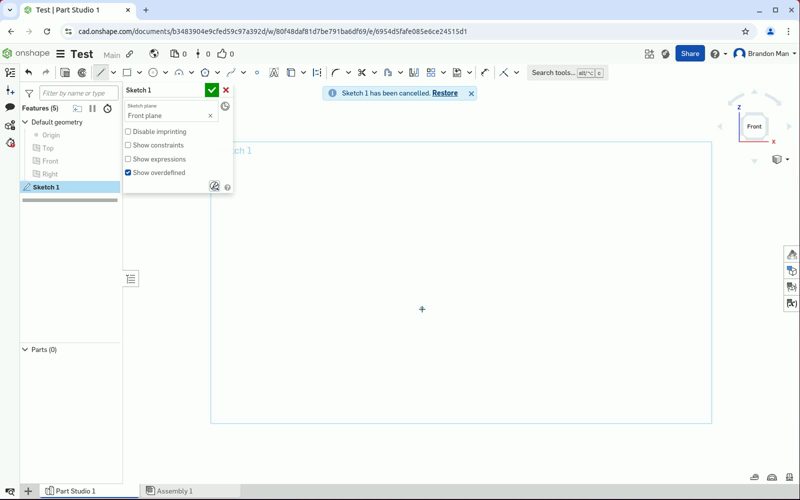
mouse_move(503, 308)
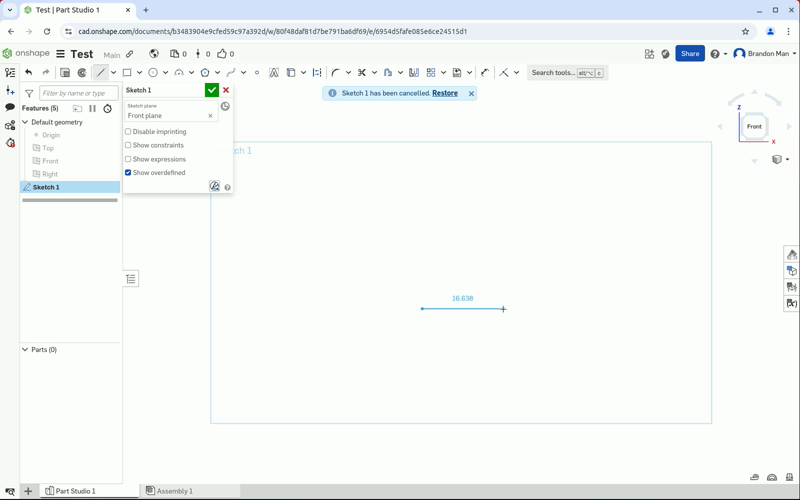
click(503, 308)
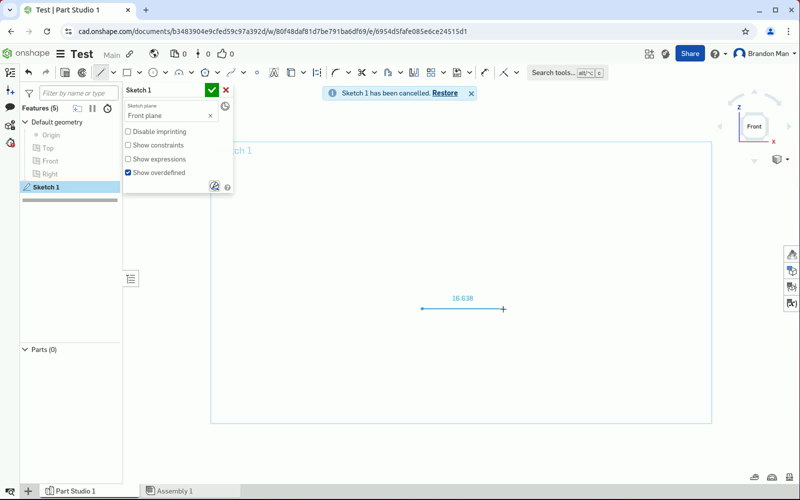
key_up(shift)
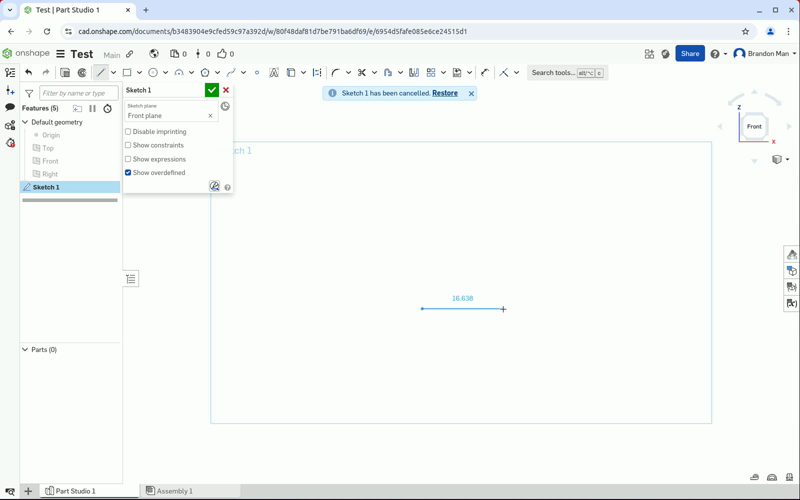
key_down(shift)
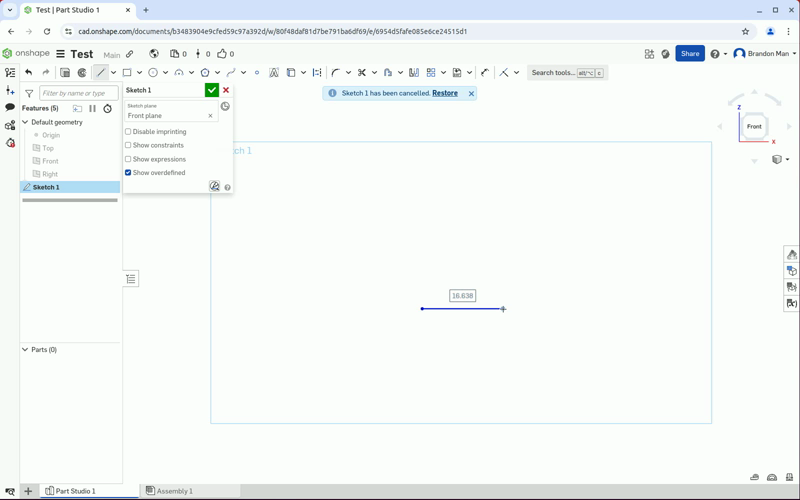
mouse_move(533, 308)
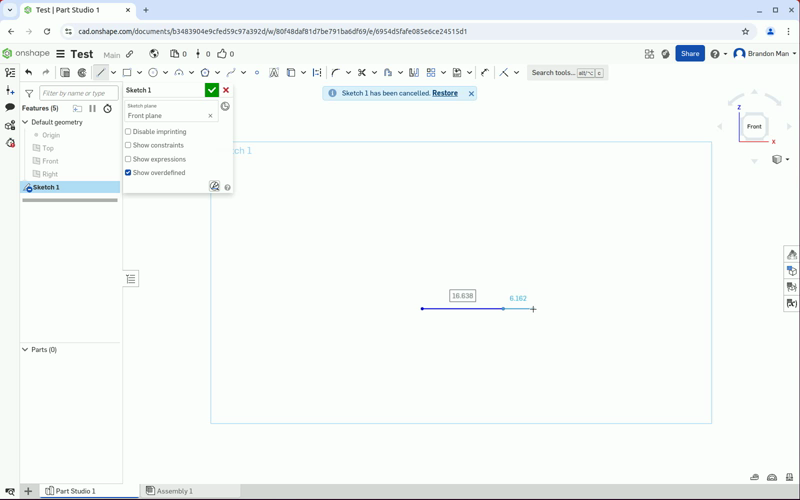
mouse_move(503, 272)
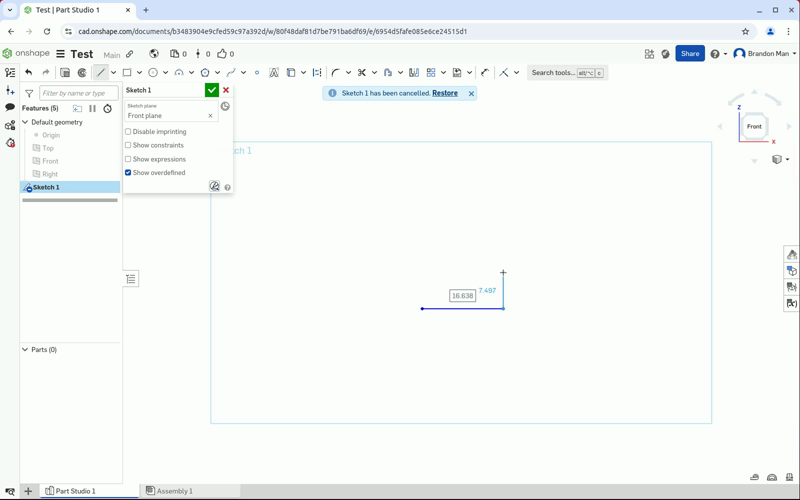
click(503, 272)
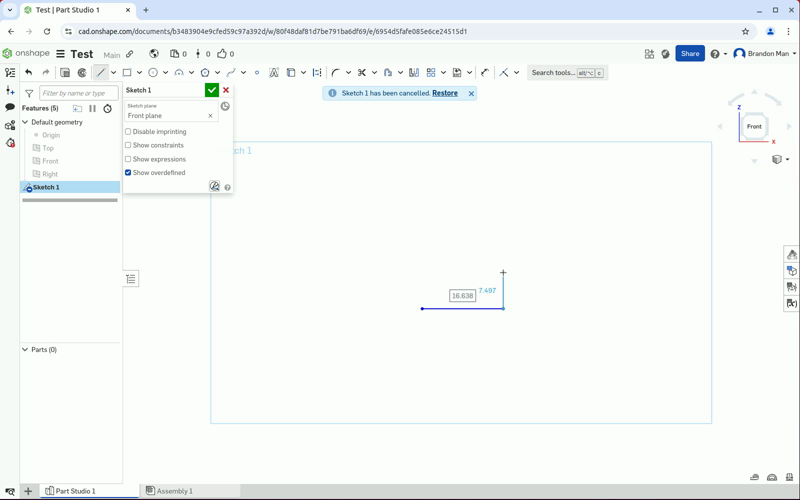
key_up(shift)
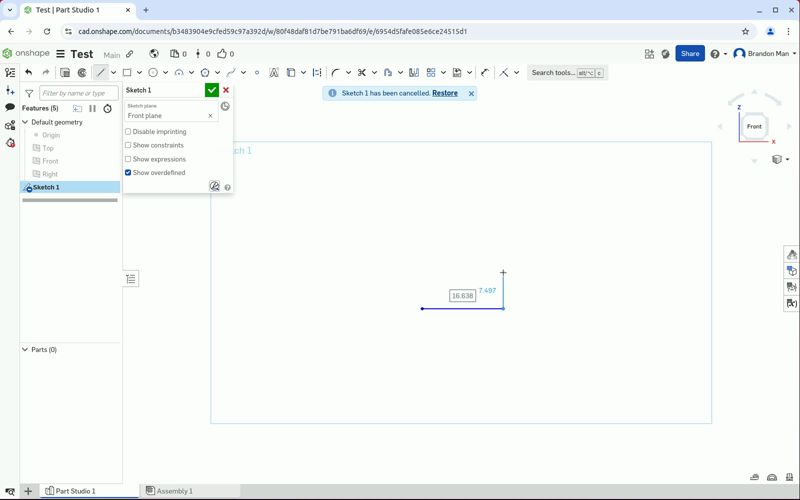
key_down(shift)
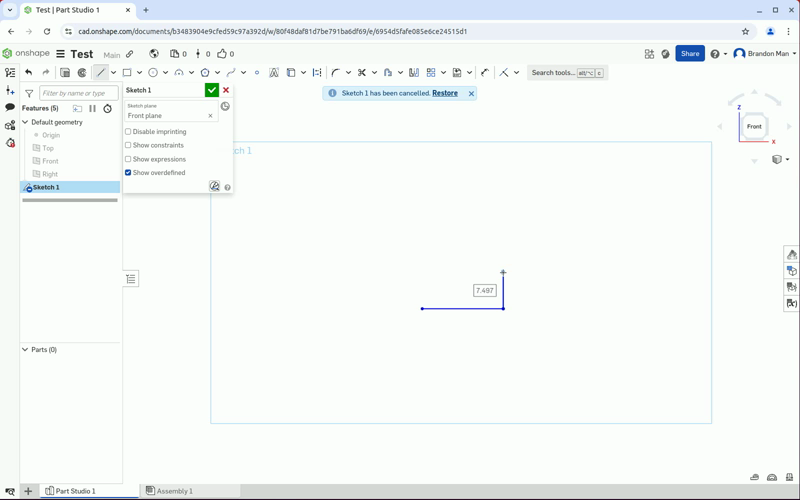
mouse_move(533, 272)
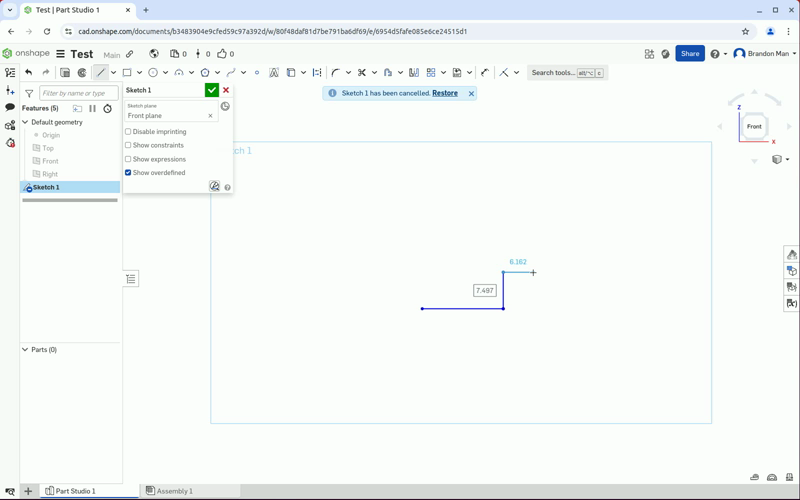
mouse_move(455, 272)
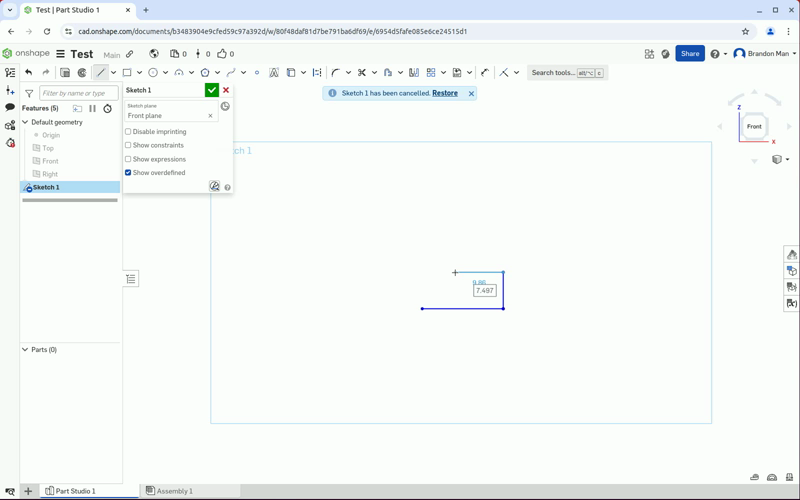
click(455, 272)
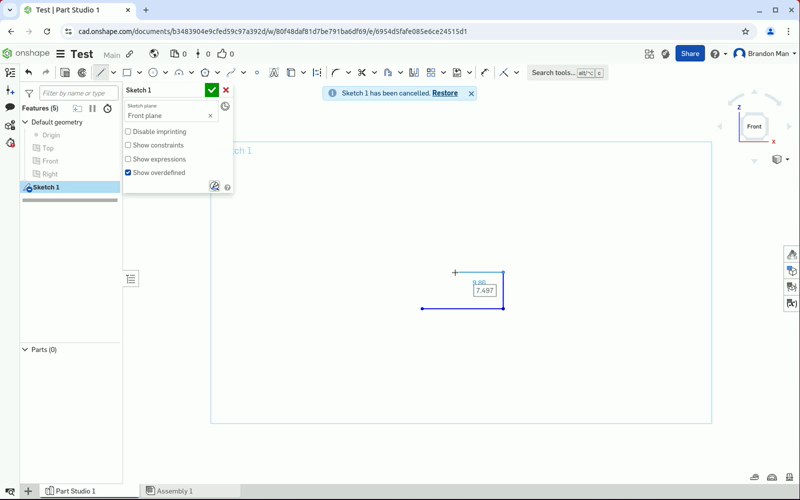
key_up(shift)
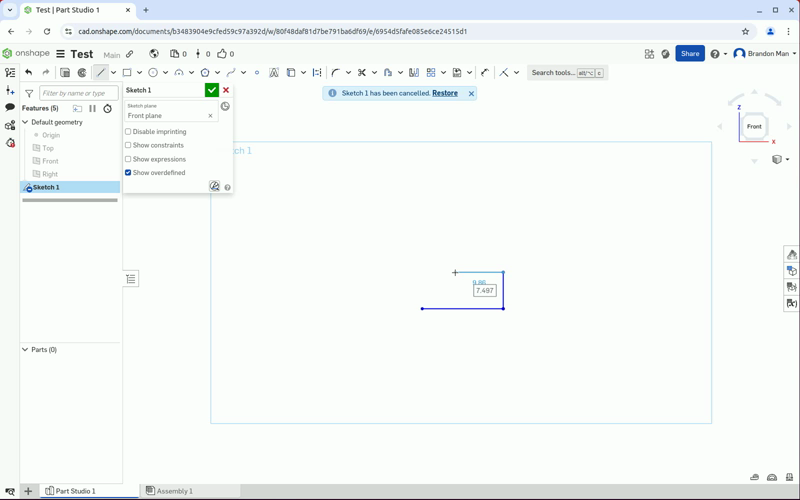
key_down(shift)
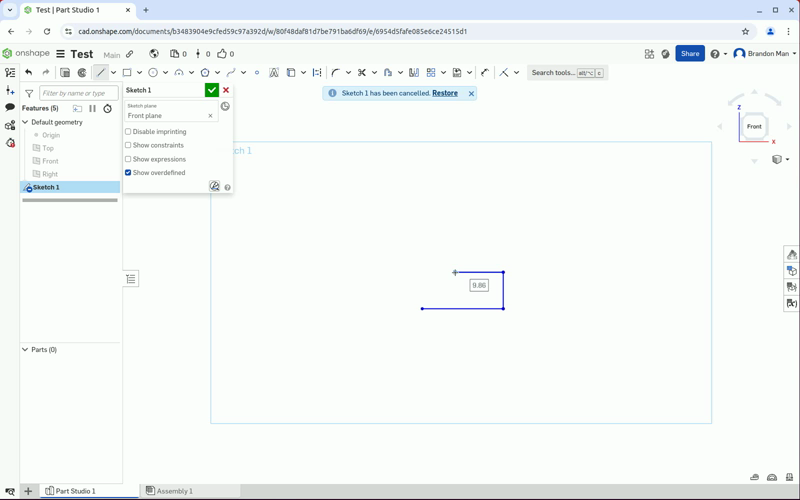
mouse_move(485, 272)
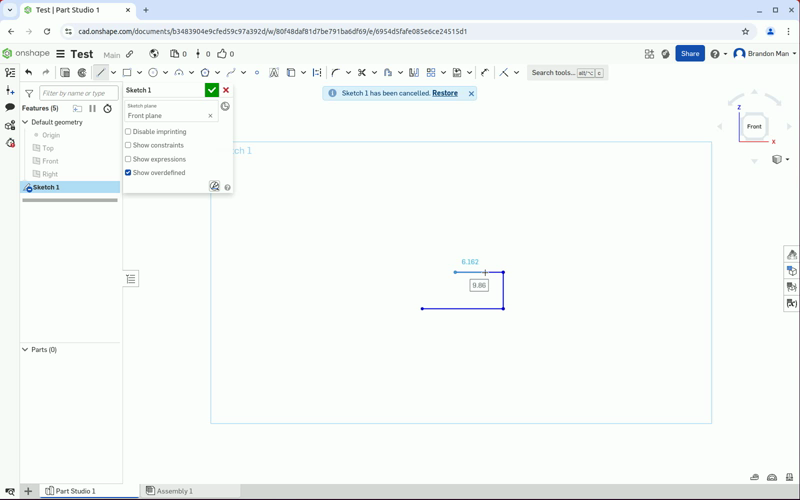
mouse_move(422, 272)
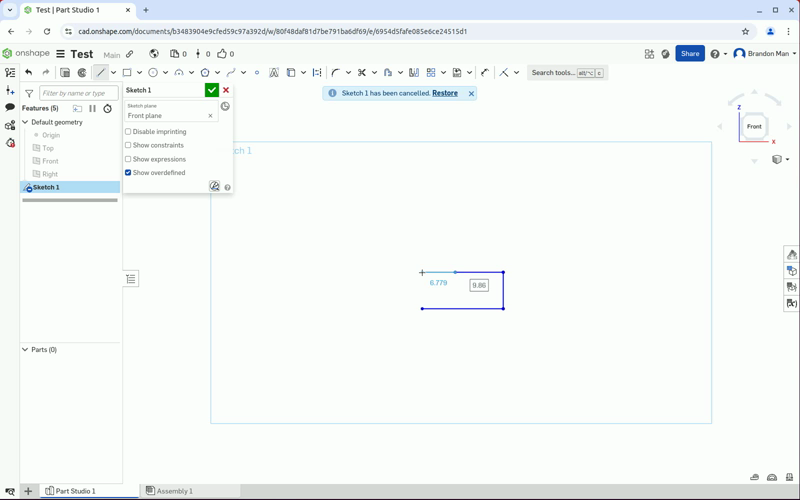
click(422, 272)
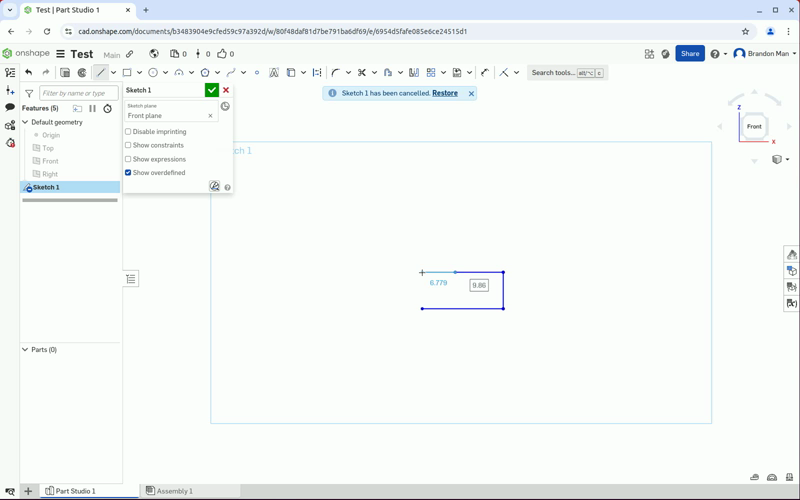
key_up(shift)
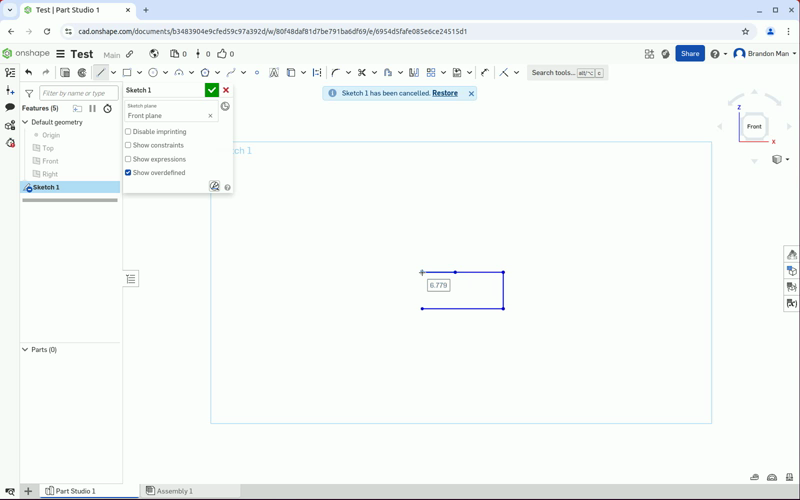
mouse_move(452, 272)
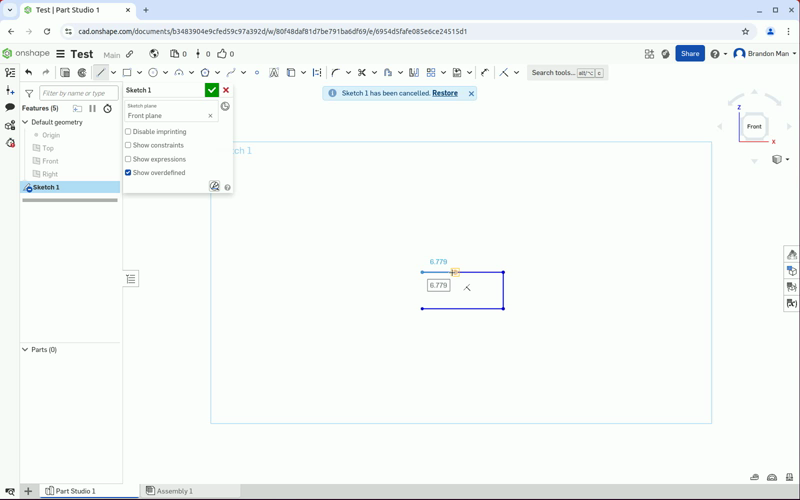
key_down(shift)
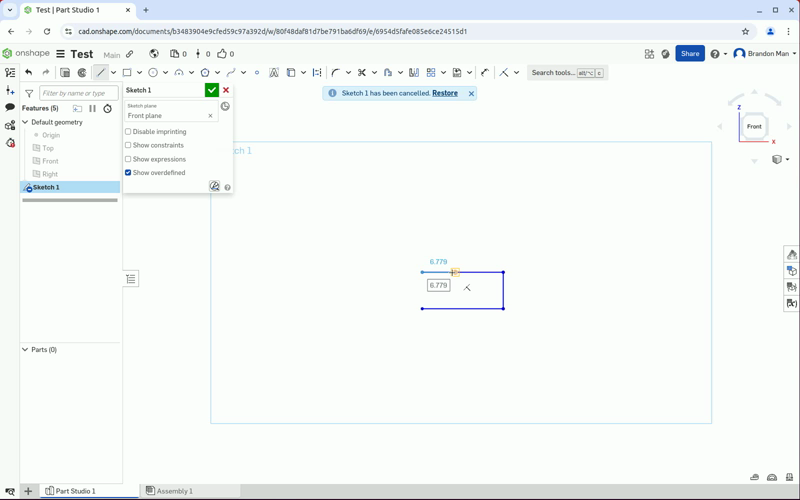
mouse_move(422, 308)
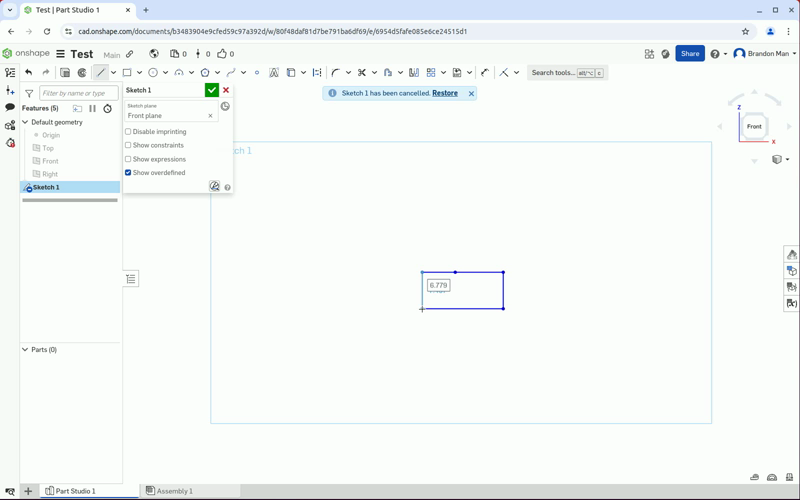
key_up(shift)
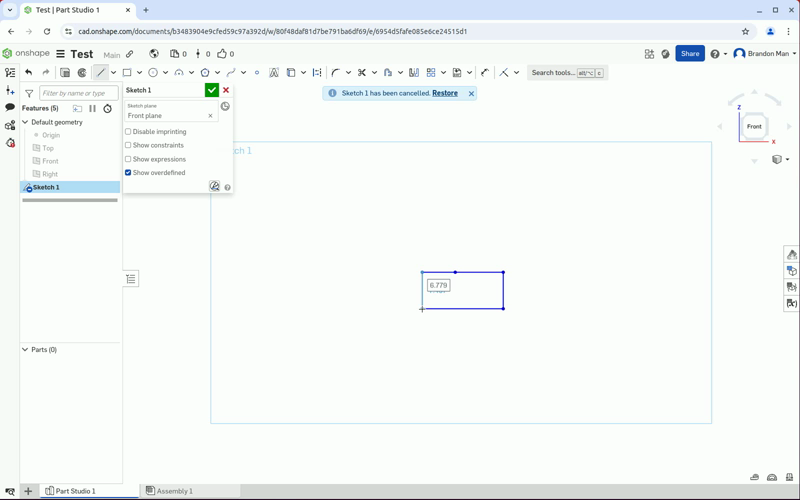
click(422, 308)
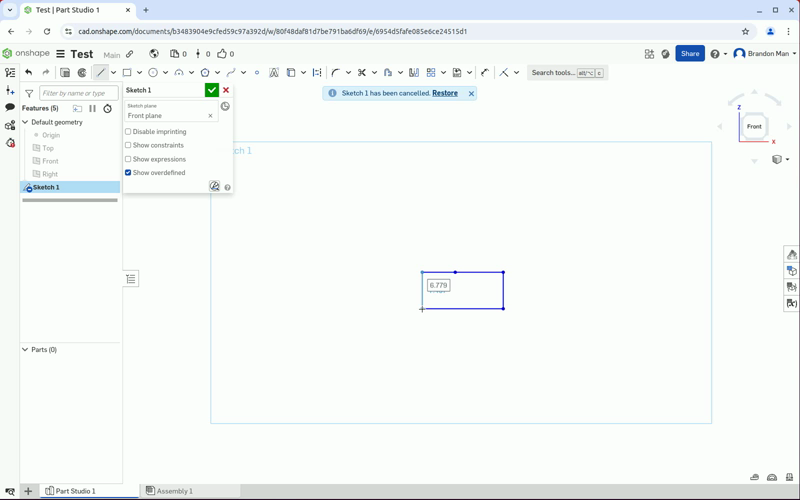
key(esc)
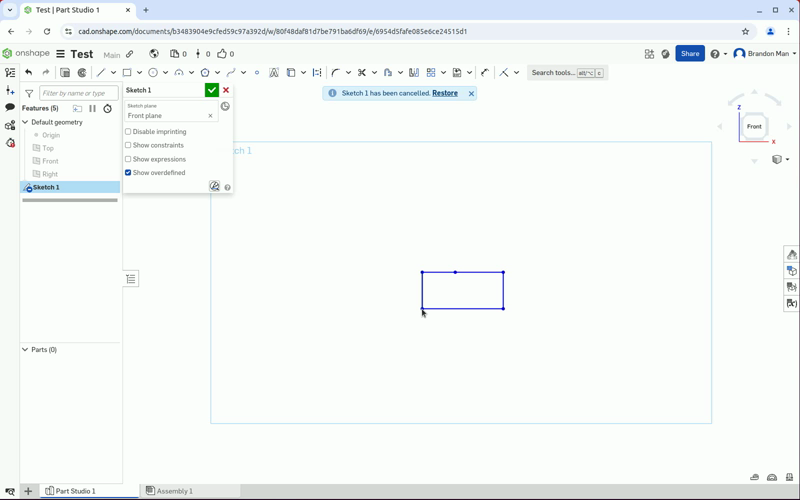
mouse_move(487, 297)
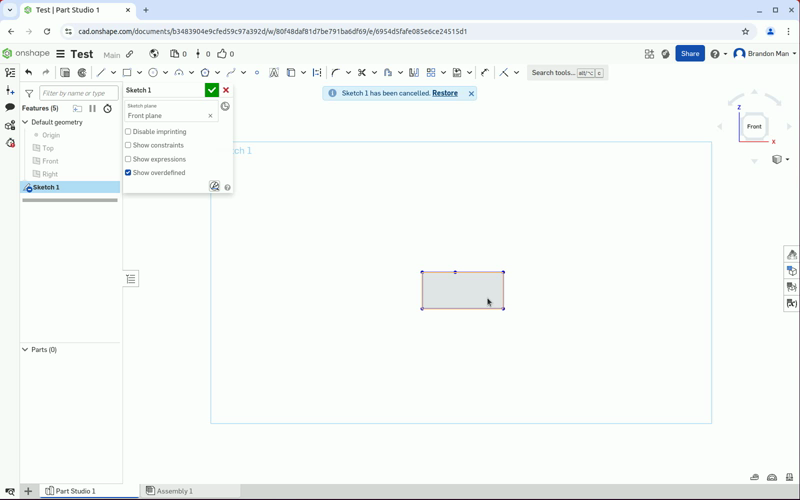
click(487, 297)
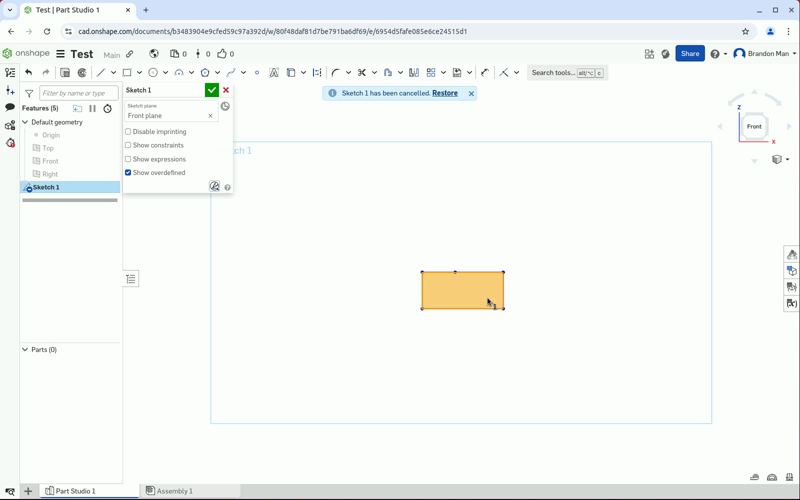
mouse_move(73, 352)
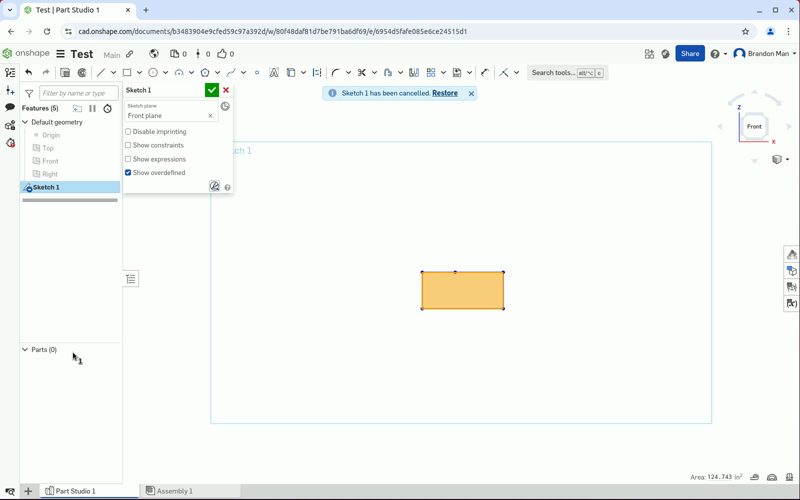
key(shift+y)
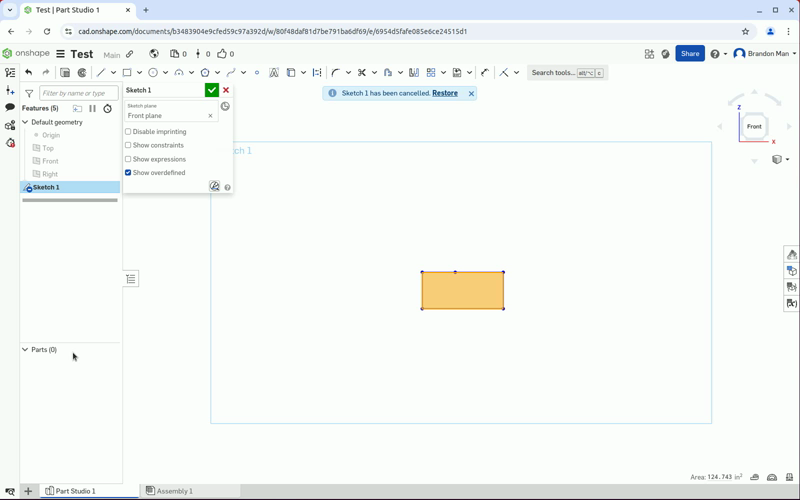
key(shift+e)
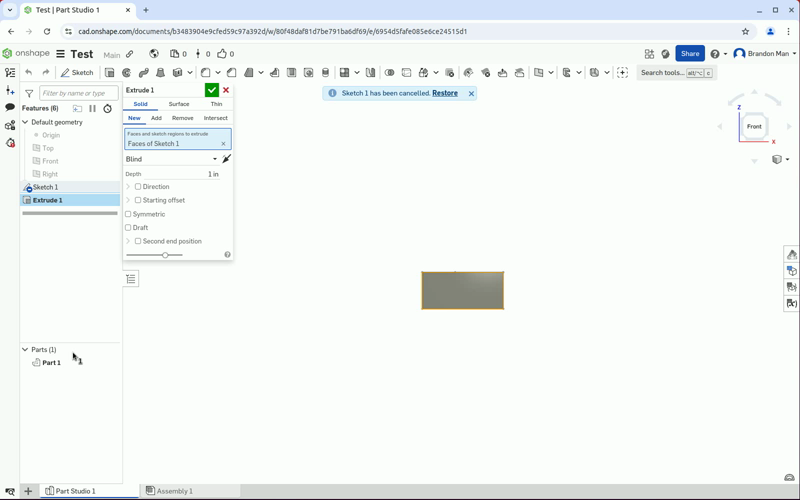
mouse_move(143, 106)
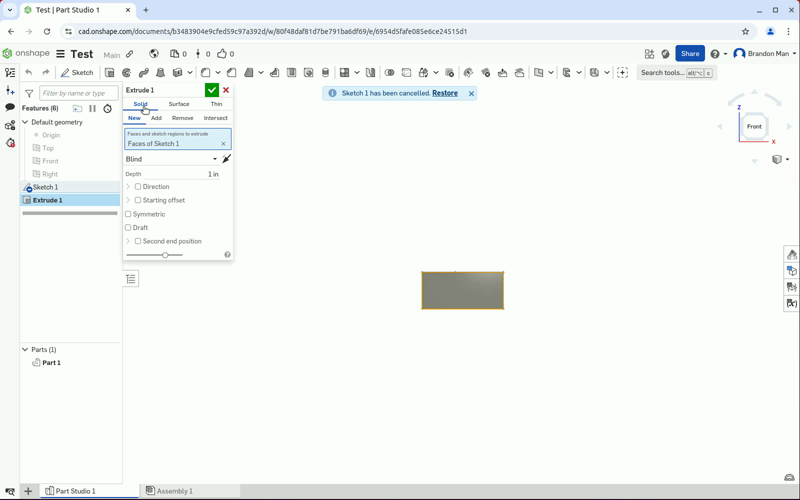
click(143, 106)
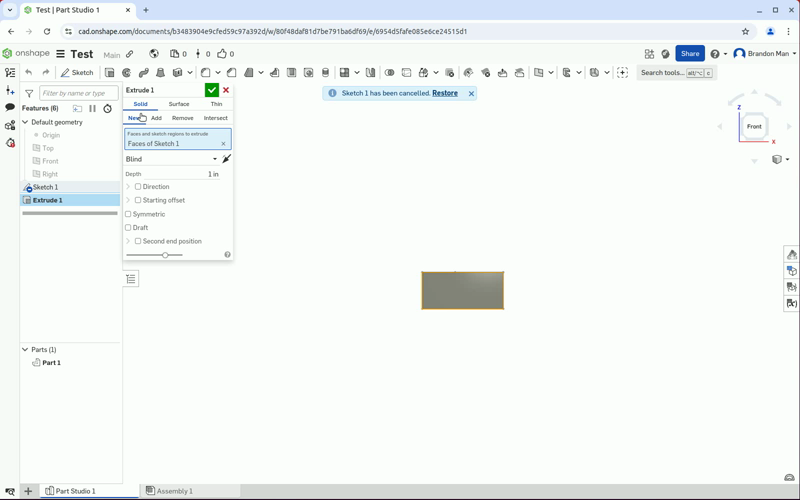
mouse_move(137, 120)
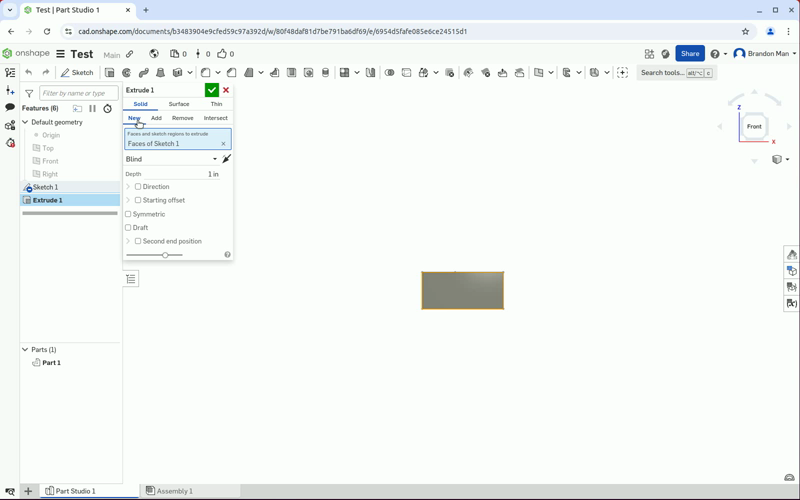
click(137, 120)
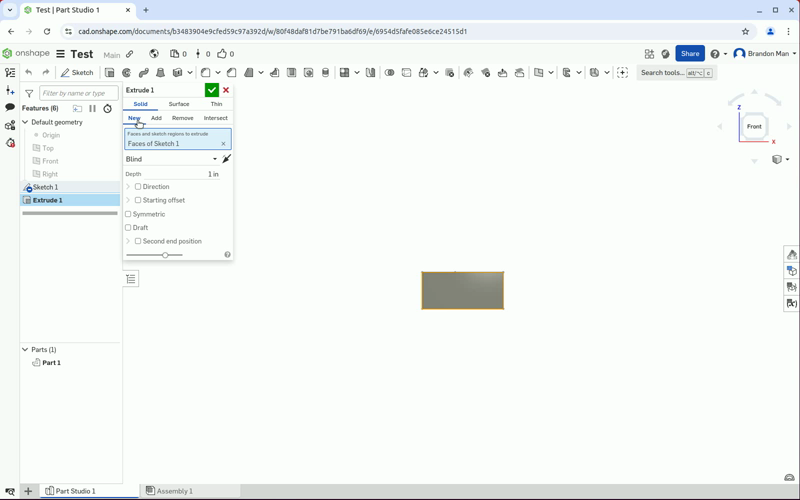
key(tab, 4)
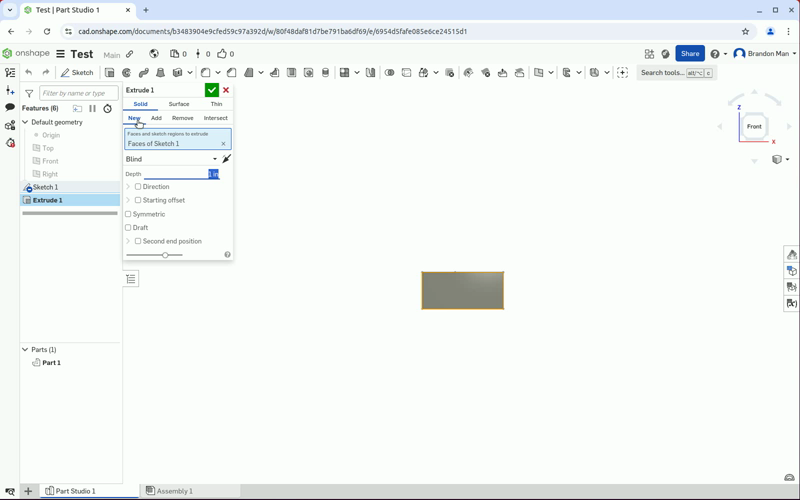
text(4.574)
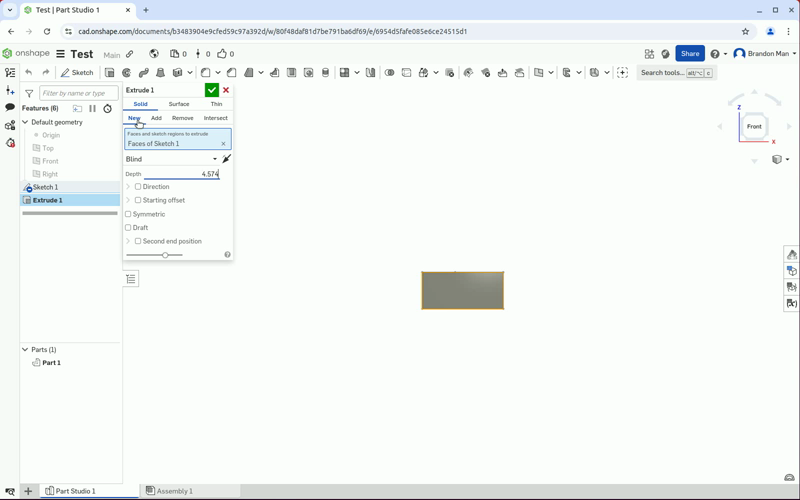
key(enter)
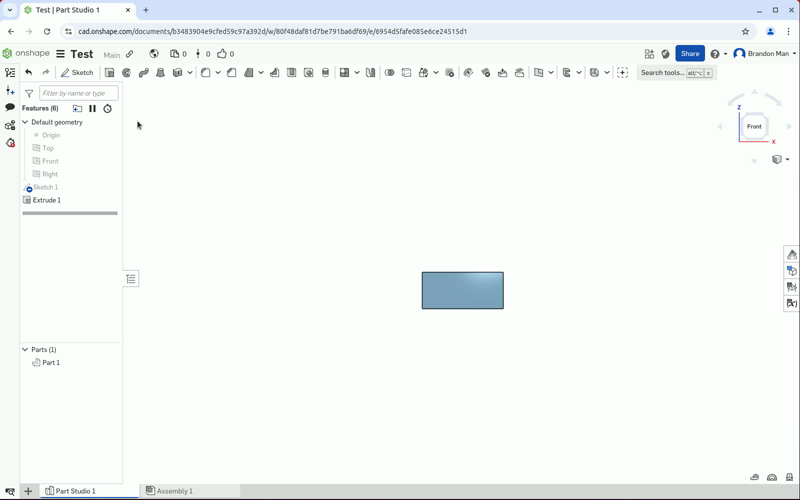
key(shift+h)
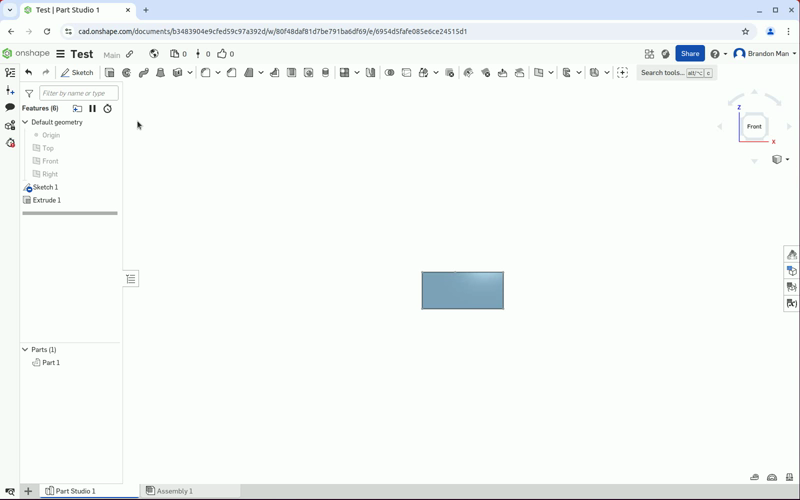
key(shift+h)
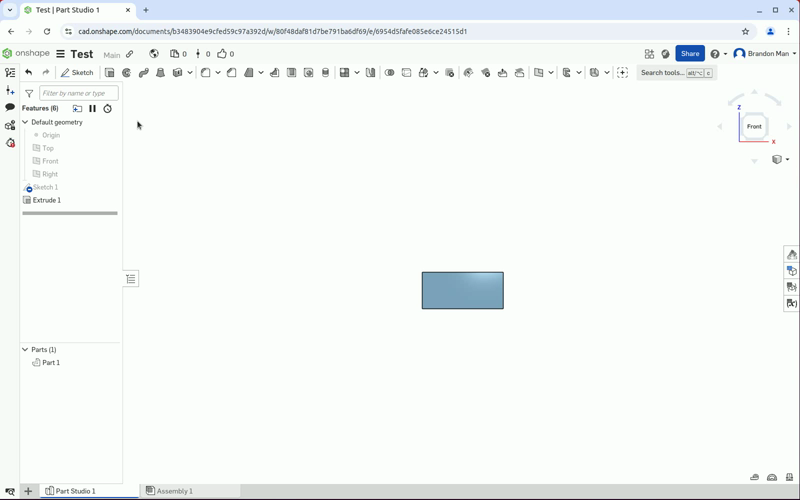
mouse_move(73, 189)
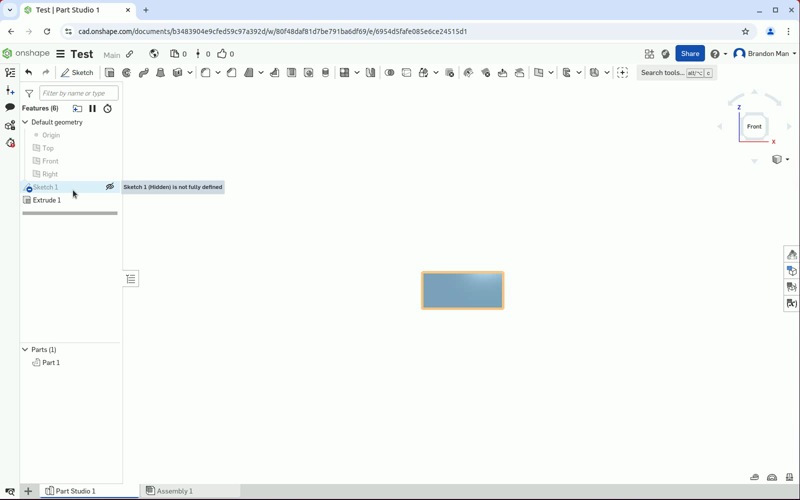
click(73, 189)
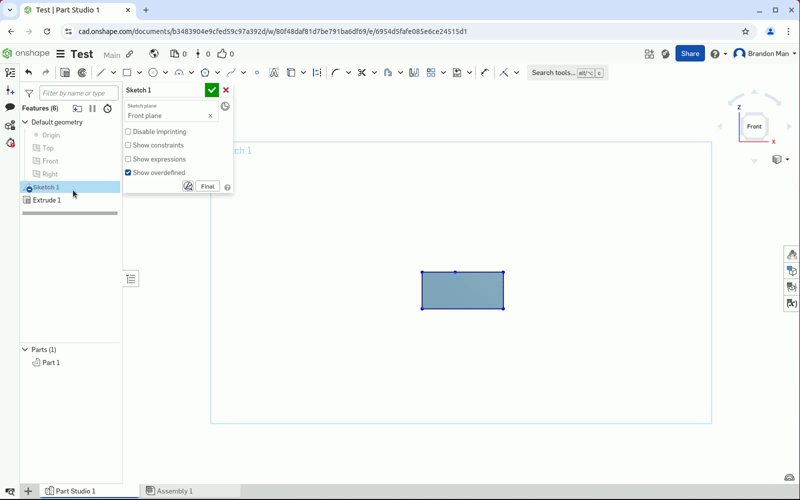
mouse_move(229, 92)
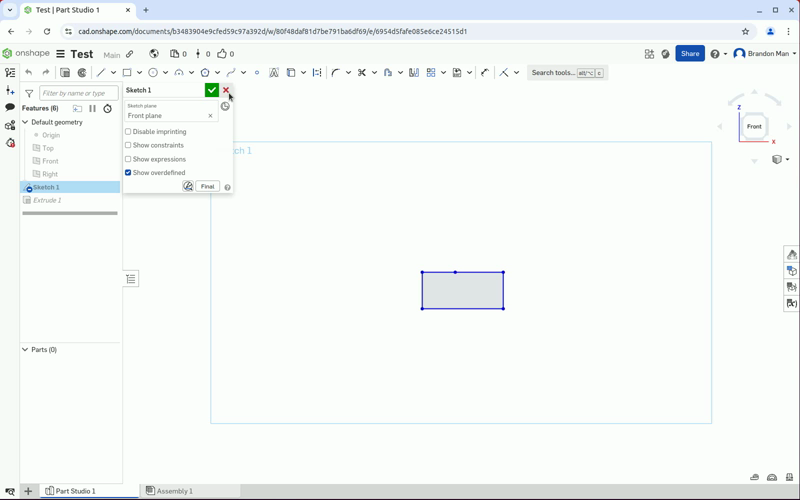
click(229, 92)
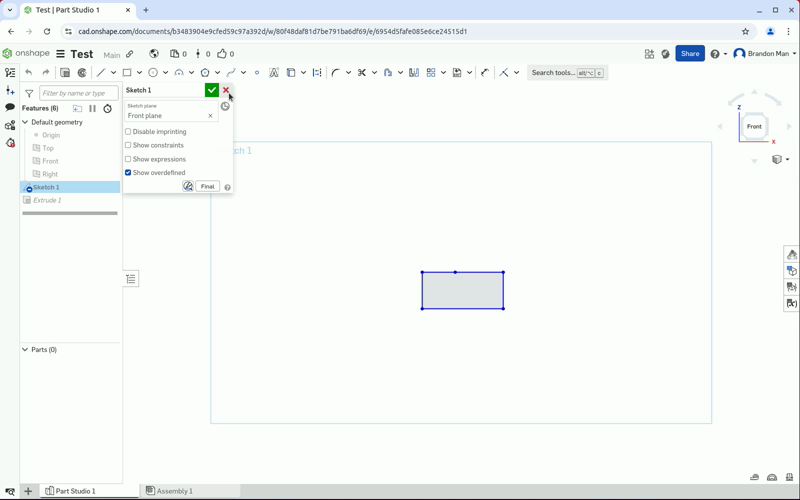
key(shift+s)
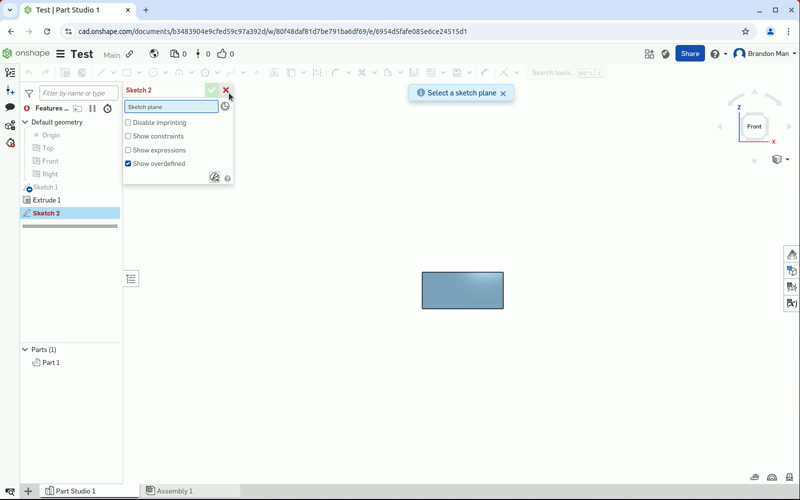
mouse_move(73, 163)
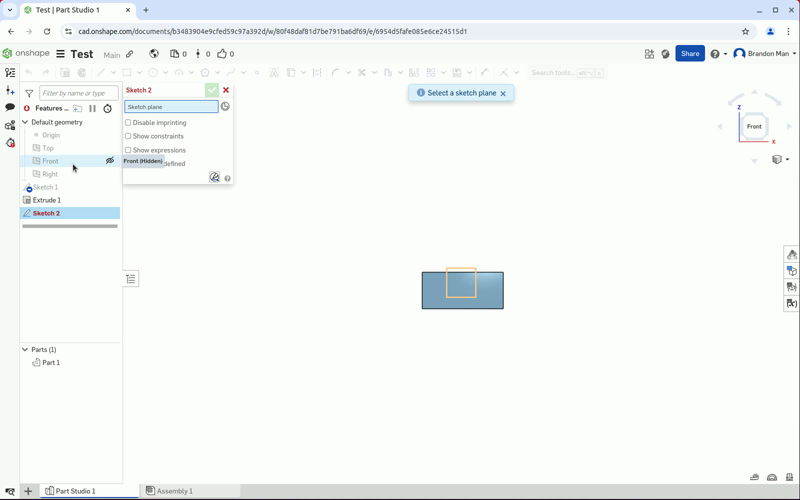
click(73, 163)
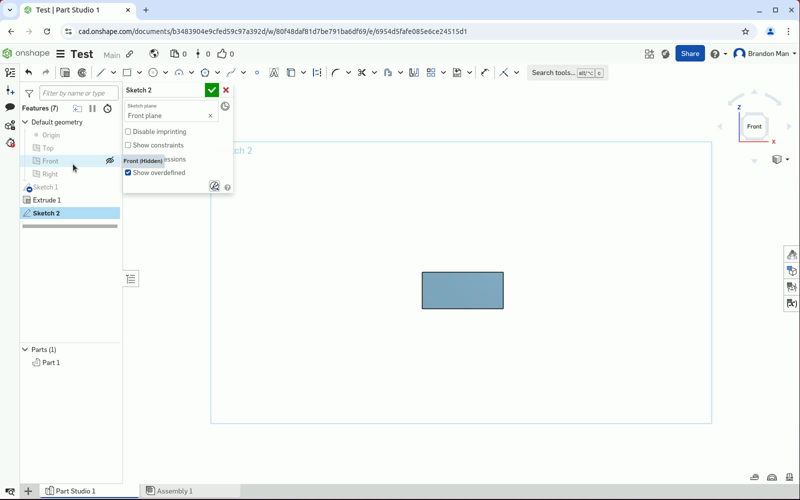
mouse_move(73, 352)
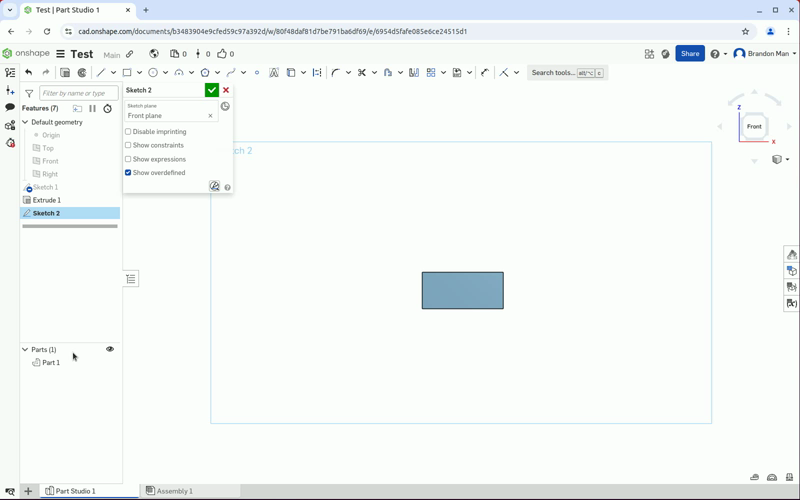
key(y)
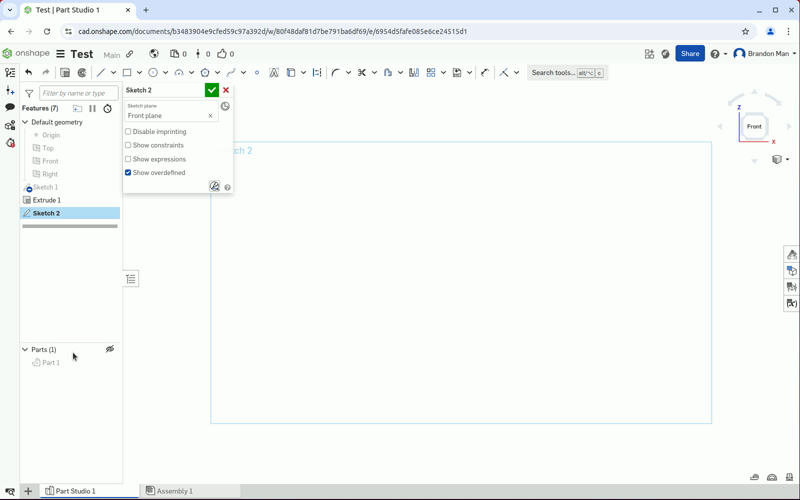
key(l)
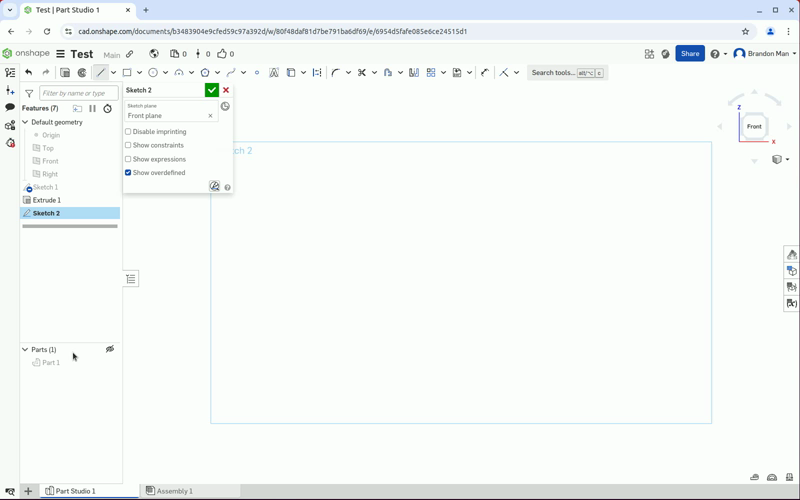
key_down(shift)
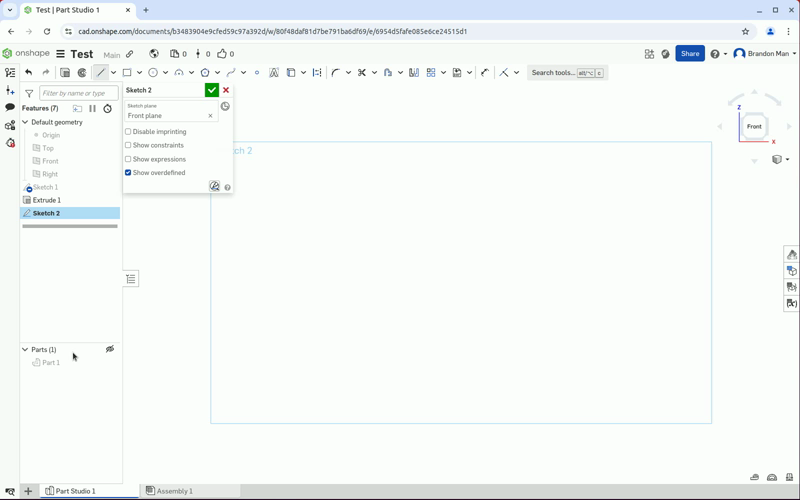
mouse_move(422, 272)
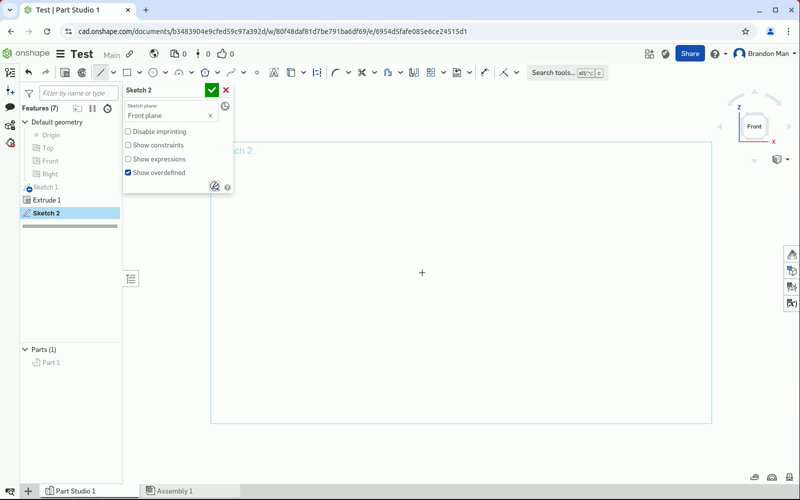
click(422, 272)
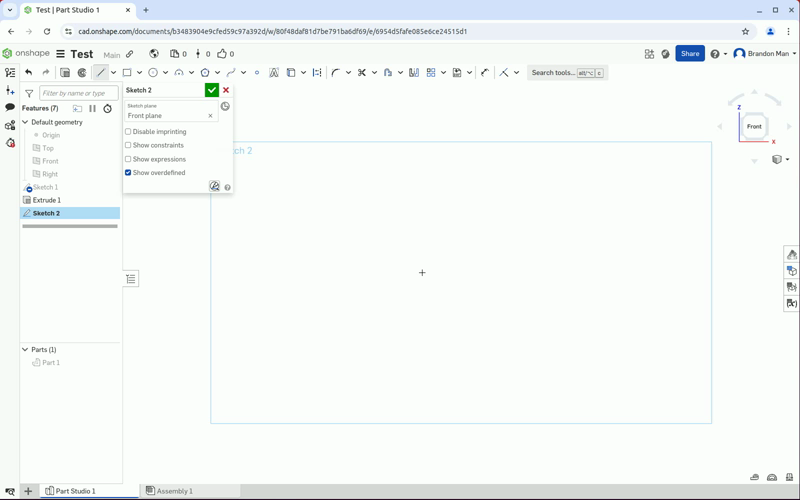
key_up(shift)
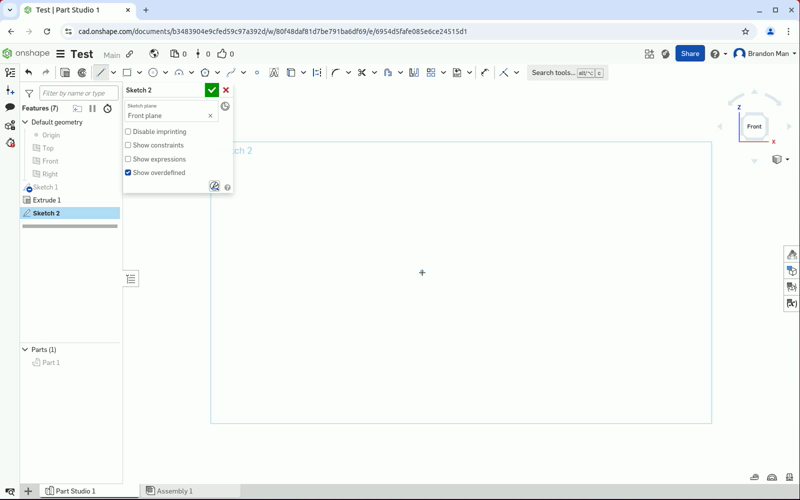
key_down(shift)
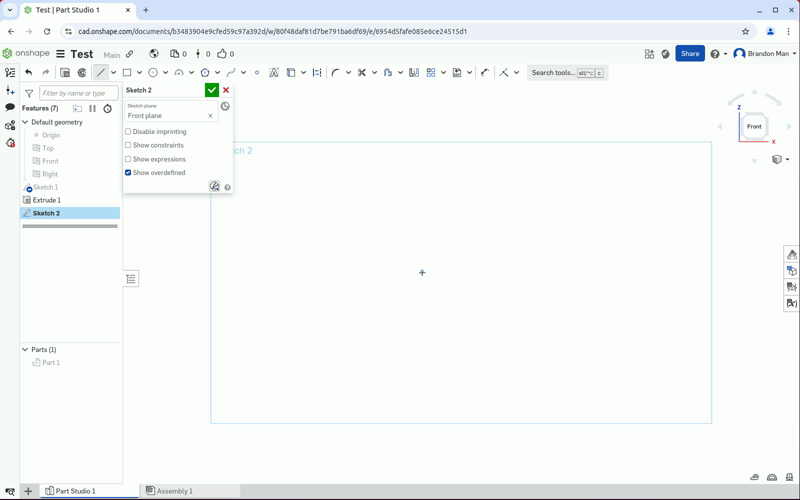
mouse_move(452, 272)
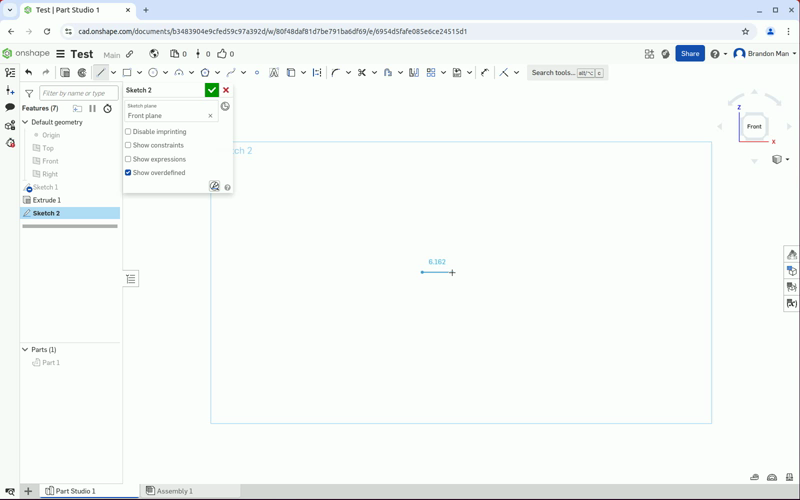
mouse_move(455, 272)
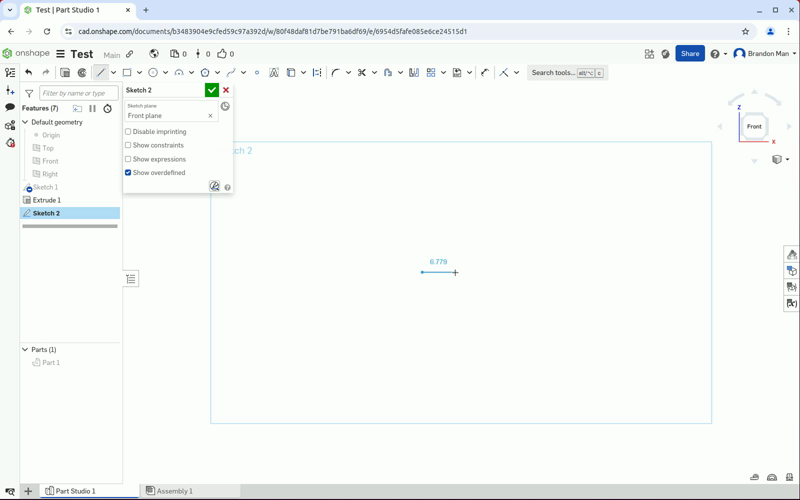
click(455, 272)
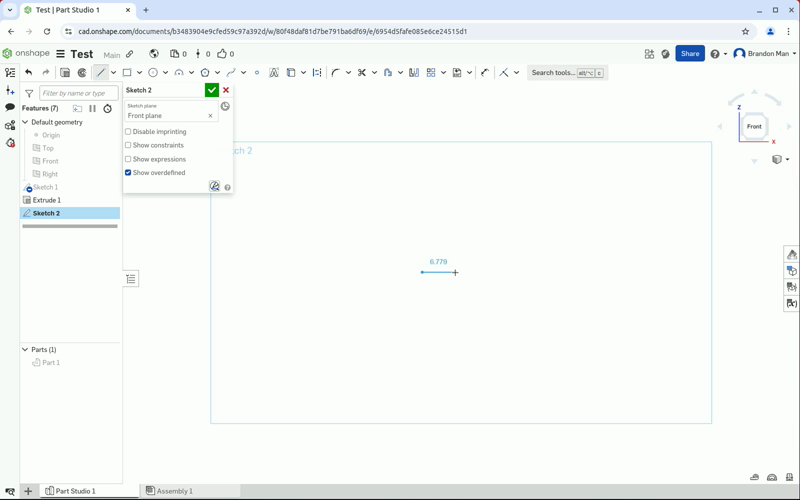
key_up(shift)
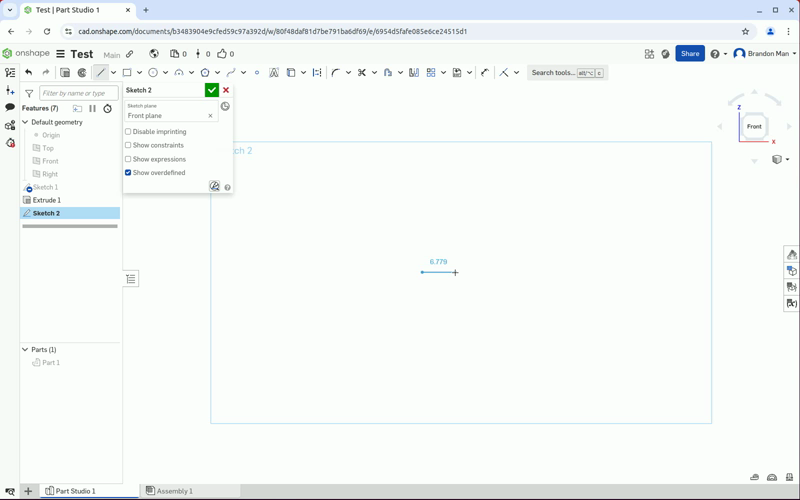
key_down(shift)
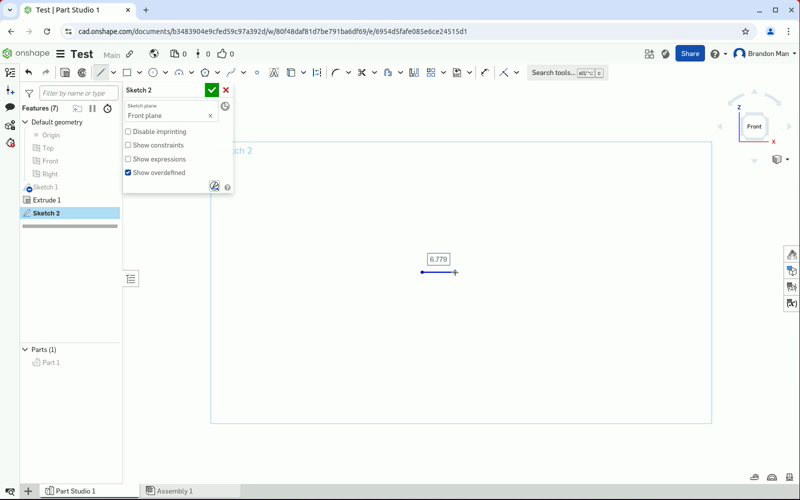
mouse_move(455, 170)
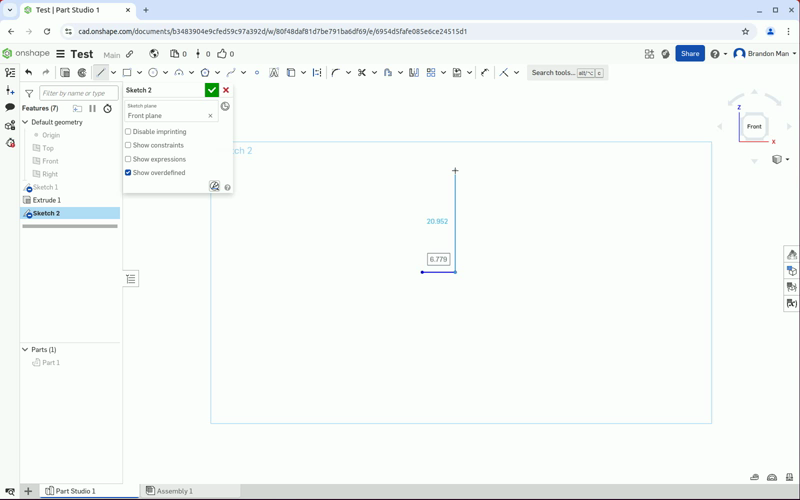
click(455, 170)
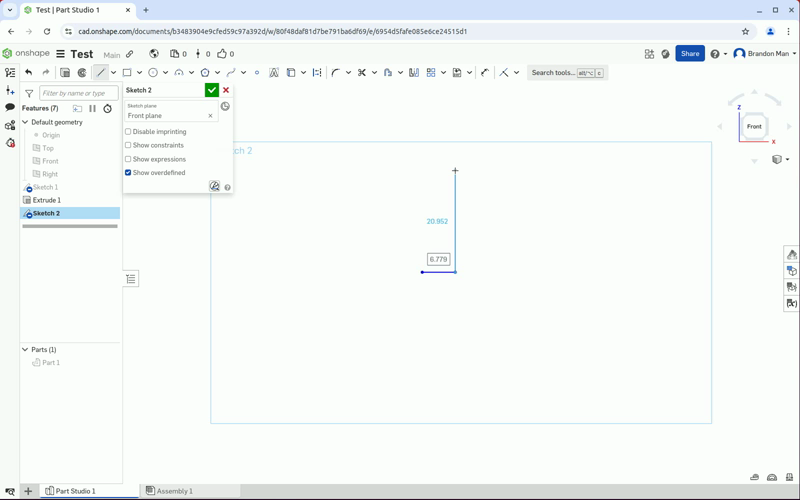
key_up(shift)
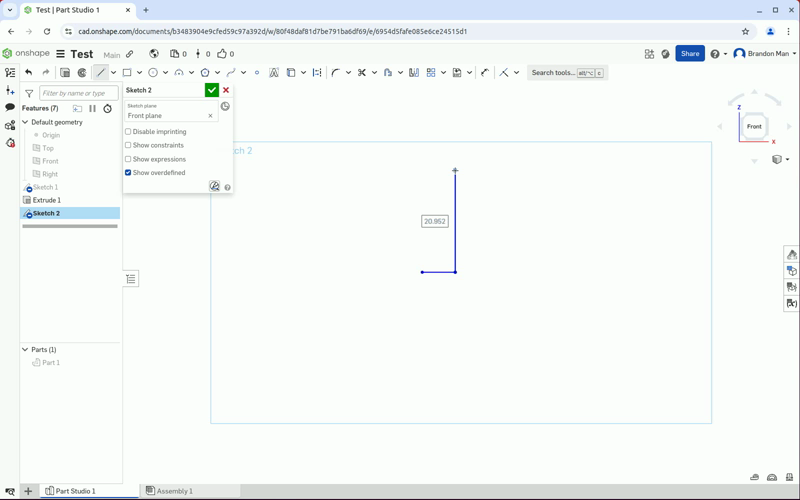
key_down(shift)
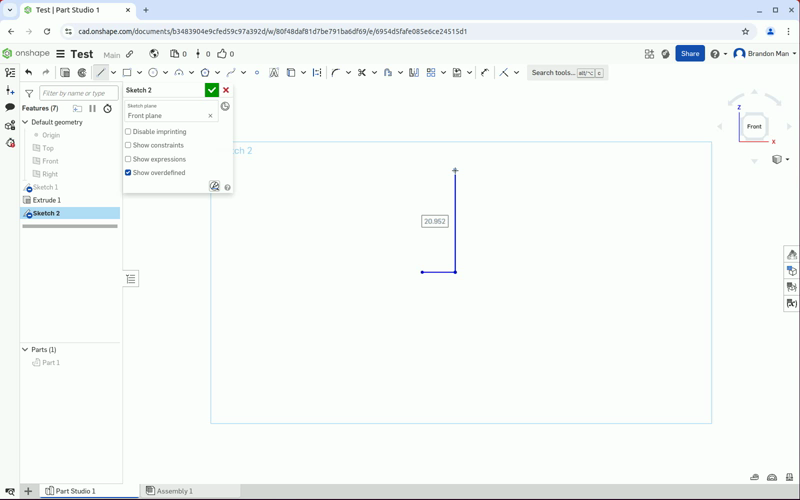
mouse_move(485, 170)
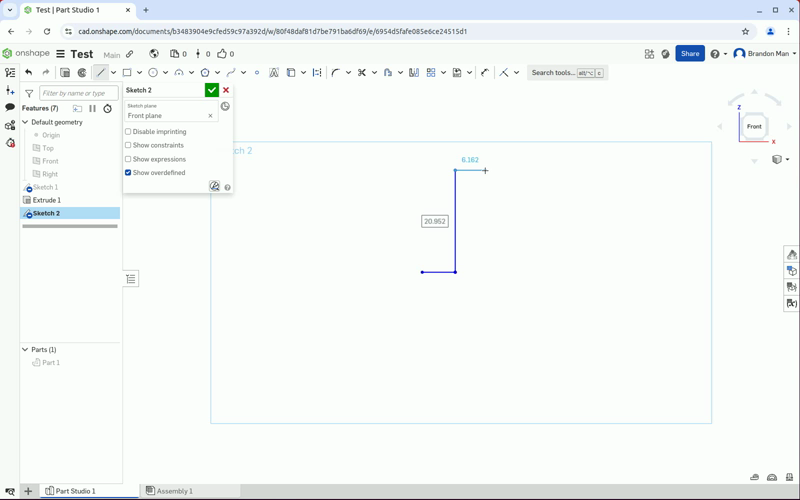
mouse_move(422, 170)
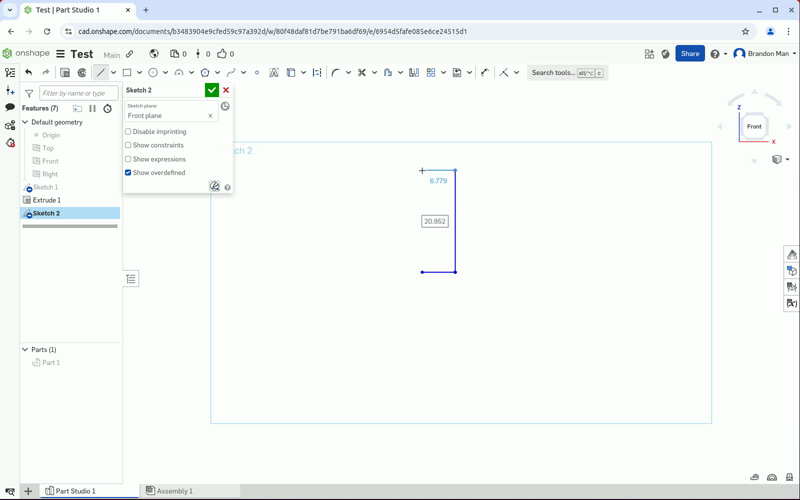
click(422, 170)
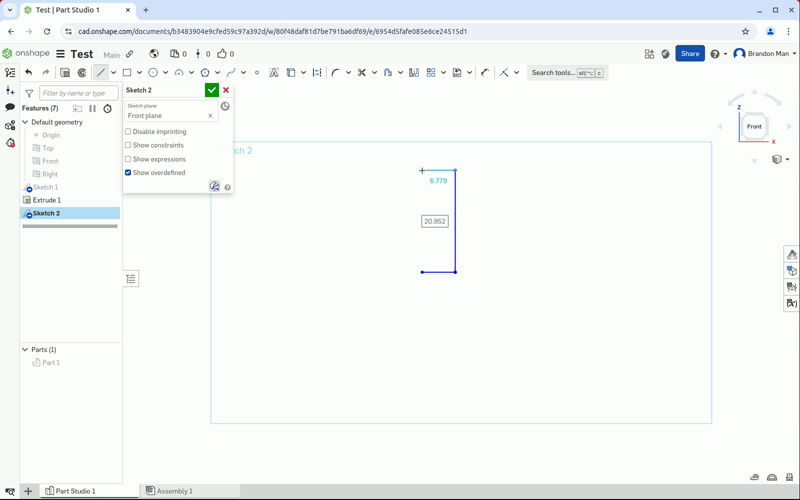
key_up(shift)
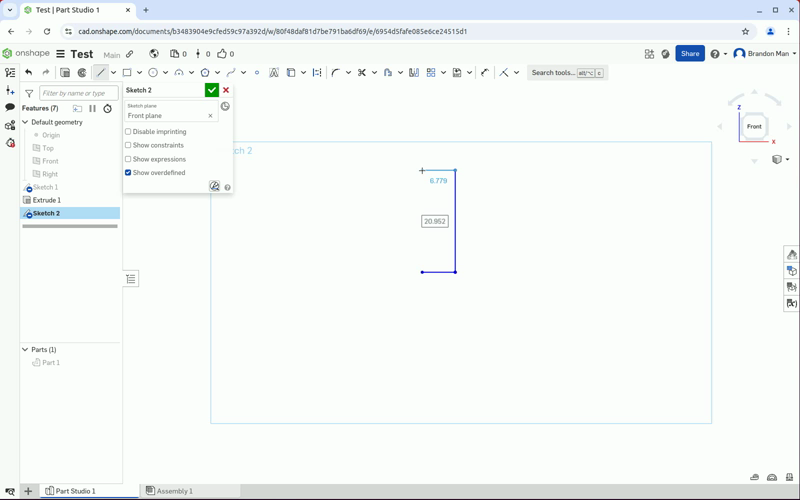
key_down(shift)
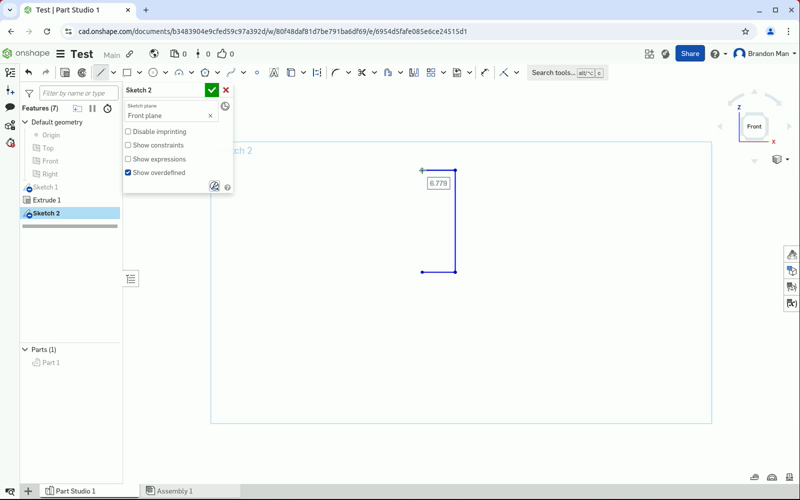
mouse_move(422, 272)
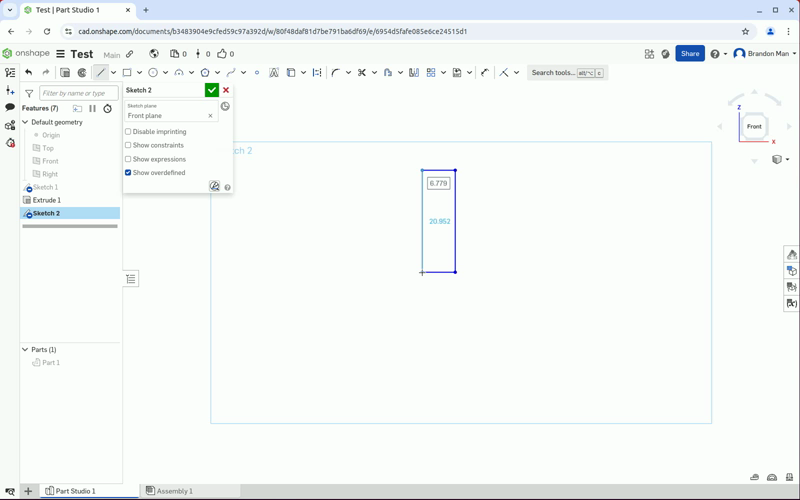
key_up(shift)
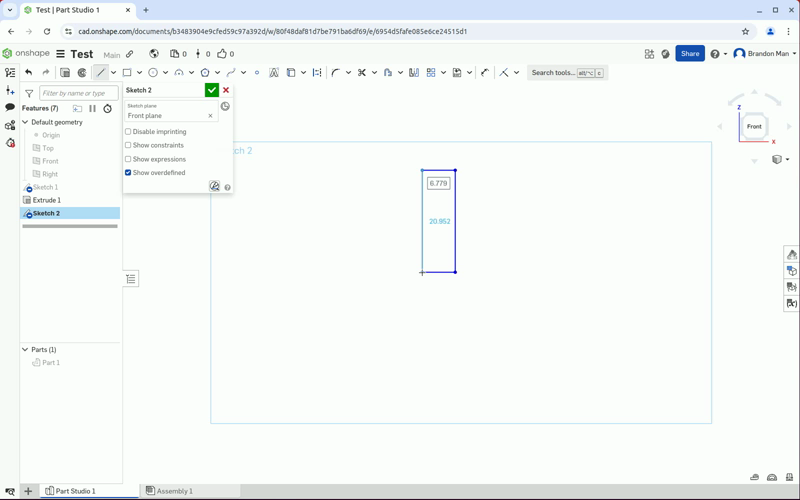
click(422, 272)
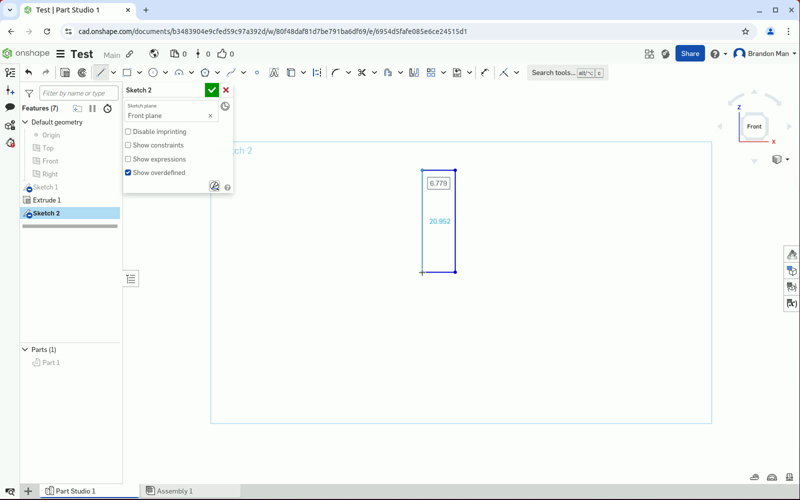
key(esc)
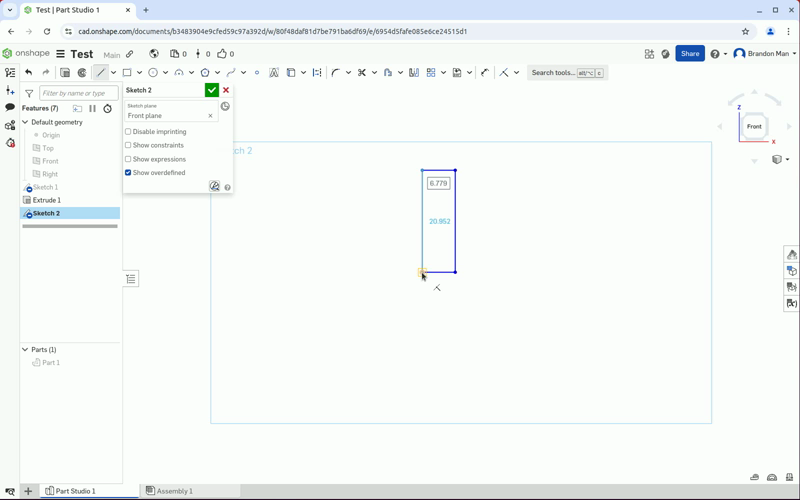
key(c)
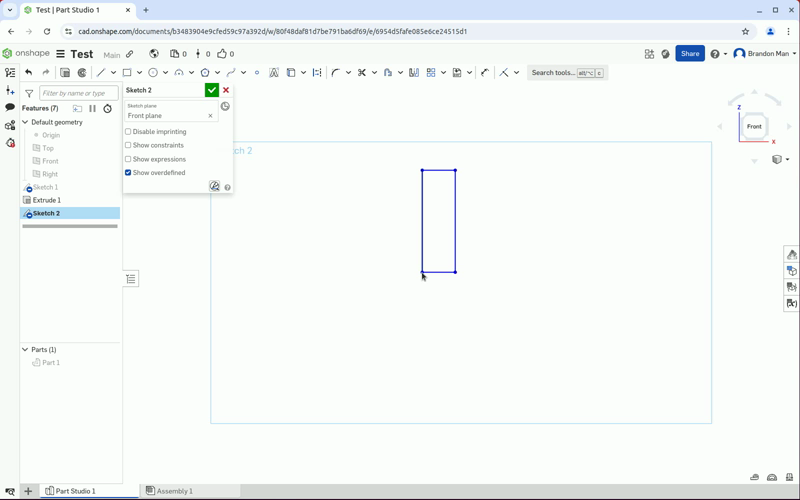
key_down(shift)
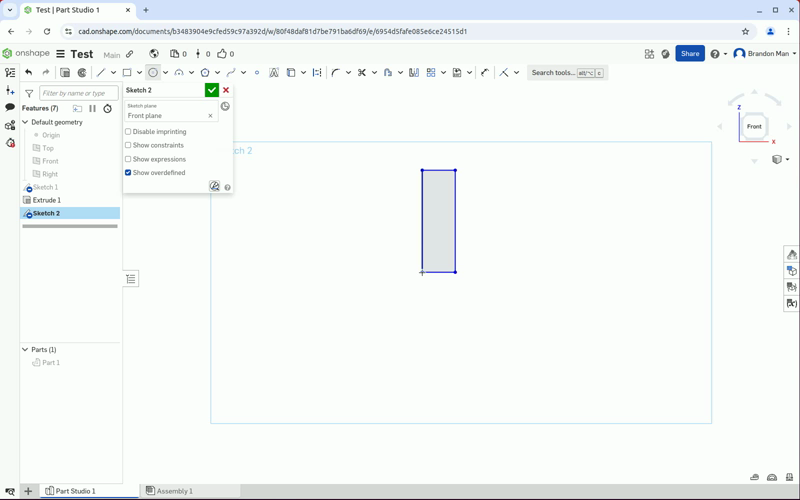
mouse_move(439, 183)
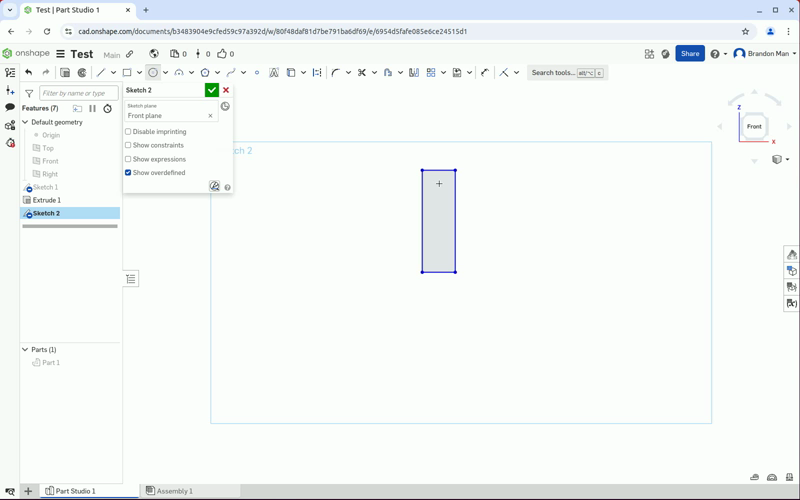
click(439, 183)
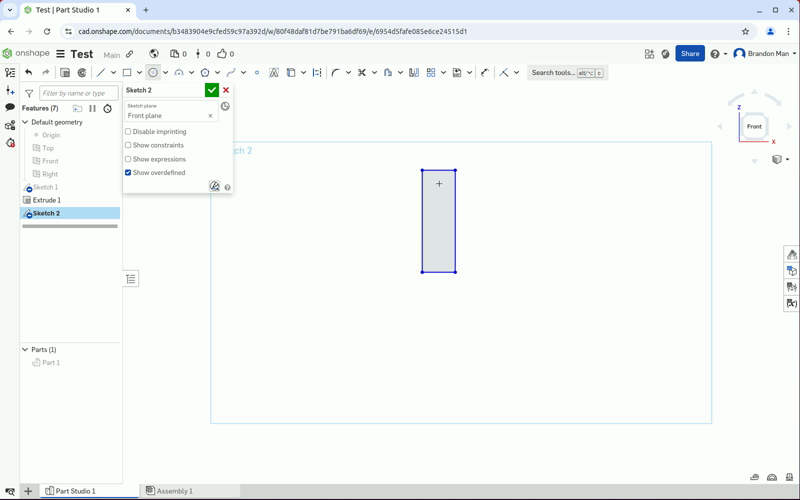
key_up(shift)
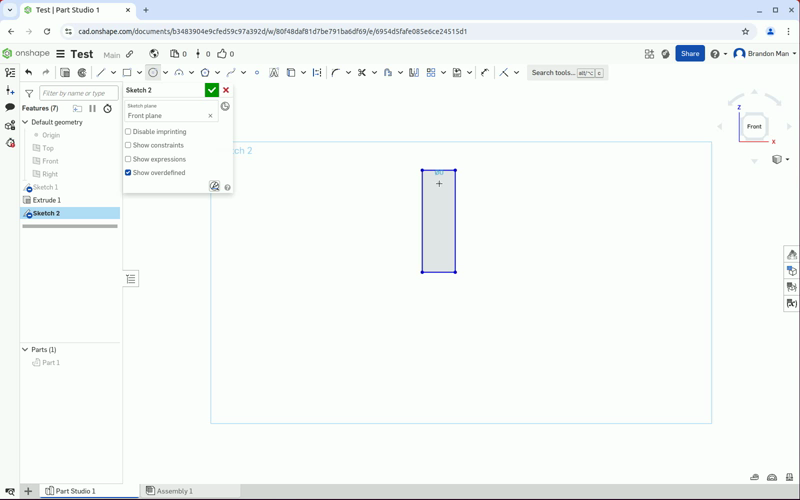
mouse_move(443, 183)
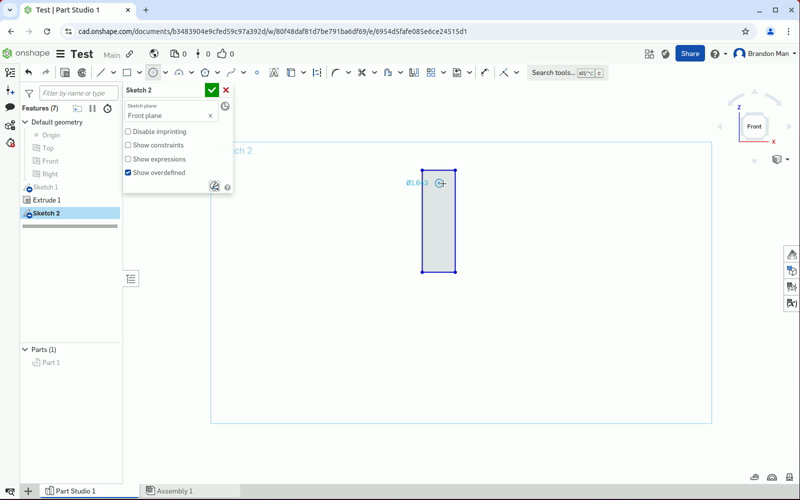
click(443, 183)
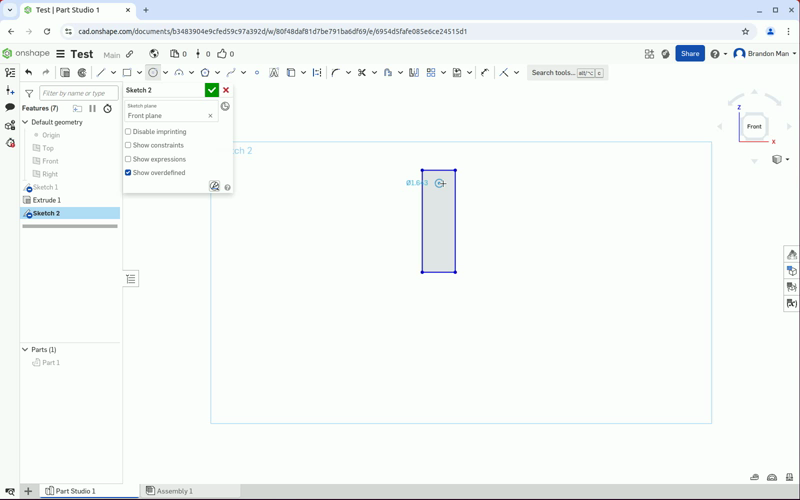
key(esc)
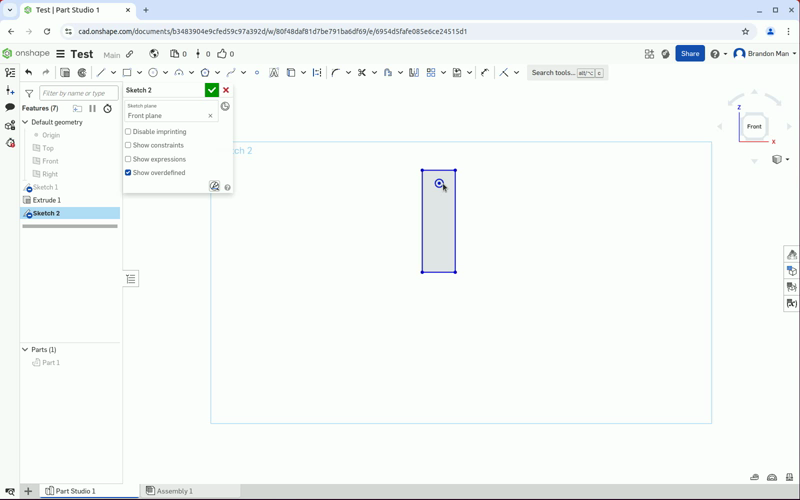
mouse_move(445, 201)
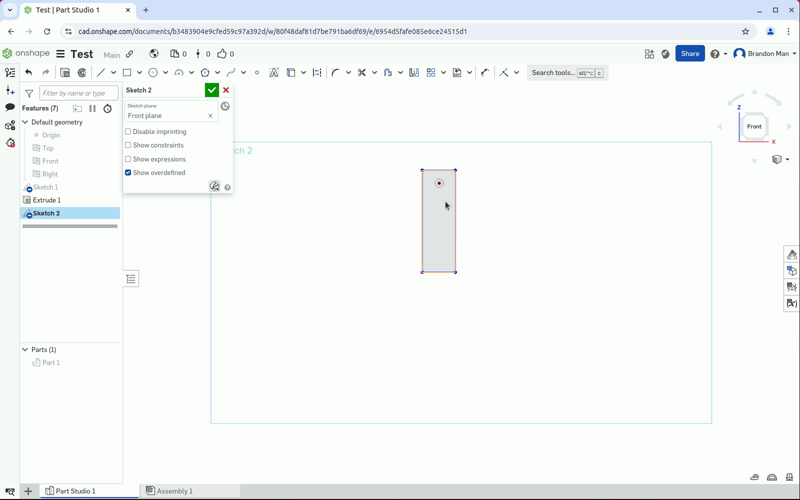
click(445, 201)
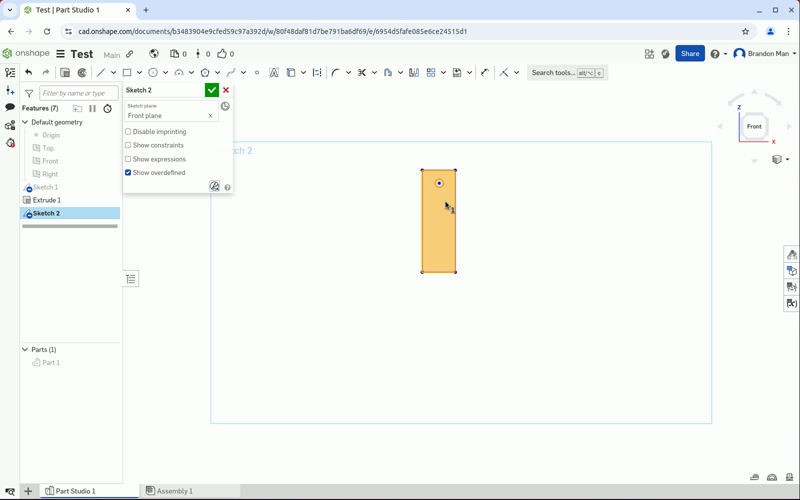
mouse_move(73, 352)
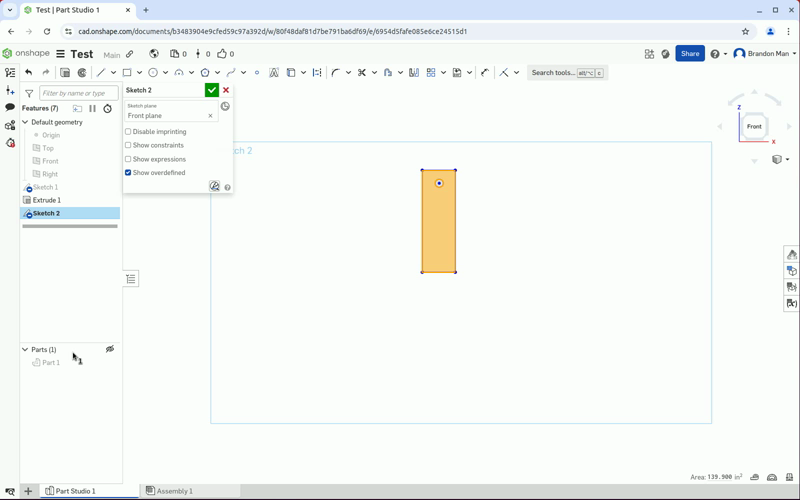
key(shift+y)
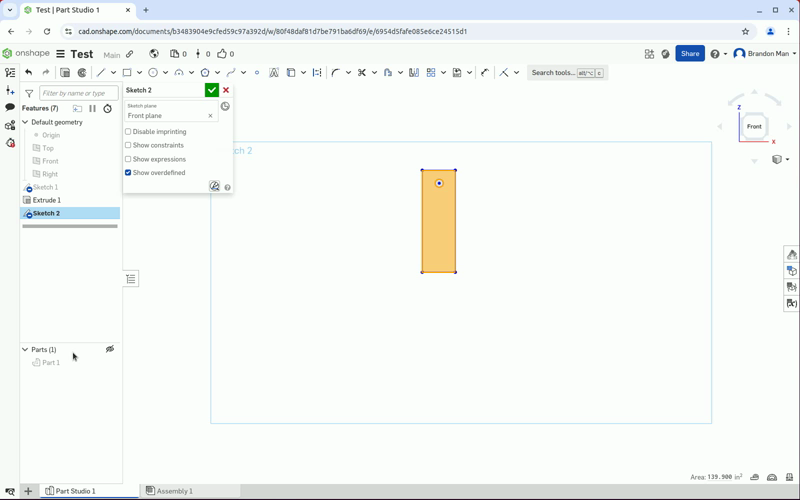
key(shift+e)
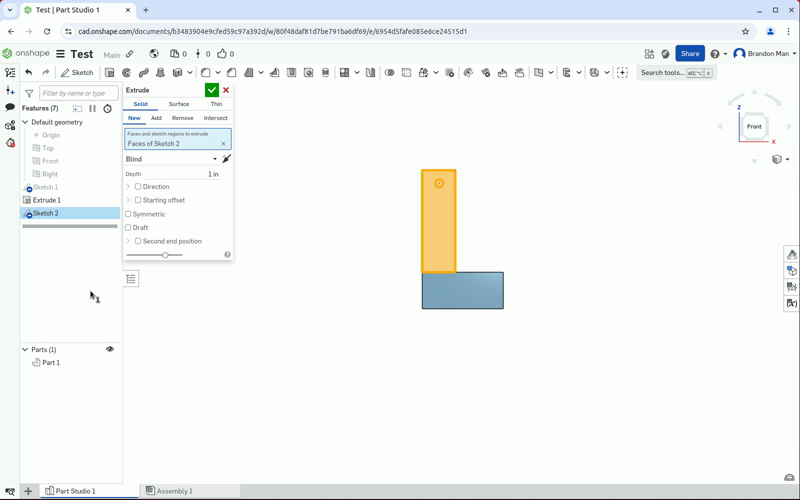
mouse_move(143, 106)
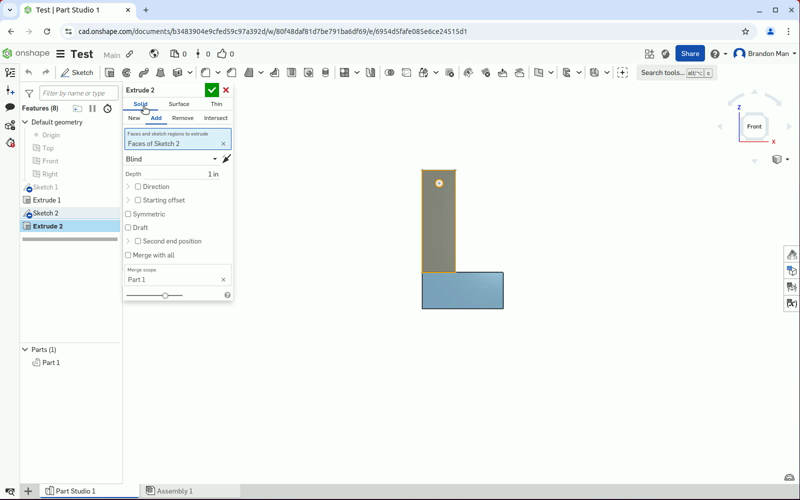
click(143, 106)
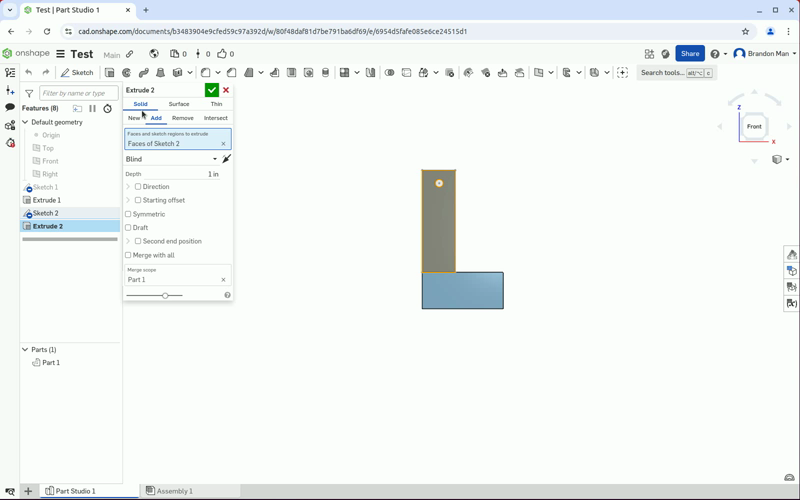
mouse_move(137, 120)
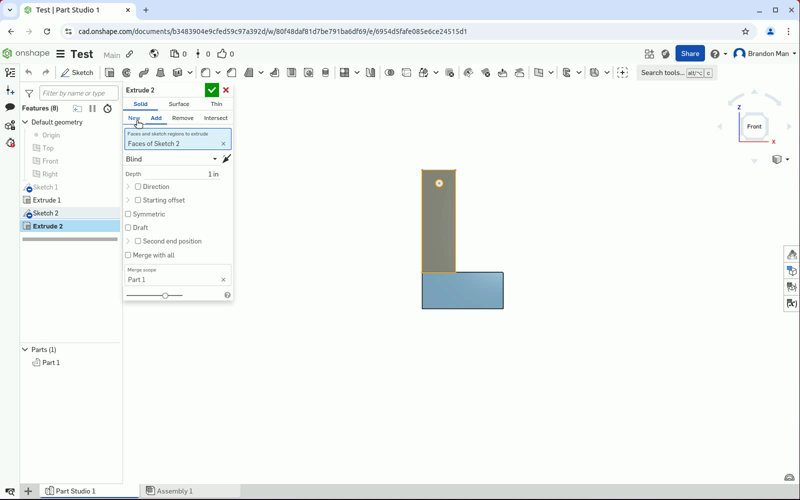
click(137, 120)
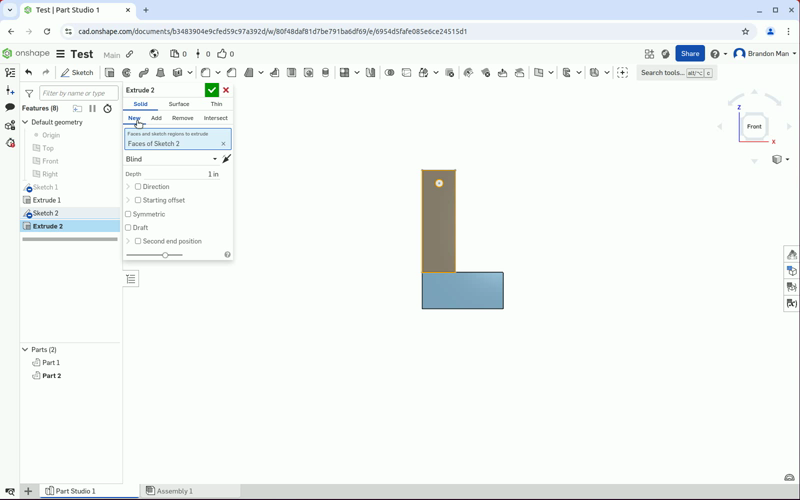
key(tab, 4)
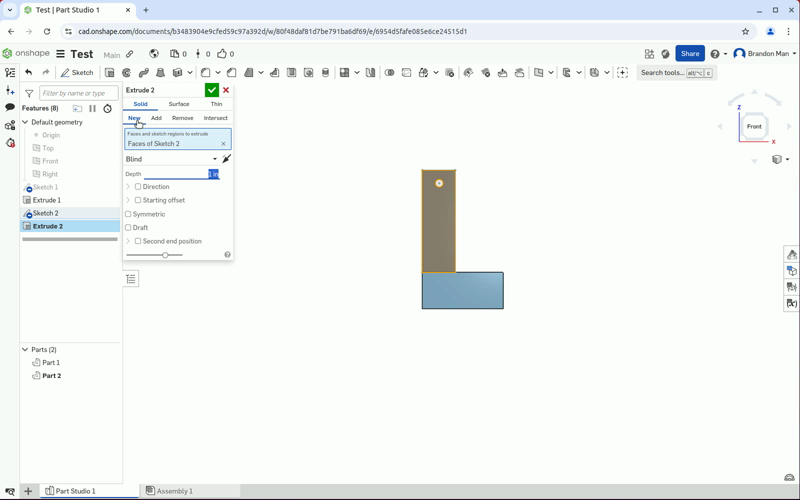
text(4.574)
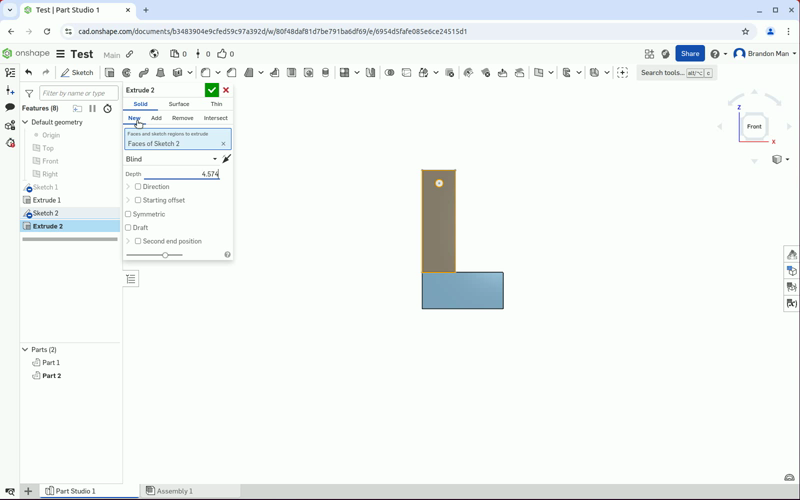
key(enter)
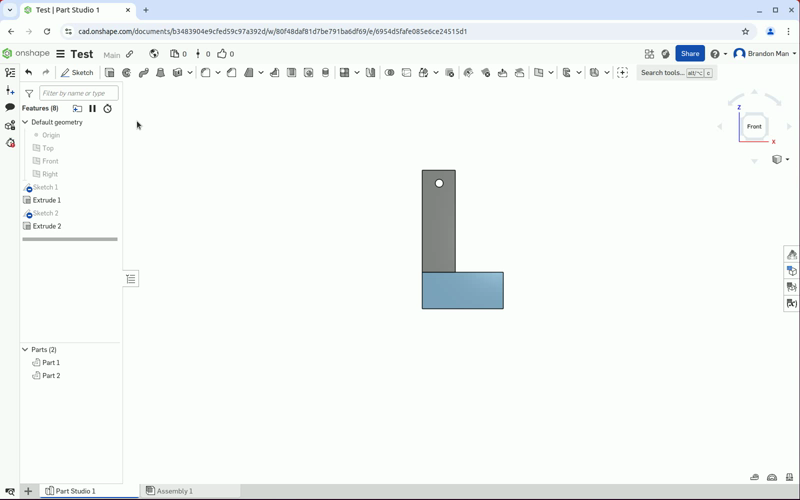
key(shift+h)
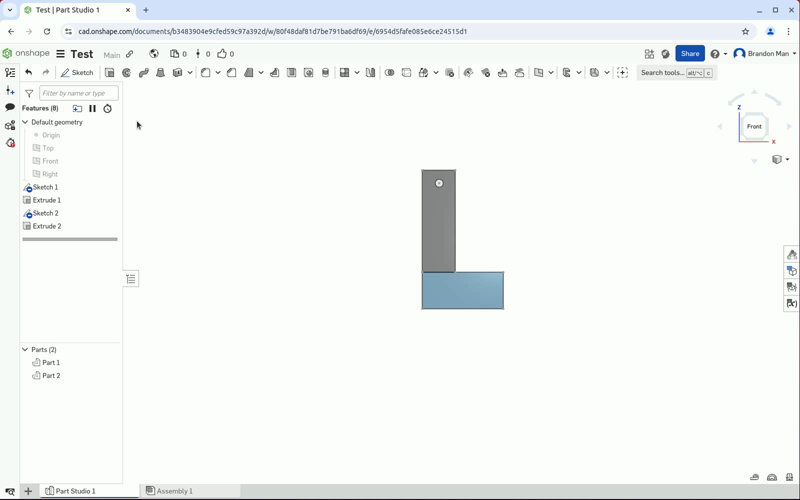
key(shift+h)
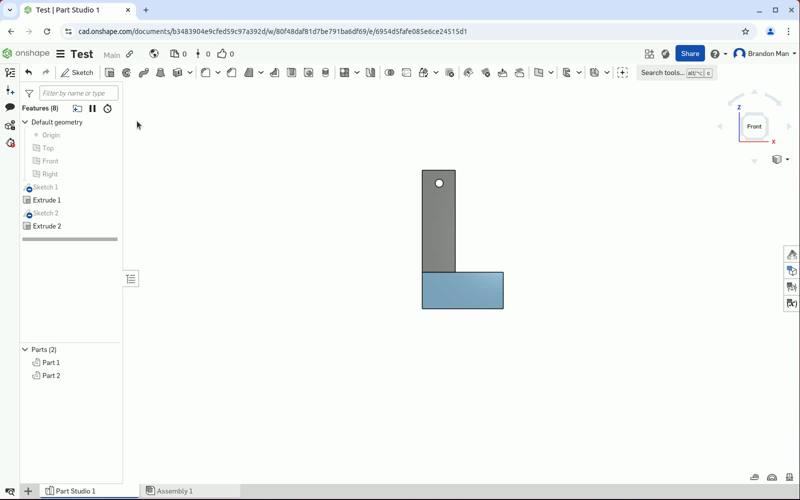
mouse_move(73, 189)
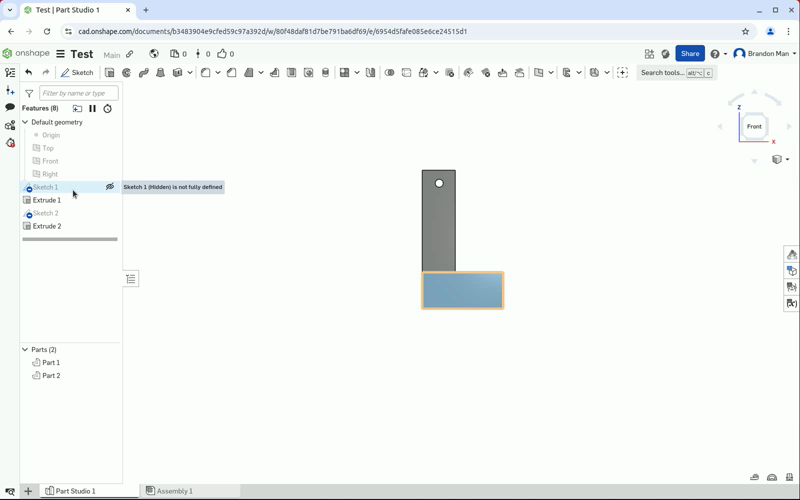
click(73, 189)
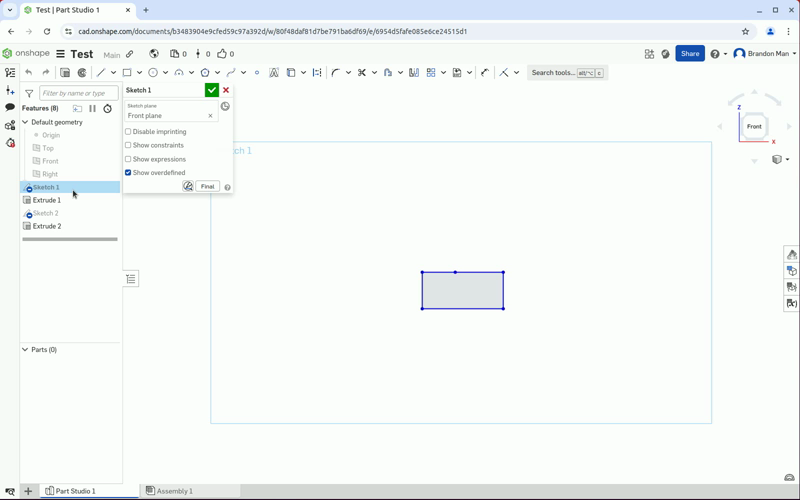
mouse_move(229, 92)
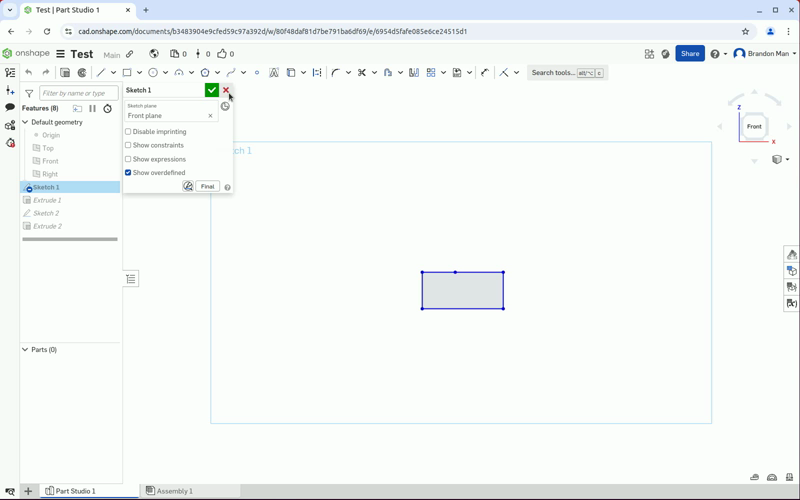
click(229, 92)
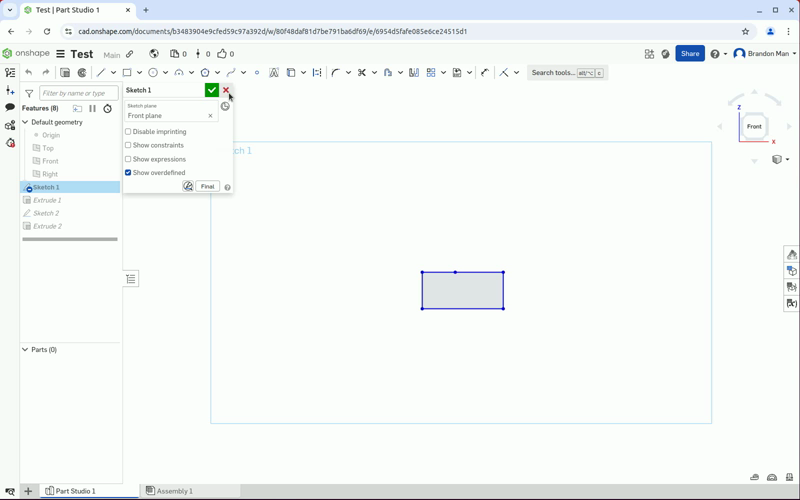
key(shift+s)
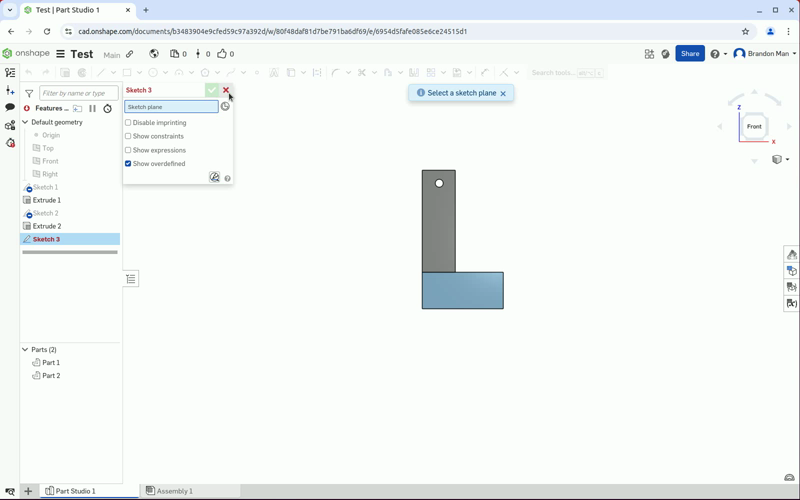
mouse_move(73, 163)
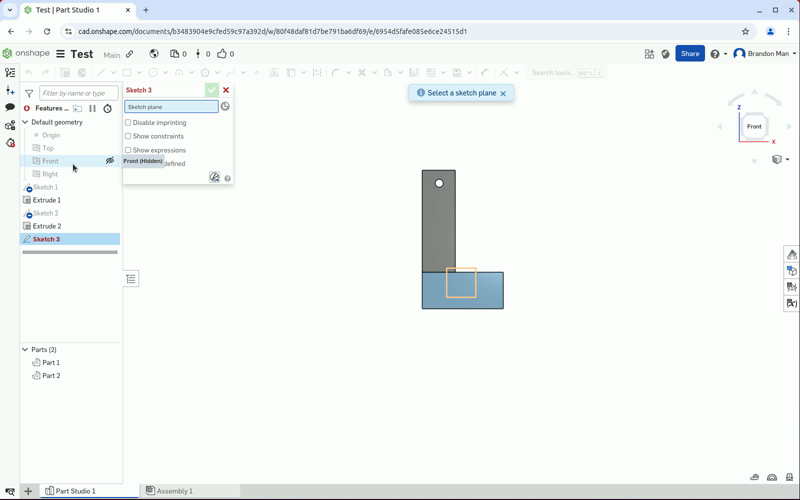
click(73, 163)
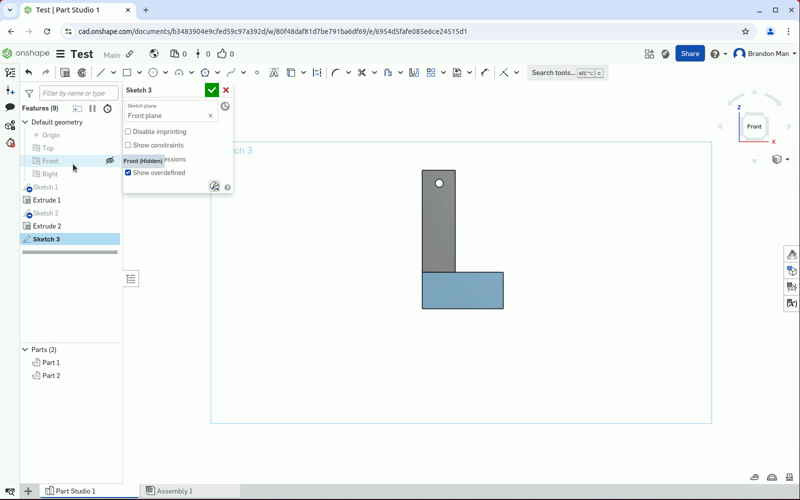
mouse_move(73, 352)
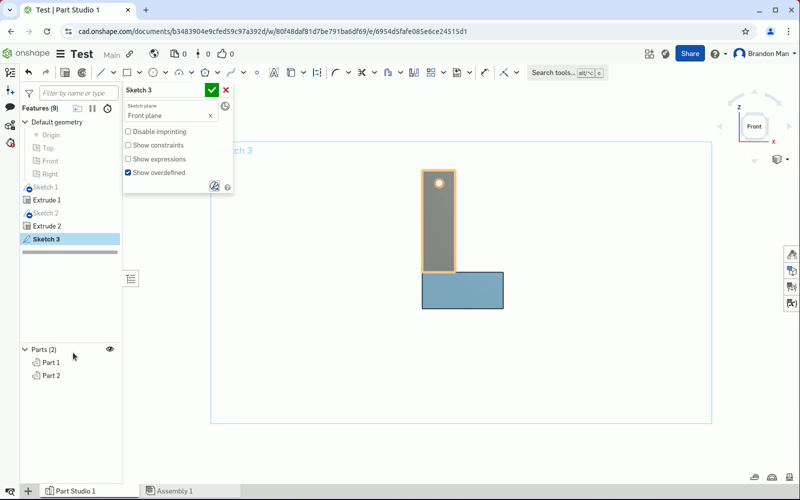
key(y)
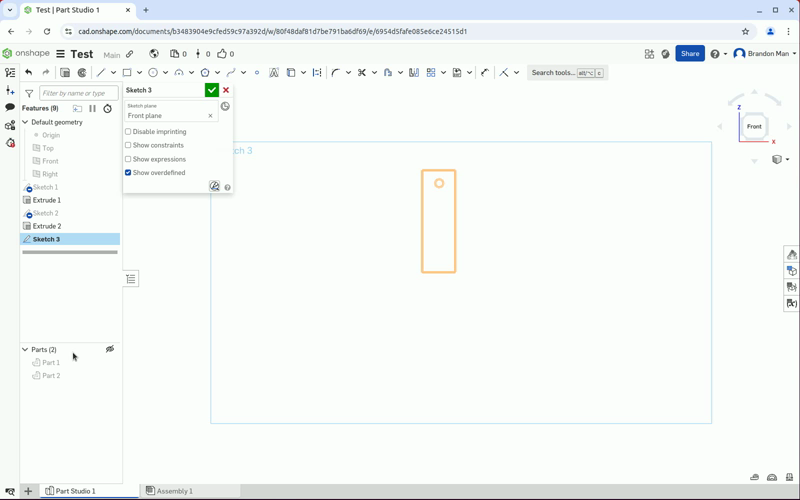
key(l)
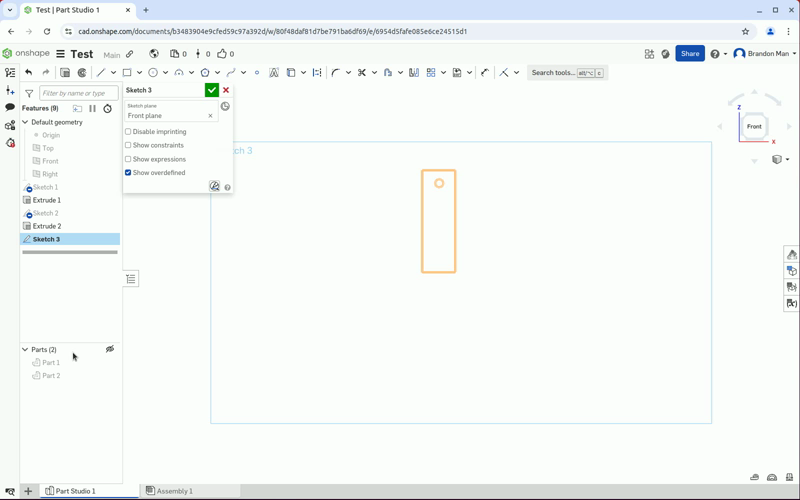
key_down(shift)
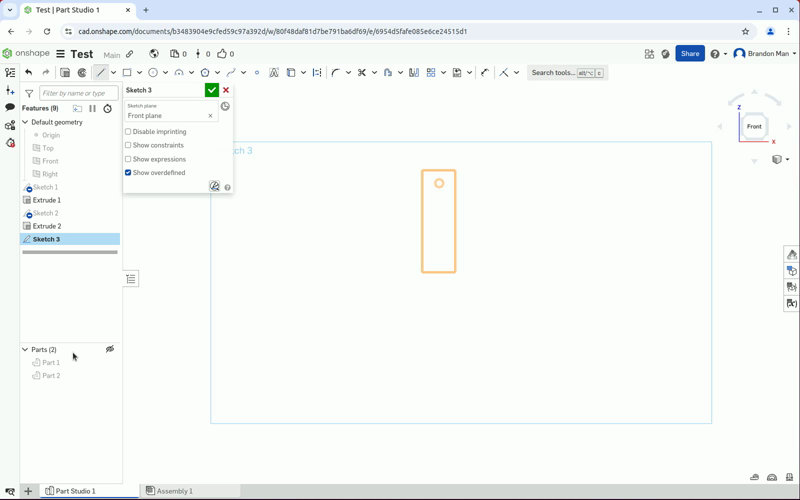
mouse_move(422, 272)
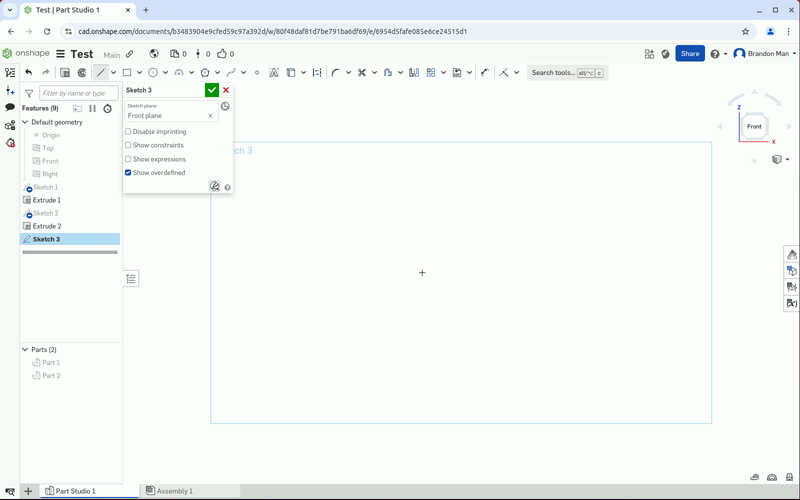
click(422, 272)
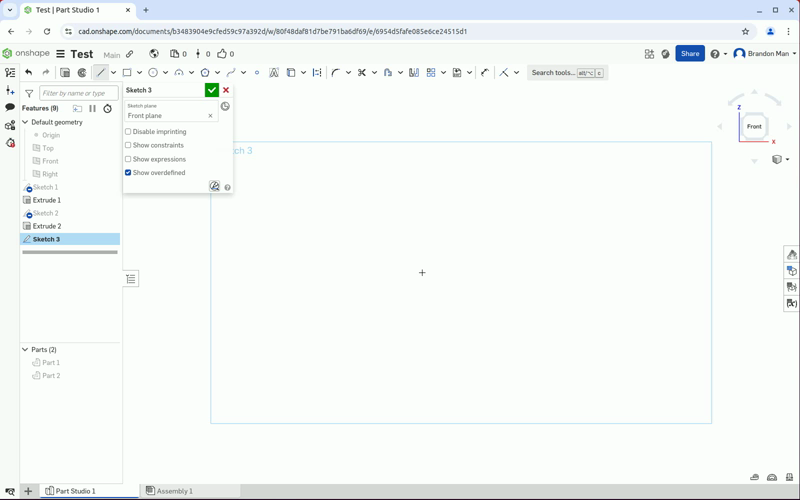
key_up(shift)
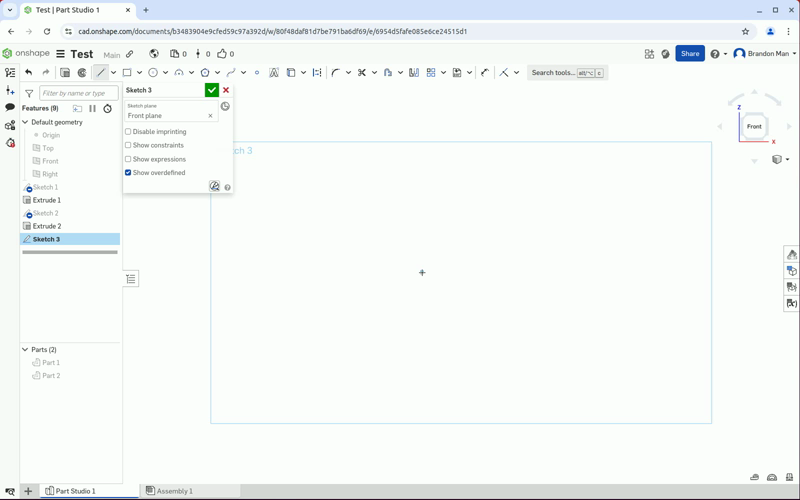
key_down(shift)
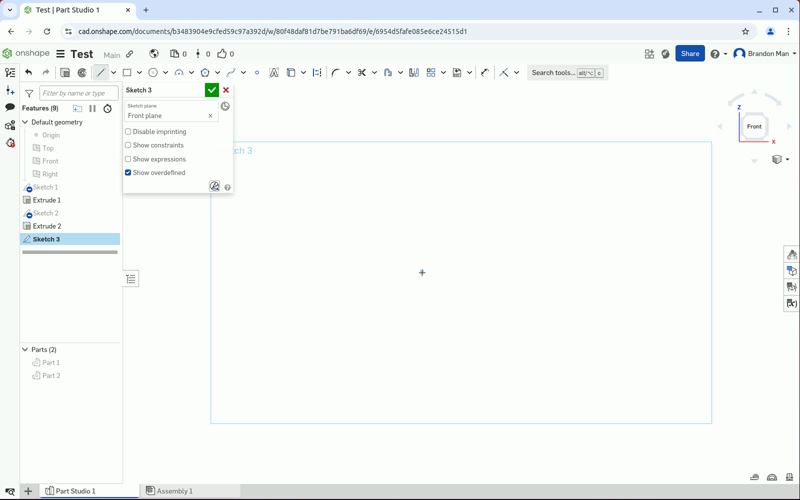
mouse_move(452, 272)
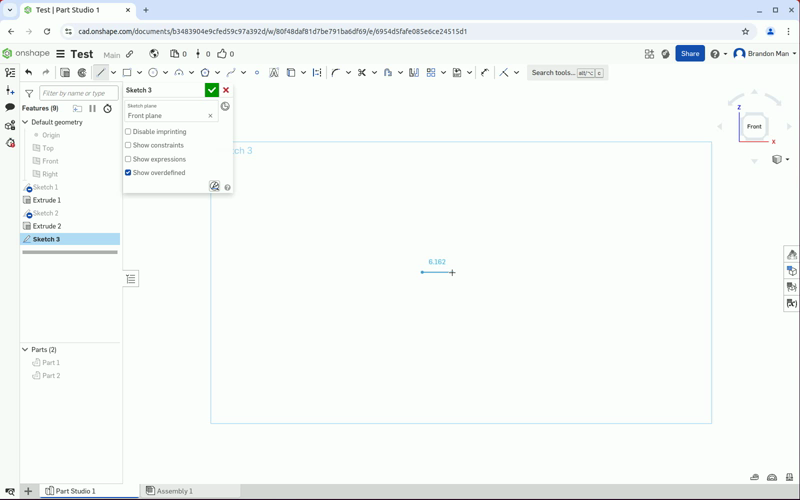
mouse_move(455, 272)
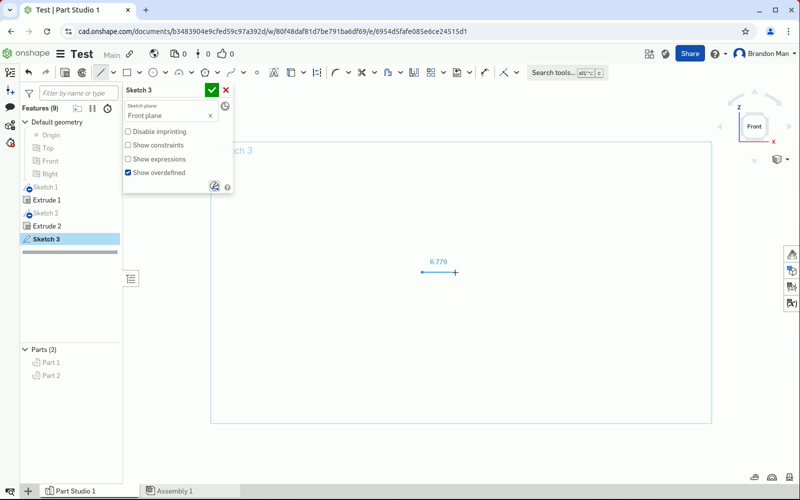
click(455, 272)
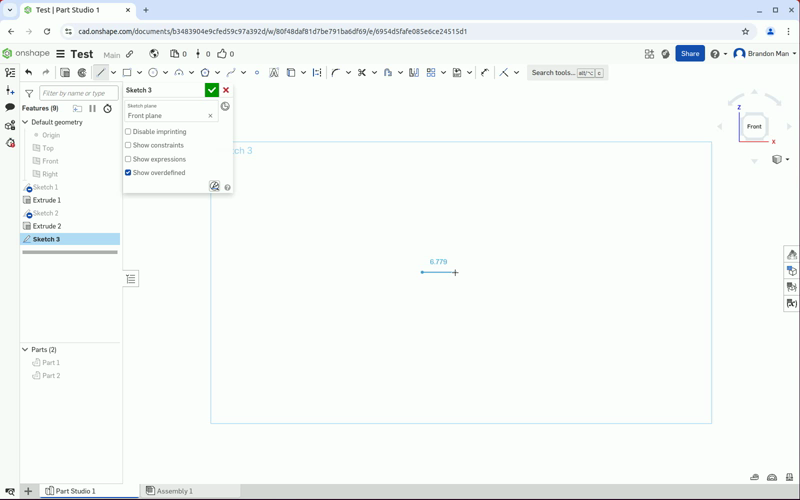
key_up(shift)
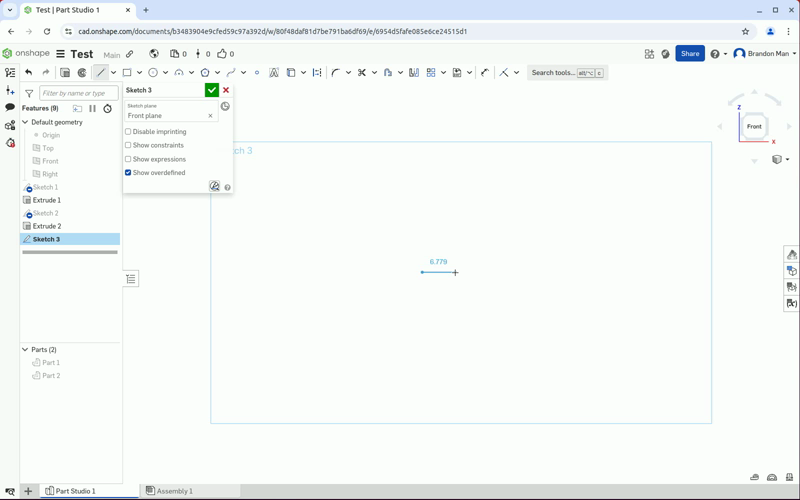
key_down(shift)
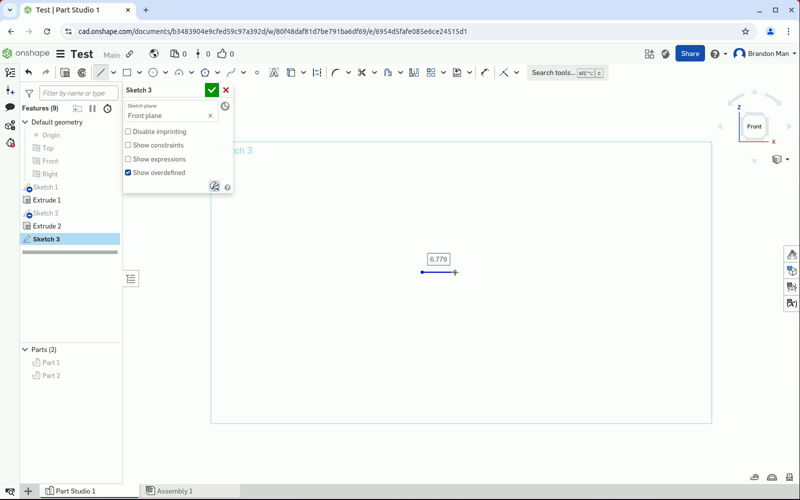
mouse_move(455, 170)
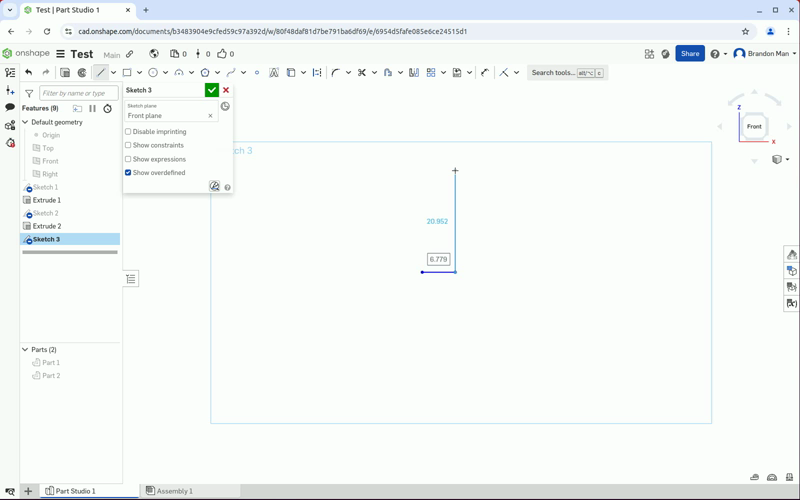
click(455, 170)
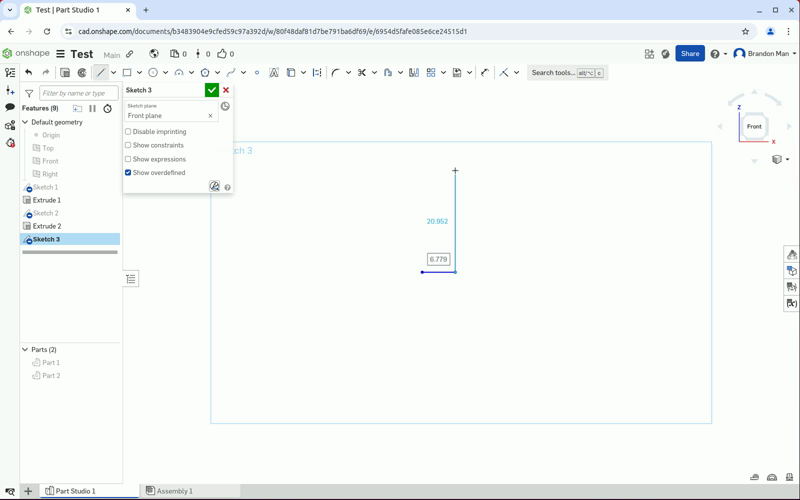
key_up(shift)
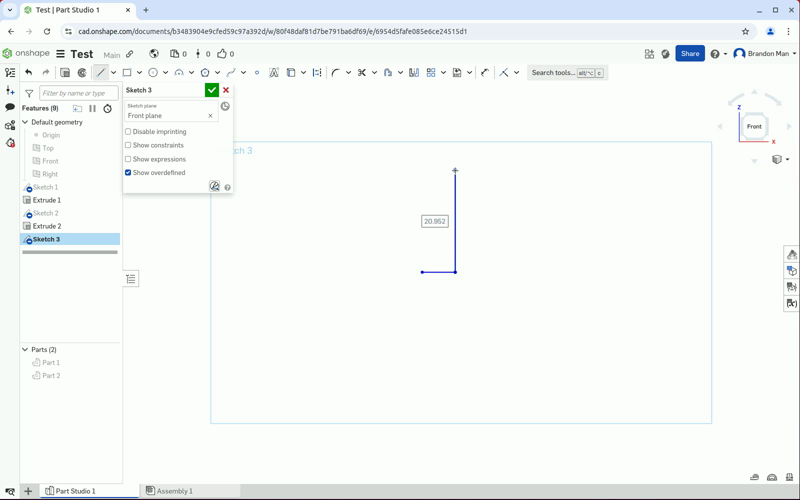
key_down(shift)
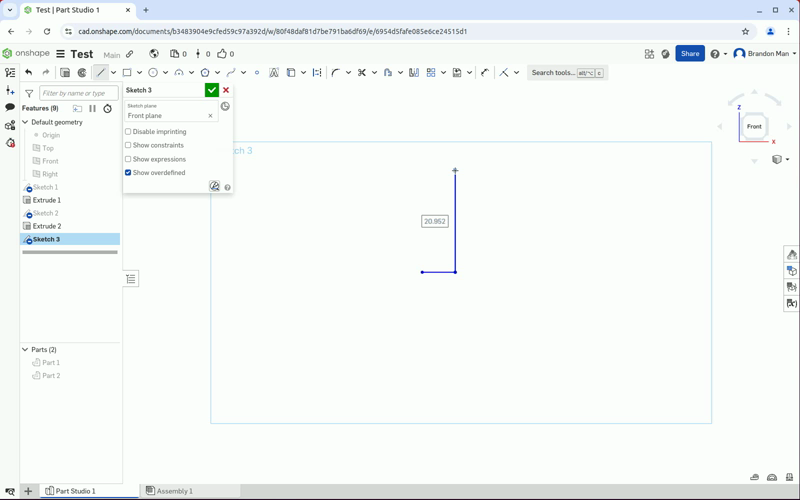
mouse_move(485, 170)
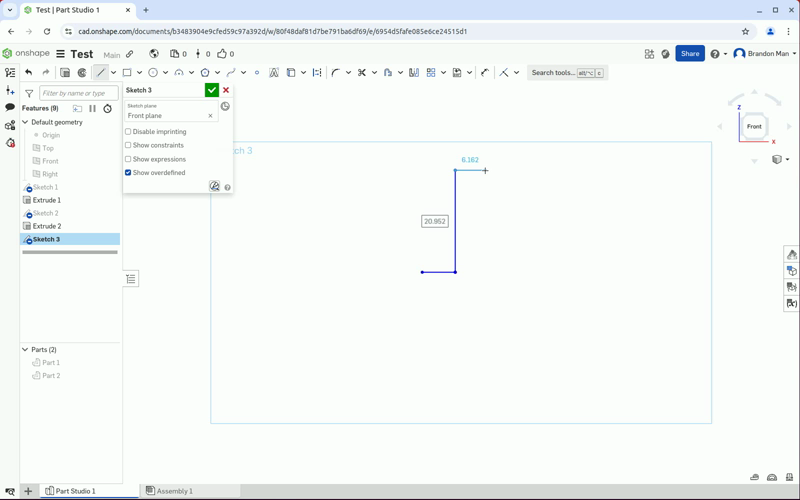
mouse_move(422, 170)
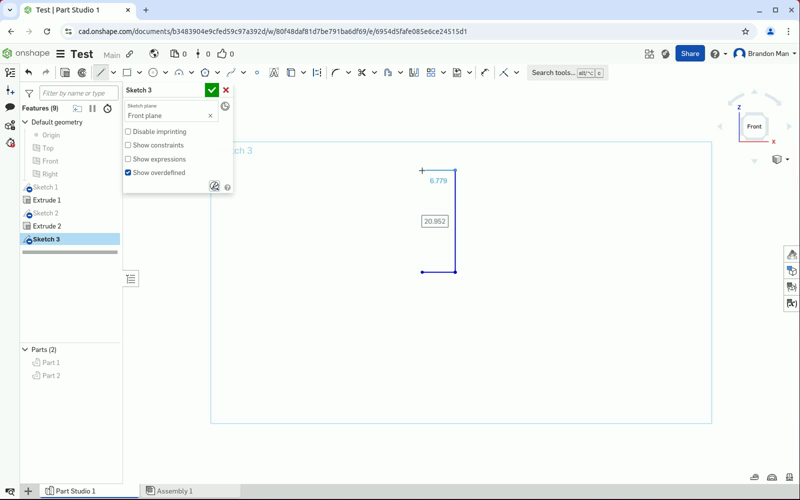
click(422, 170)
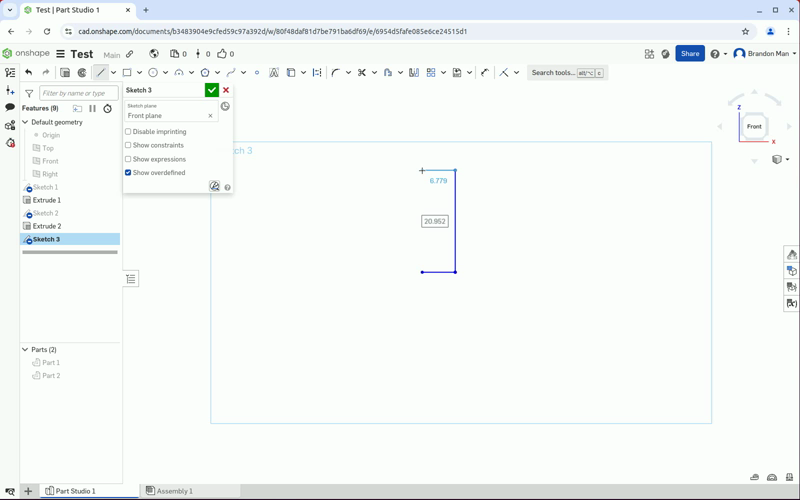
key_up(shift)
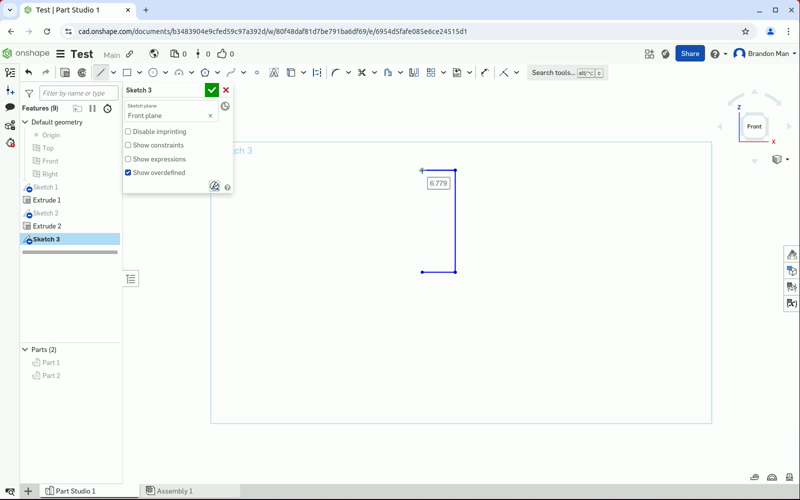
key_down(shift)
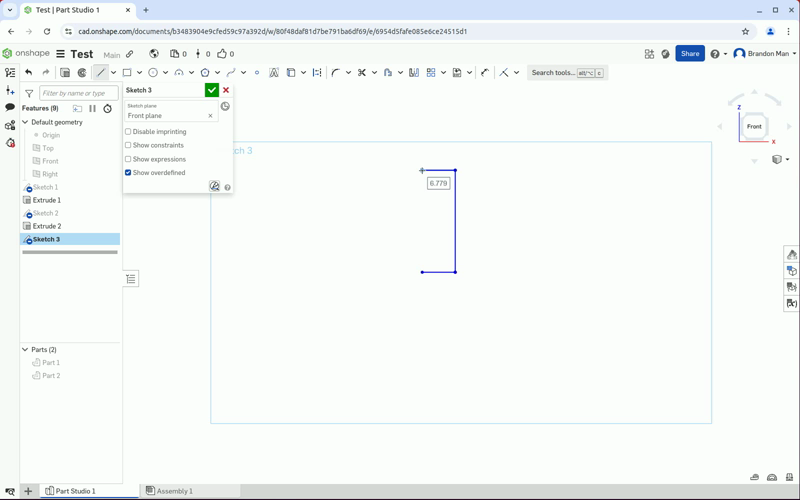
mouse_move(422, 272)
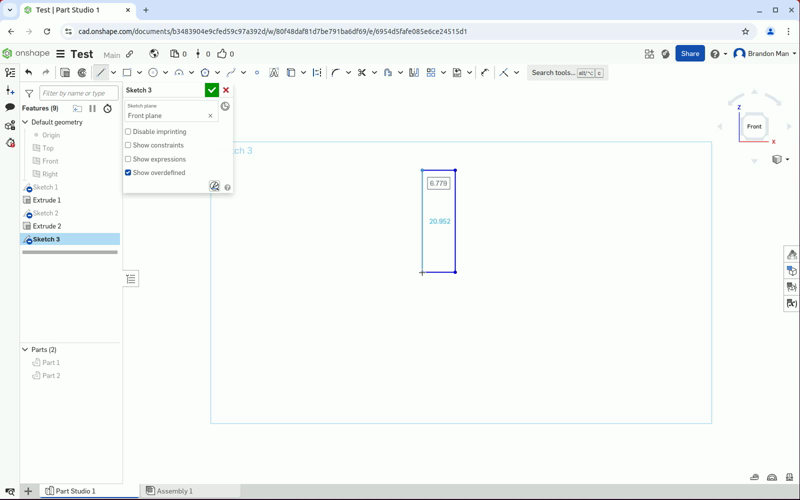
key_up(shift)
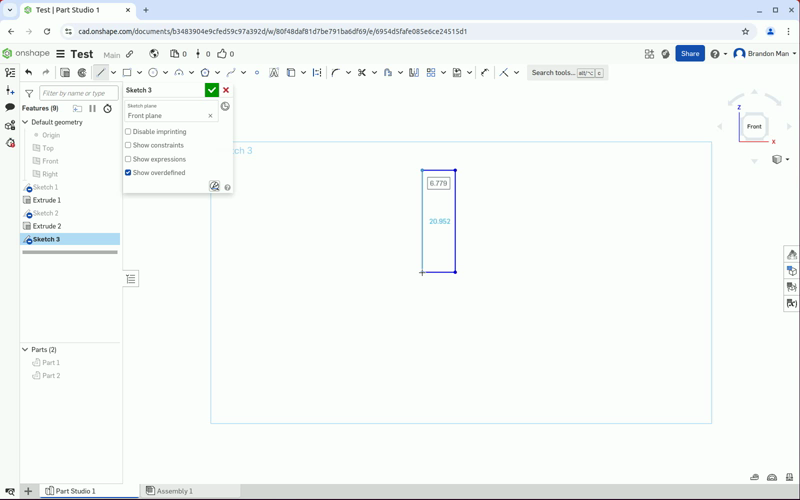
click(422, 272)
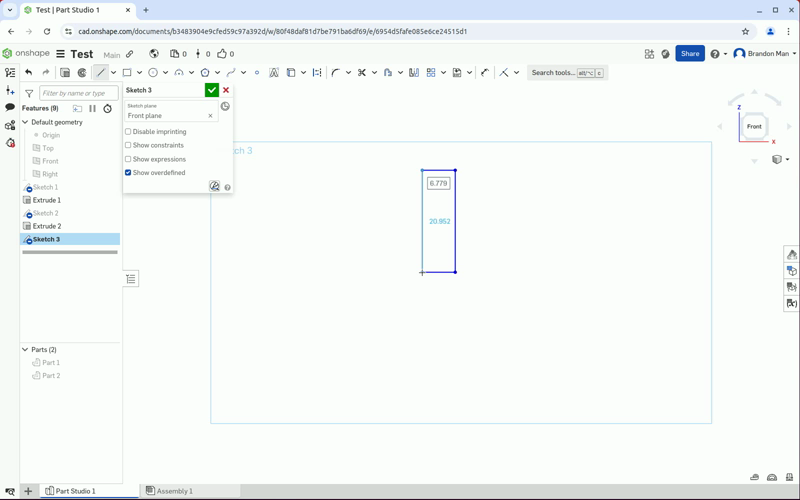
key(esc)
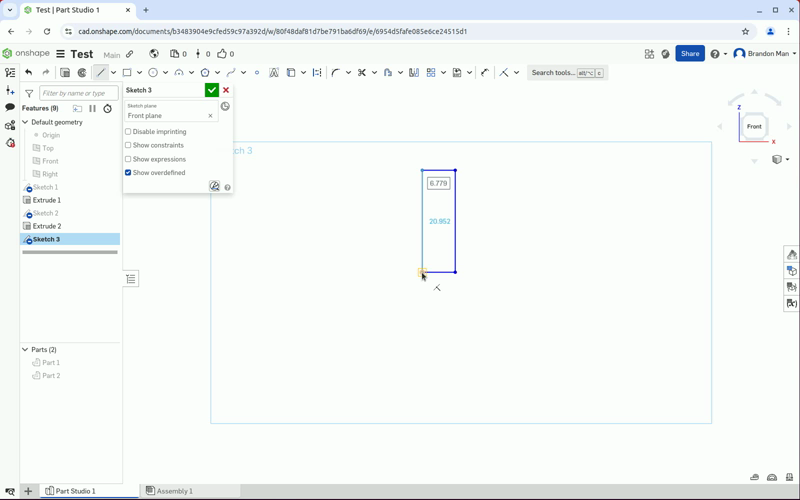
key(c)
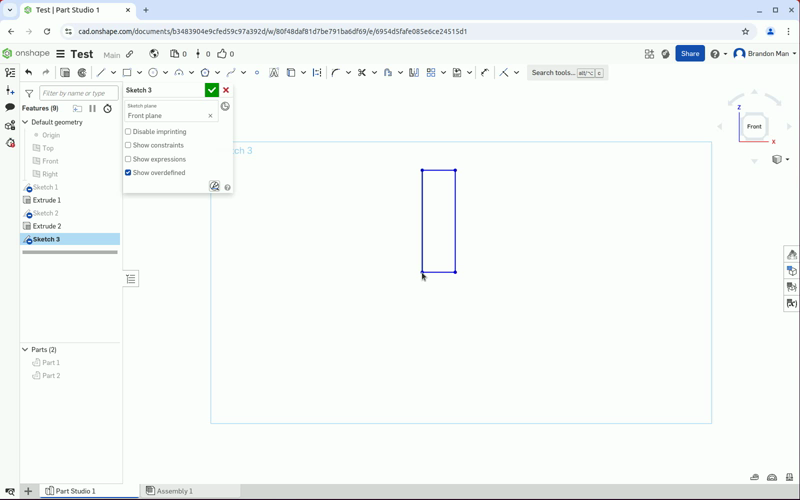
key_down(shift)
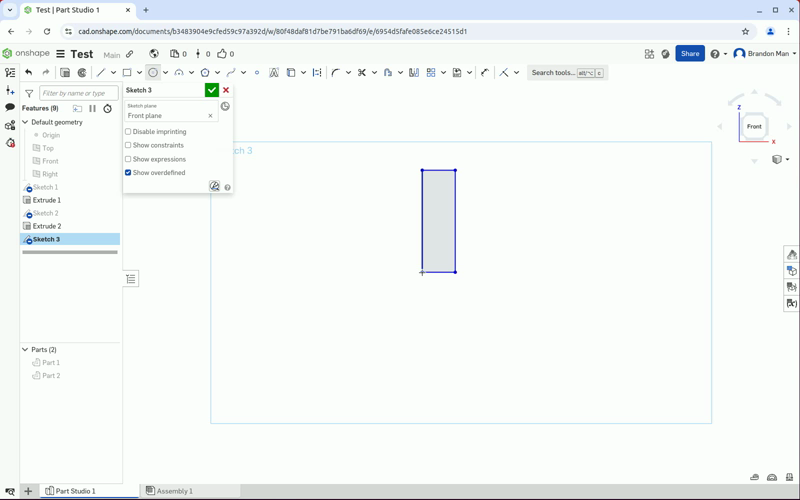
mouse_move(439, 183)
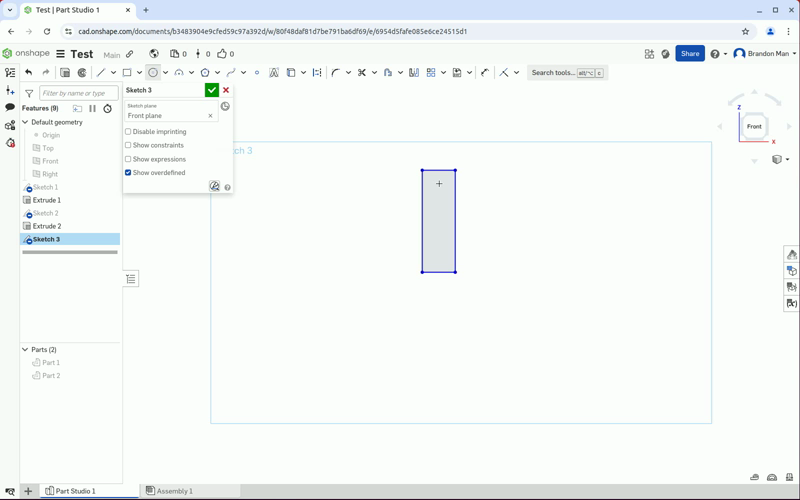
click(439, 183)
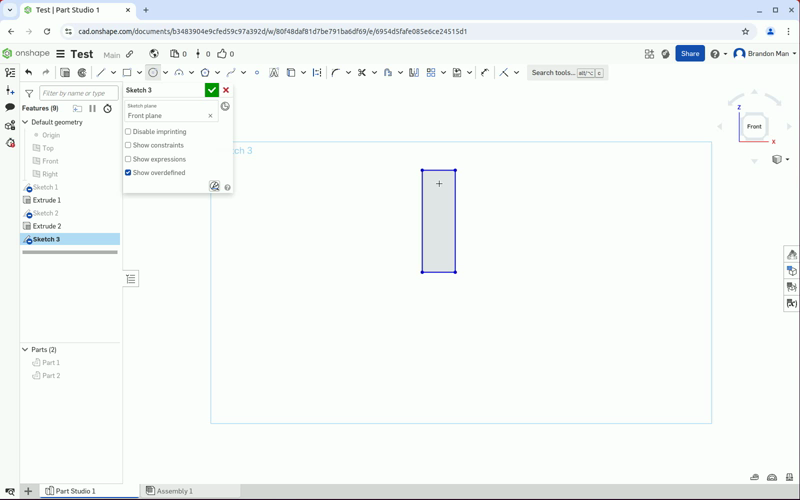
key_up(shift)
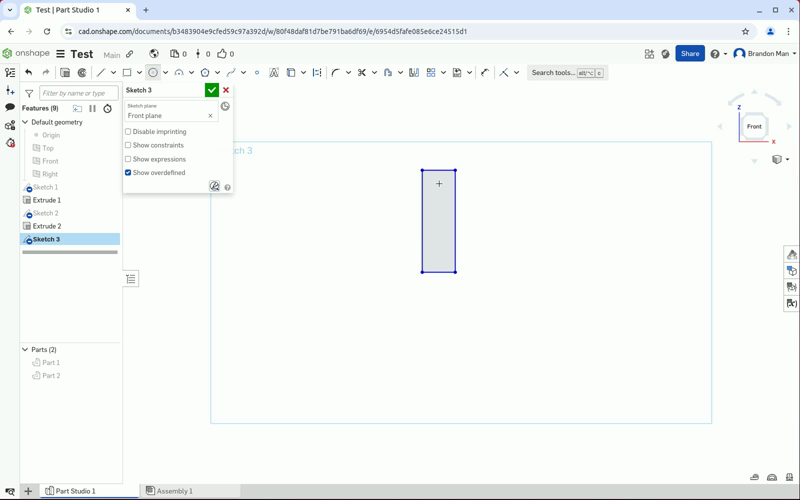
mouse_move(443, 183)
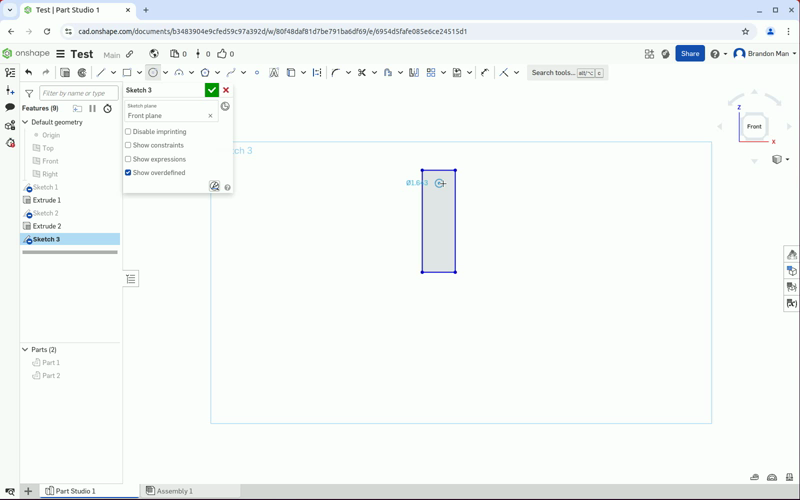
click(443, 183)
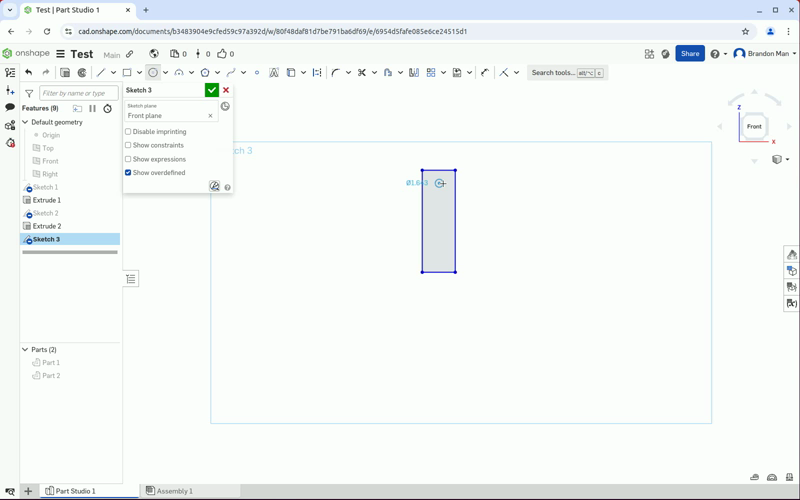
key(esc)
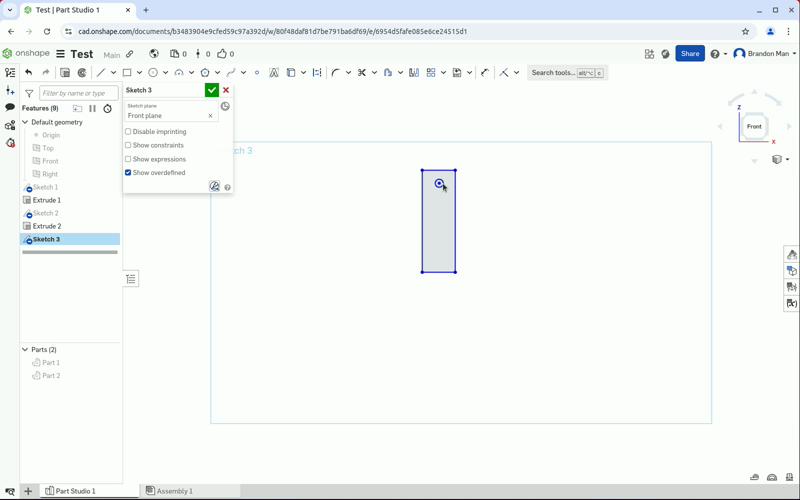
mouse_move(424, 180)
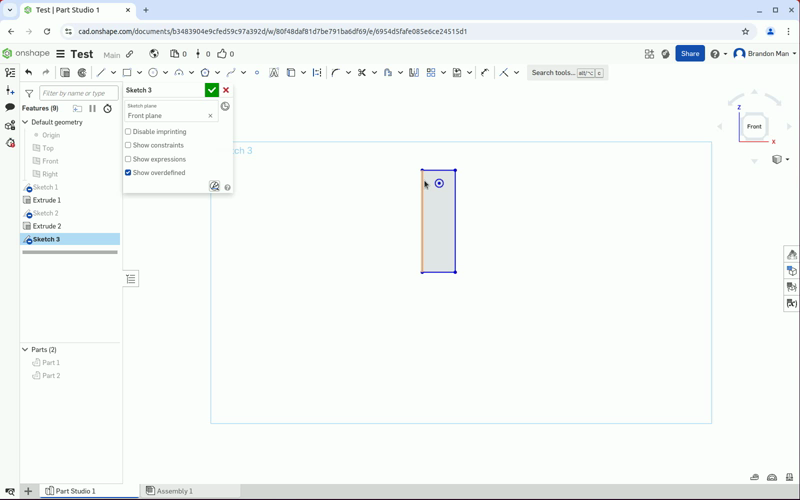
click(424, 180)
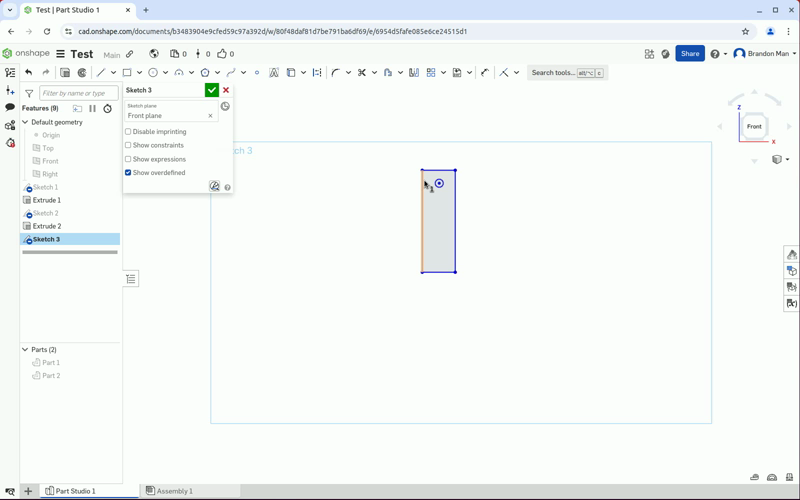
mouse_move(73, 352)
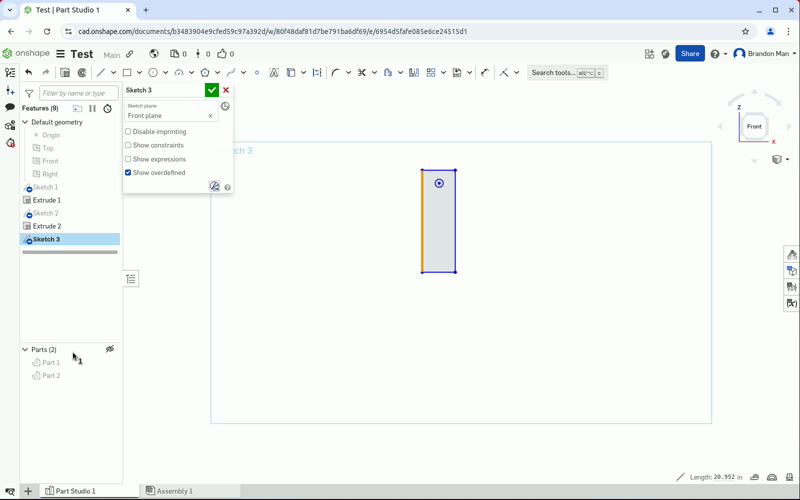
key(shift+y)
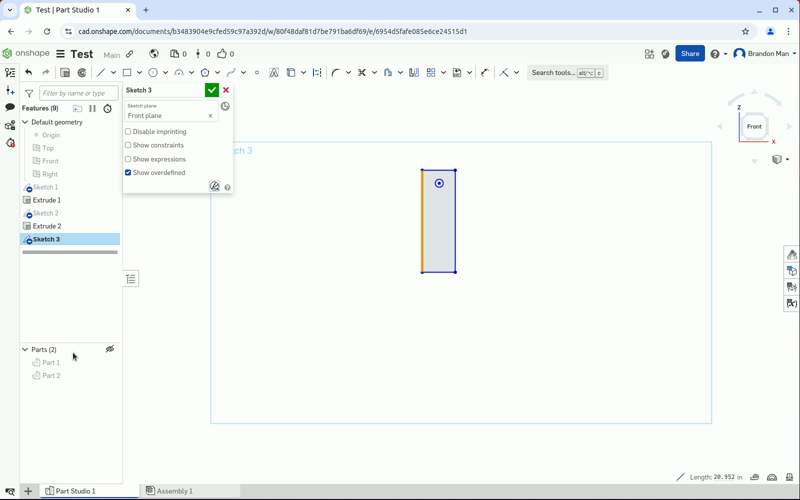
key(shift+e)
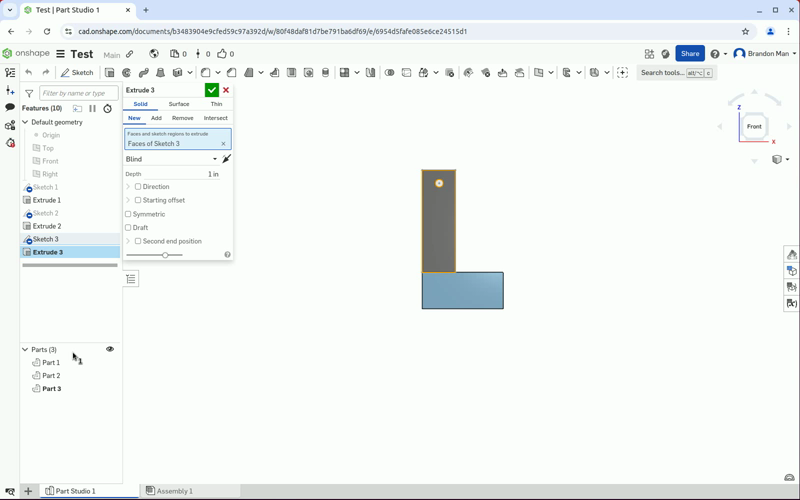
mouse_move(143, 106)
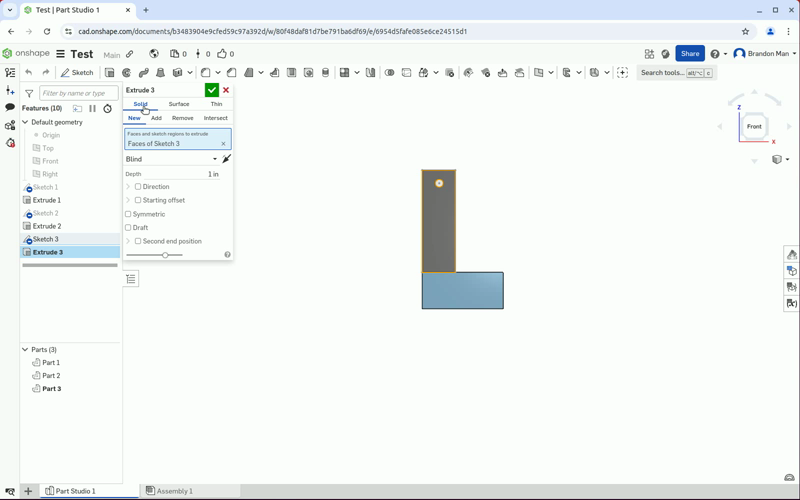
click(143, 106)
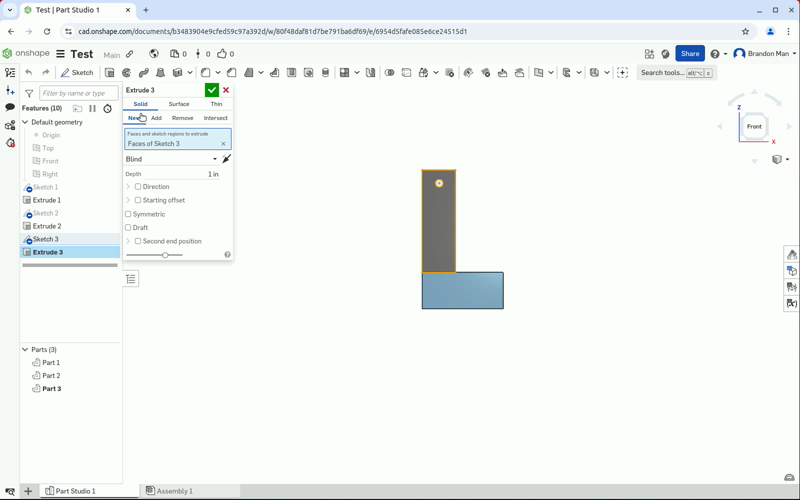
mouse_move(137, 120)
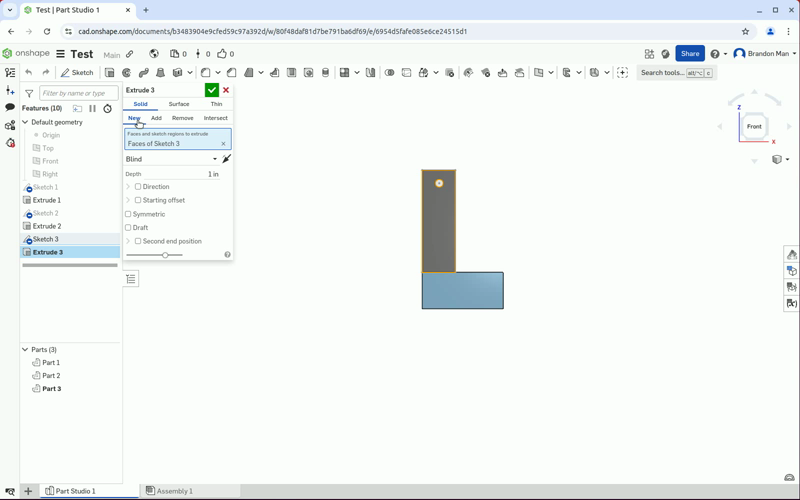
click(137, 120)
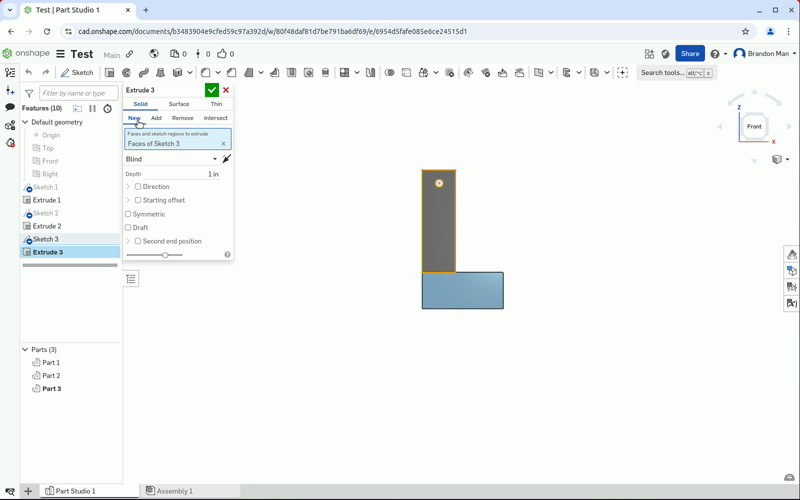
key(tab, 4)
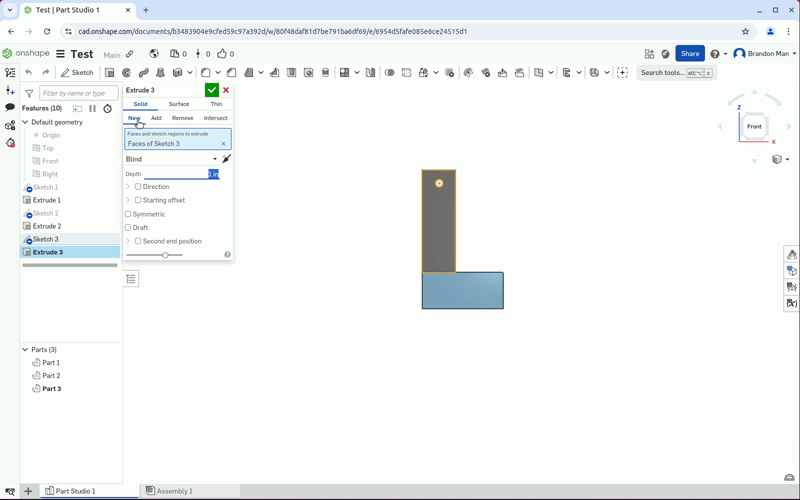
text(4.574)
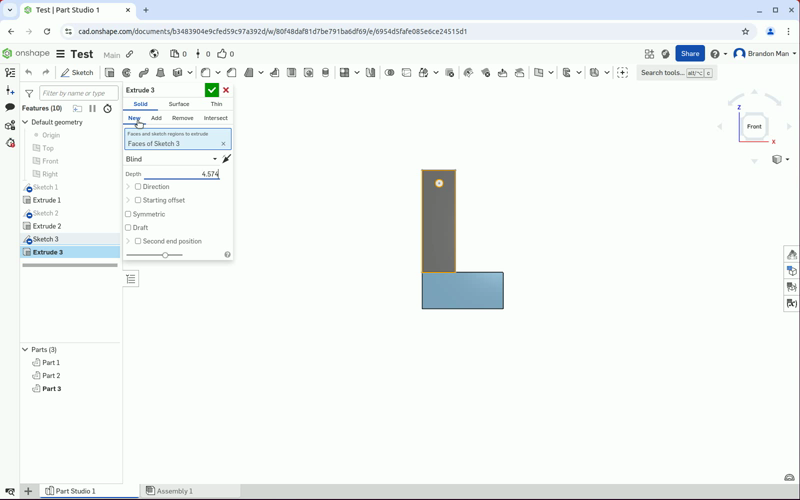
key(enter)
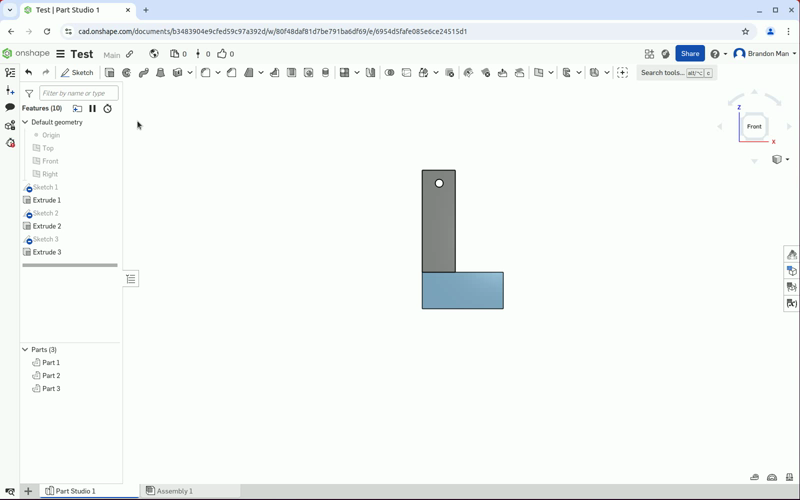
key(shift+h)
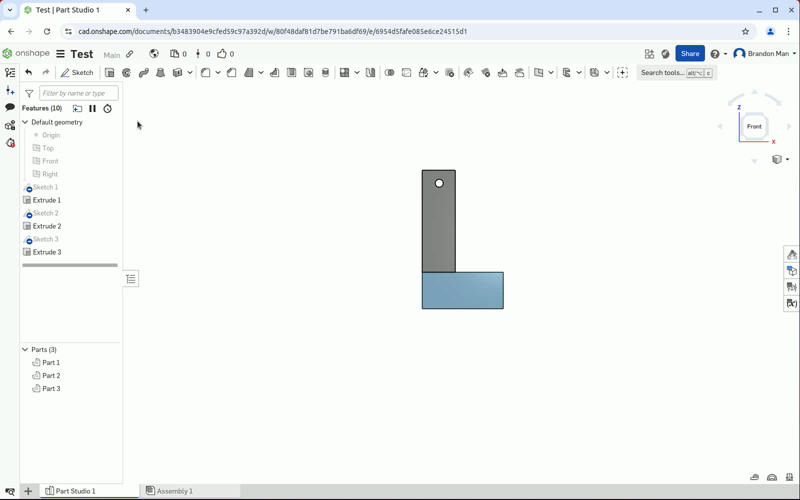
key(shift+h)
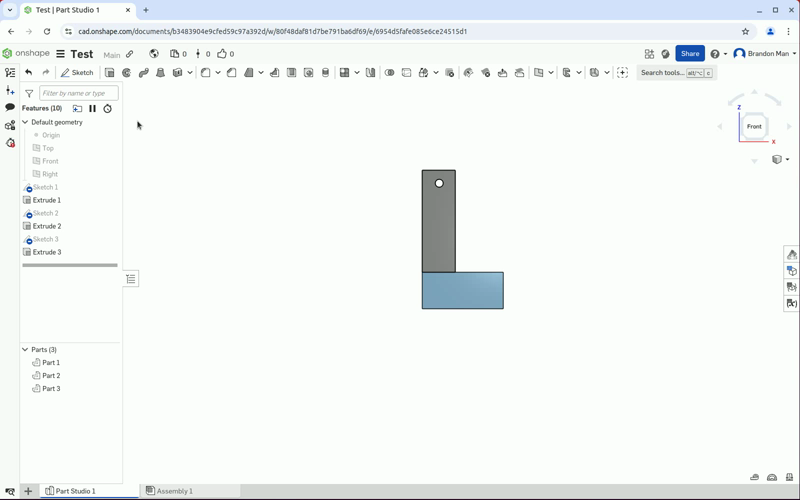
mouse_move(73, 189)
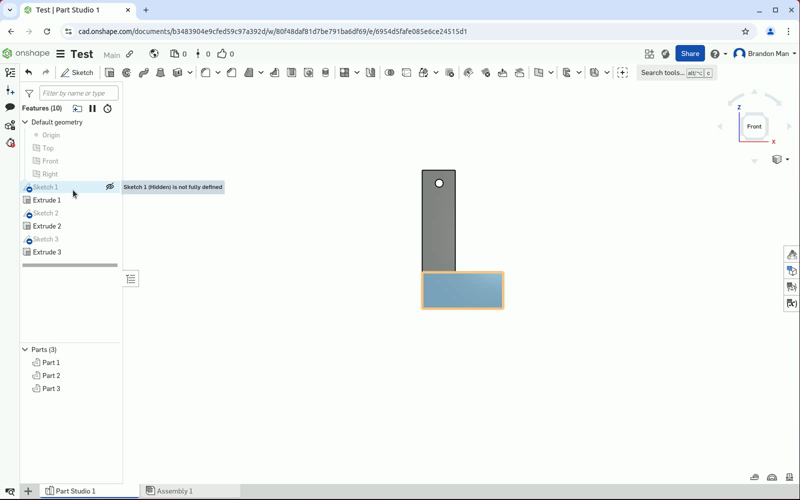
click(73, 189)
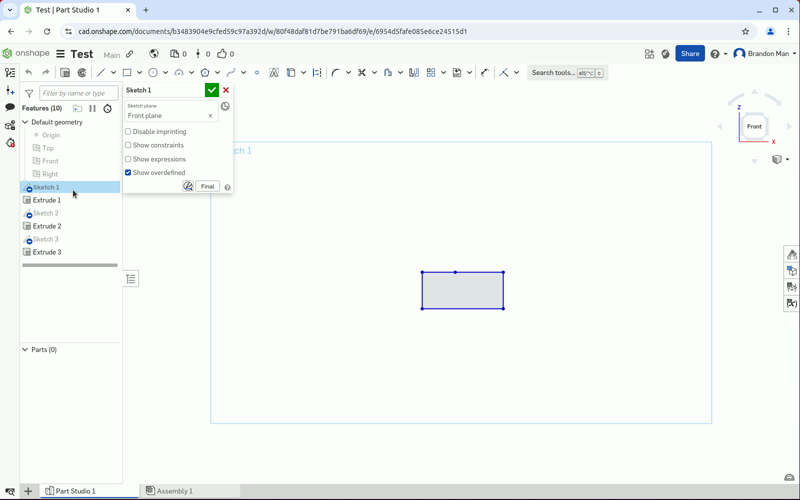
mouse_move(229, 92)
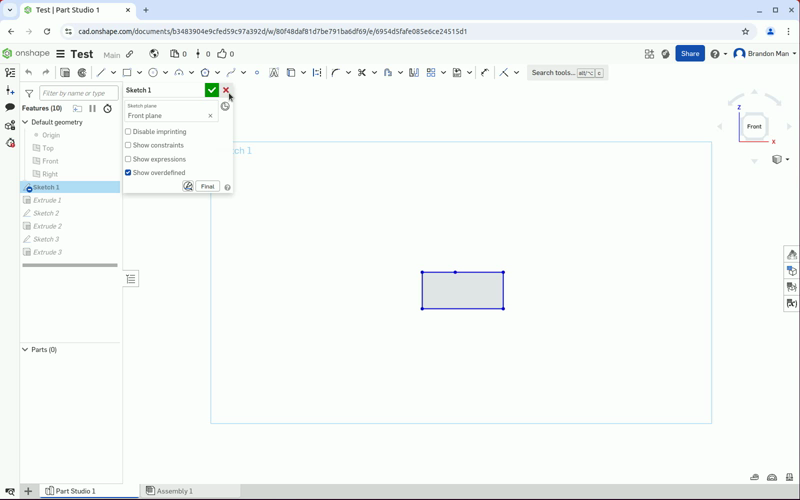
click(229, 92)
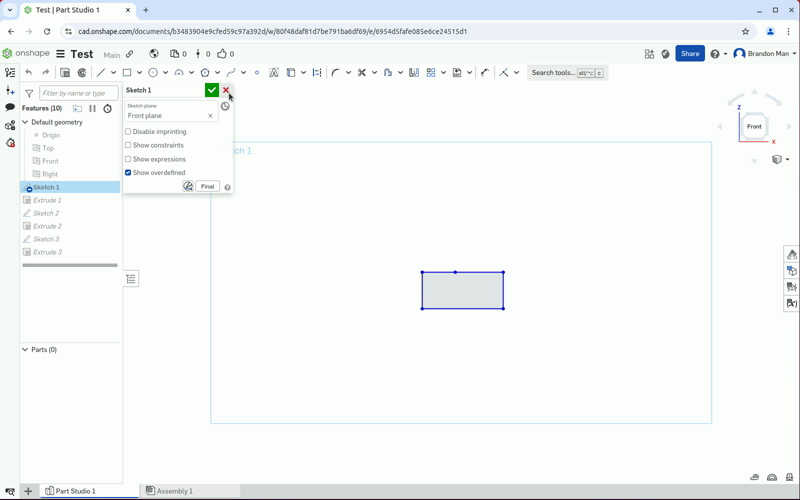
key(shift+s)
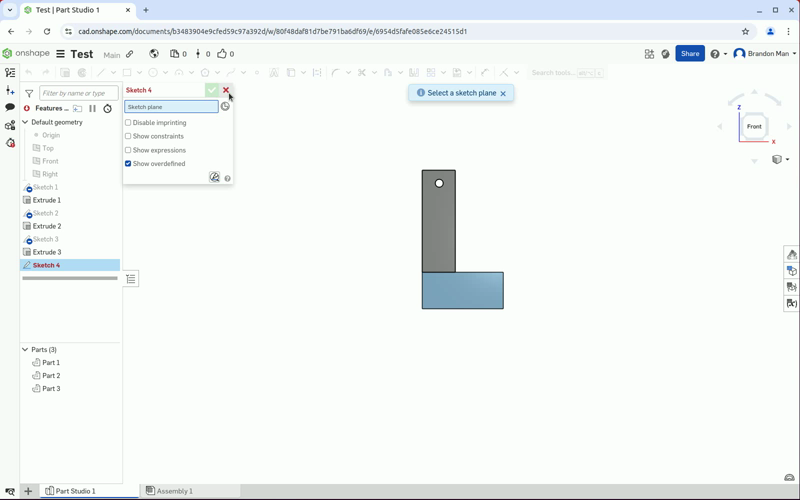
mouse_move(73, 163)
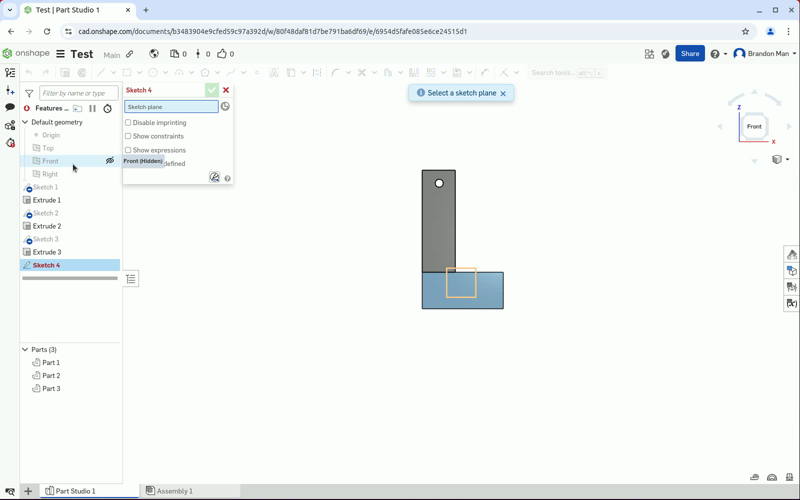
click(73, 163)
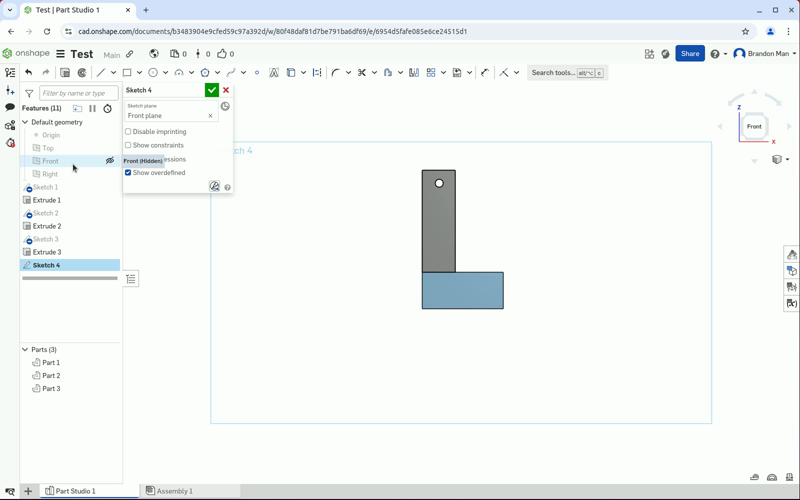
mouse_move(73, 352)
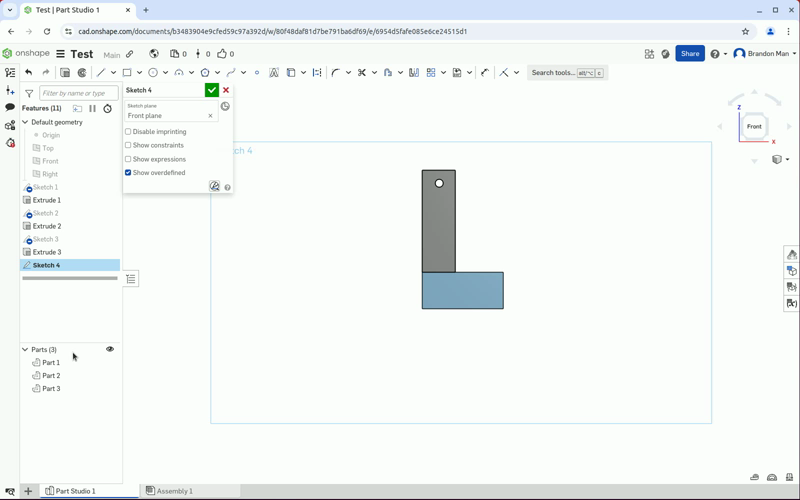
key(y)
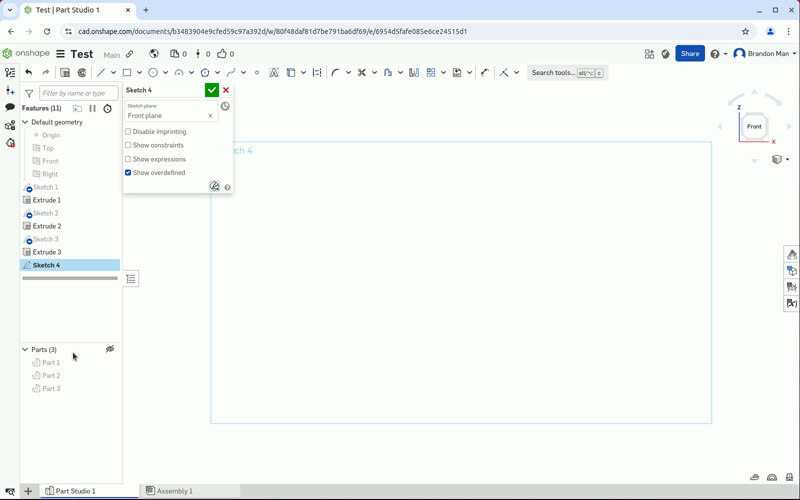
key(l)
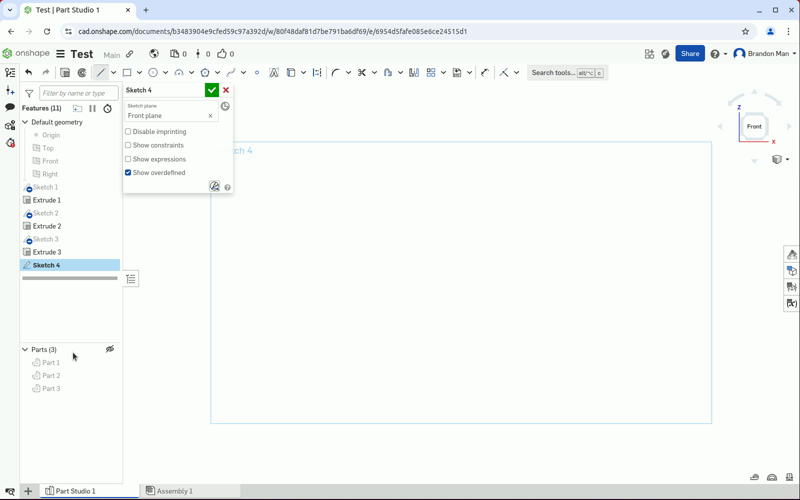
key_down(shift)
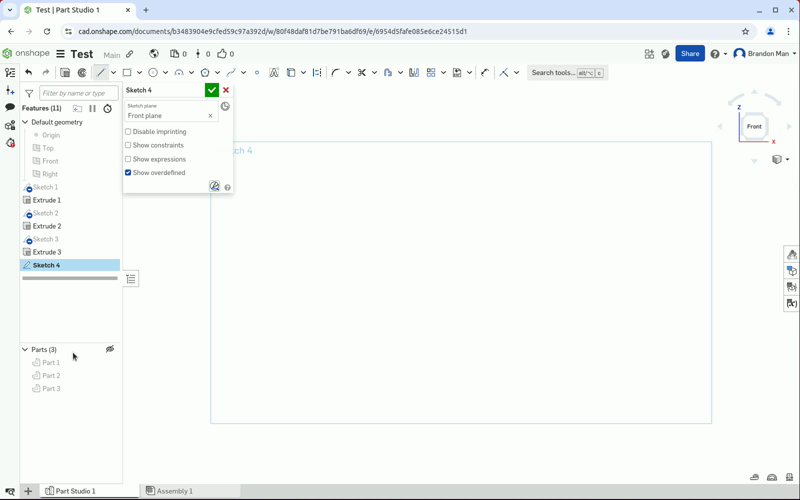
mouse_move(422, 308)
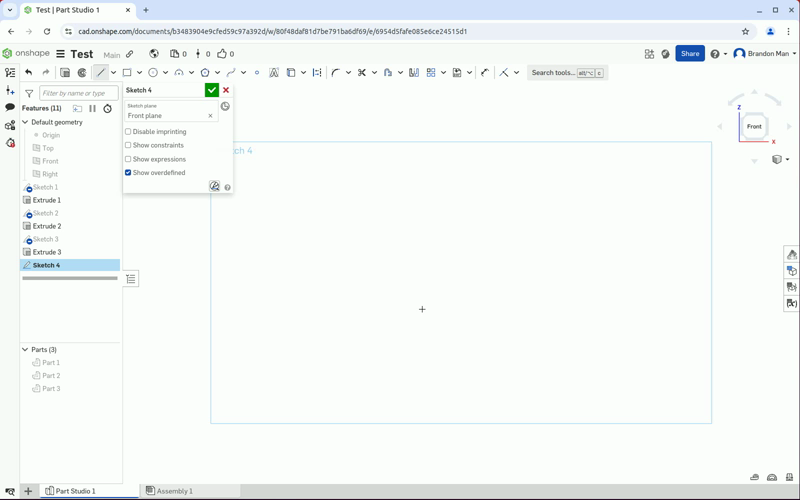
click(422, 308)
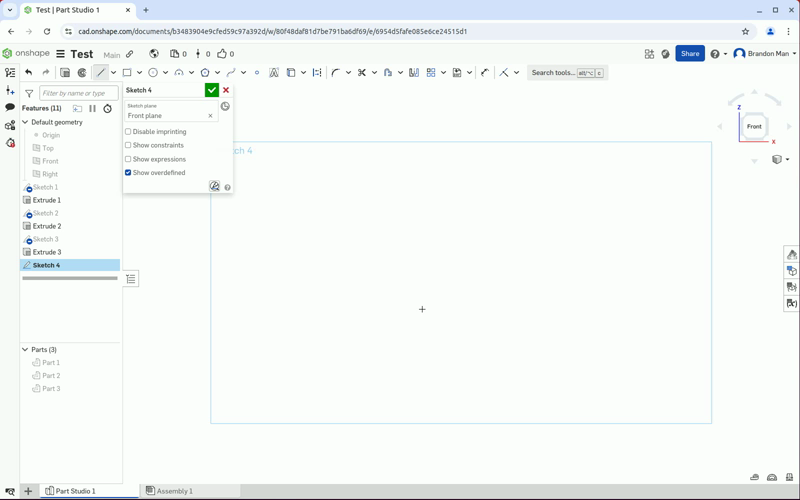
key_up(shift)
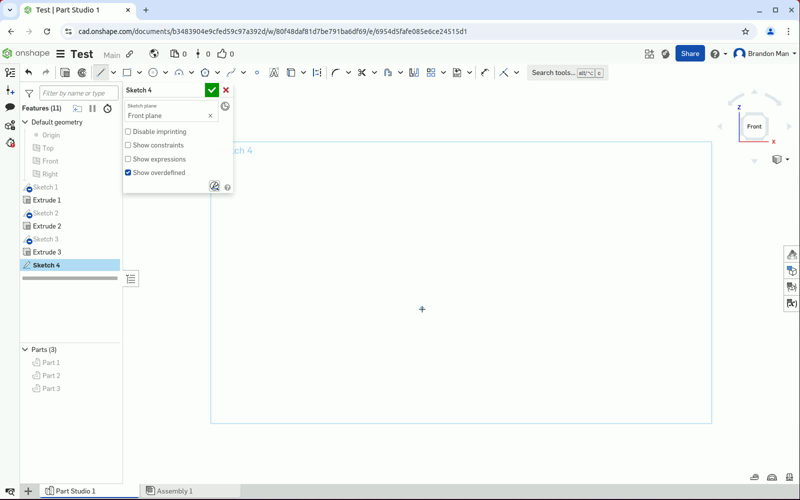
key_down(shift)
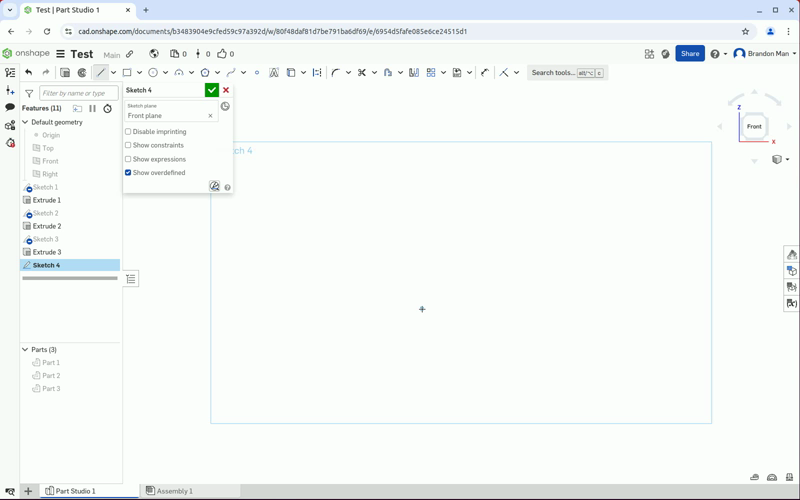
mouse_move(503, 308)
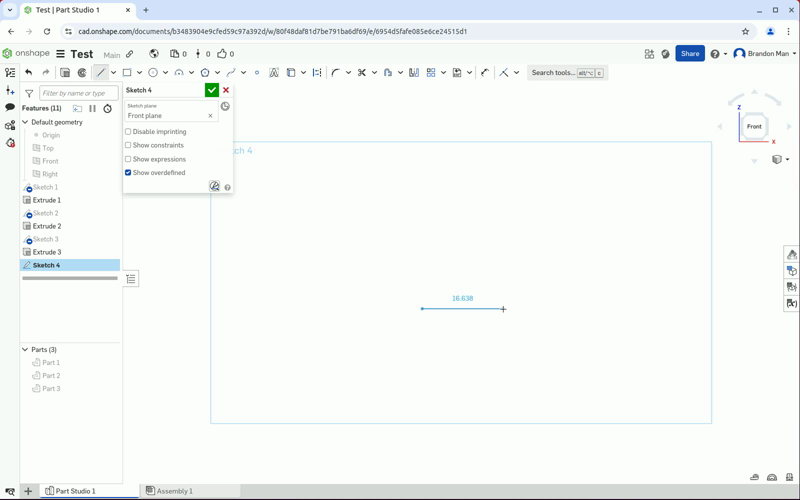
click(503, 308)
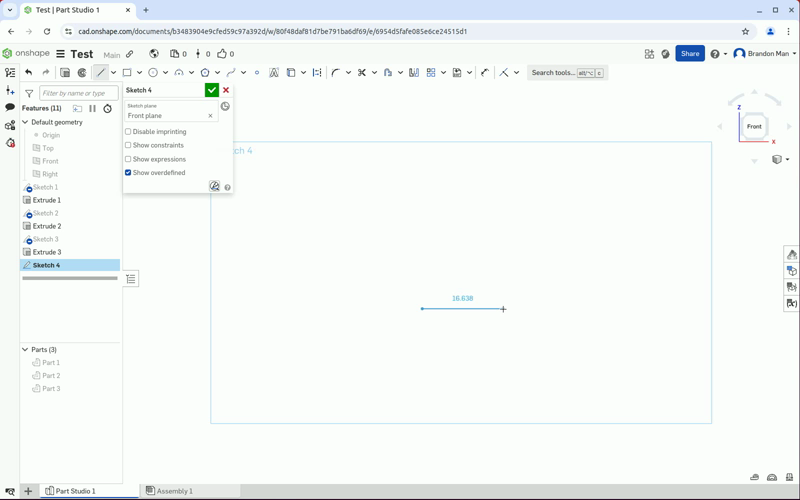
key_up(shift)
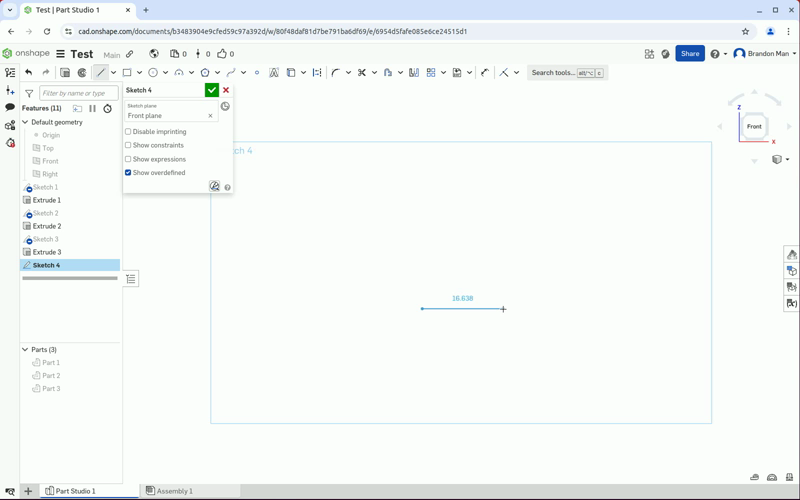
key_down(shift)
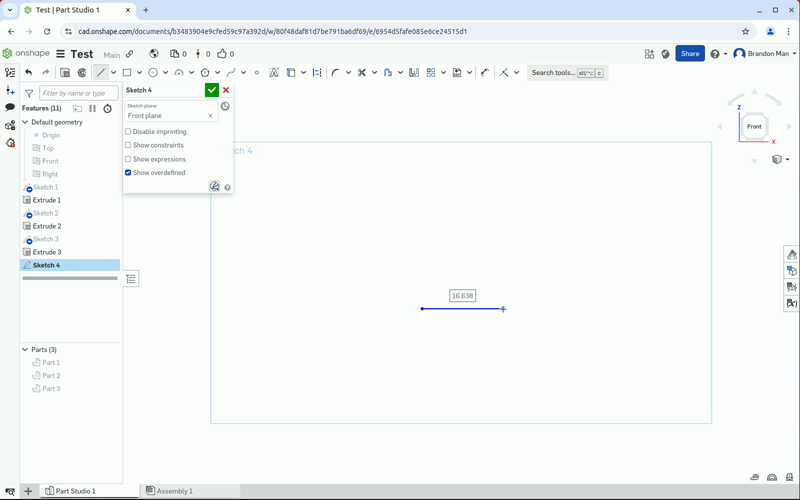
mouse_move(533, 308)
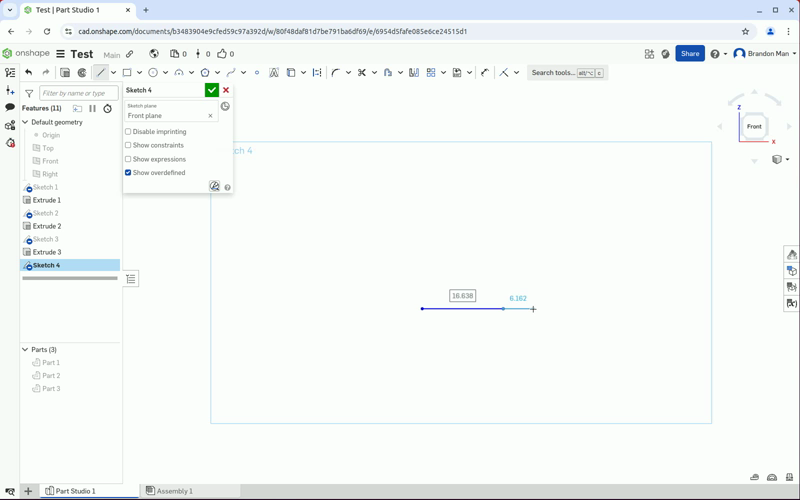
mouse_move(503, 272)
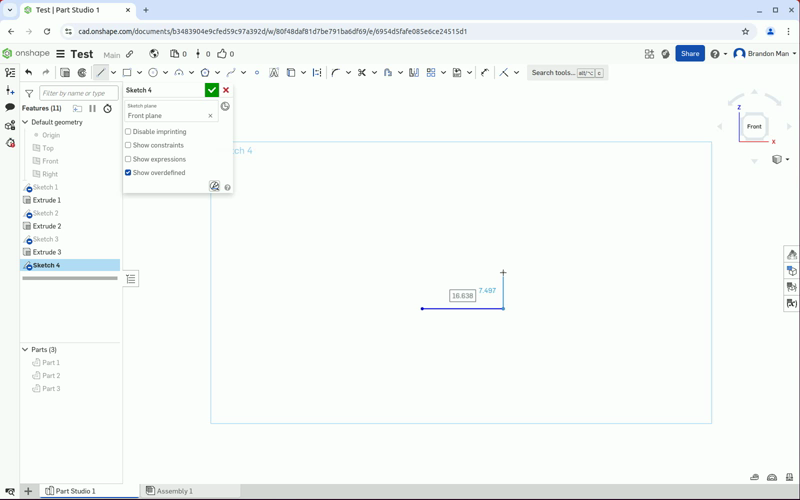
click(503, 272)
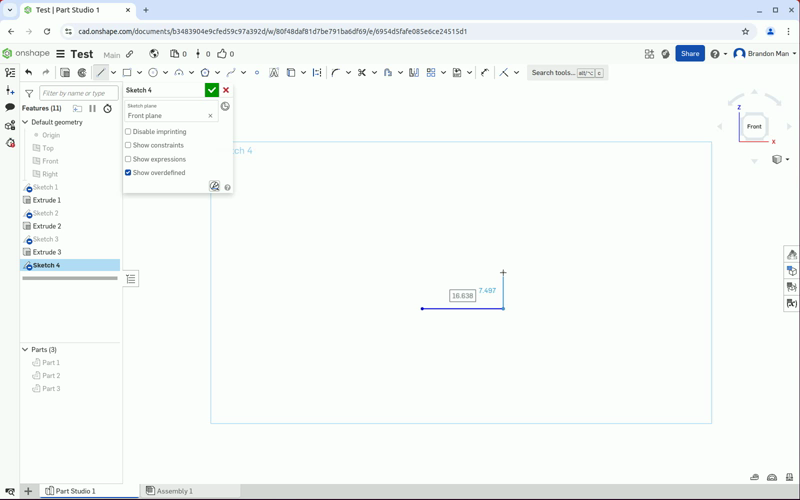
key_up(shift)
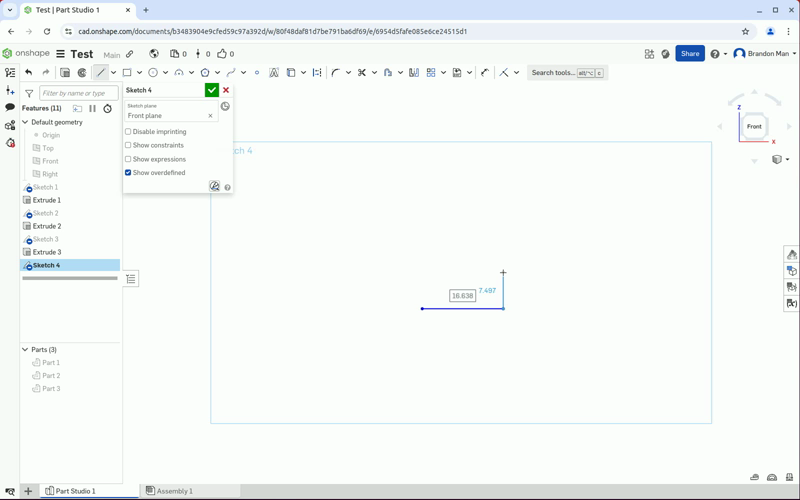
key_down(shift)
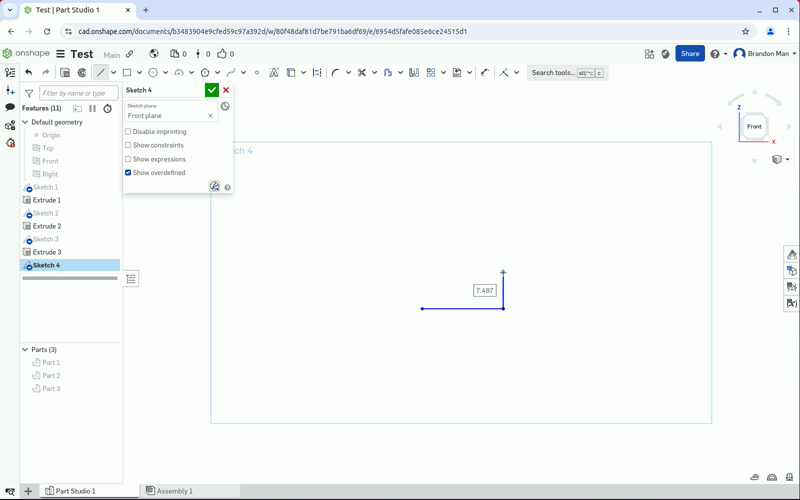
mouse_move(533, 272)
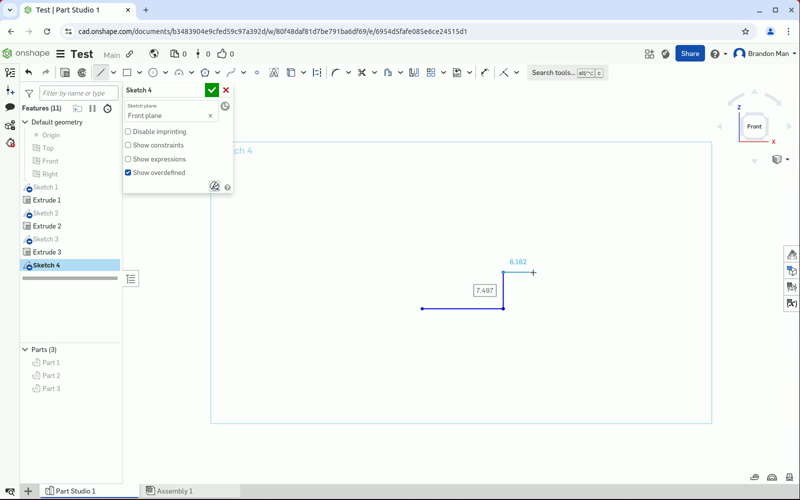
mouse_move(455, 272)
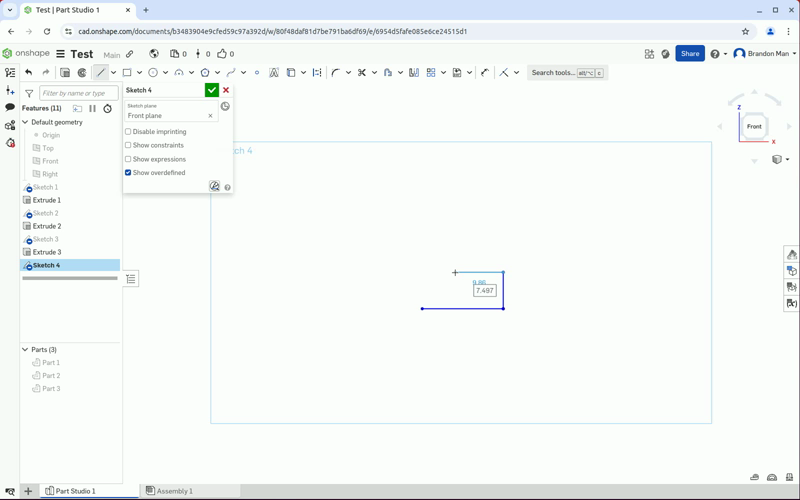
click(455, 272)
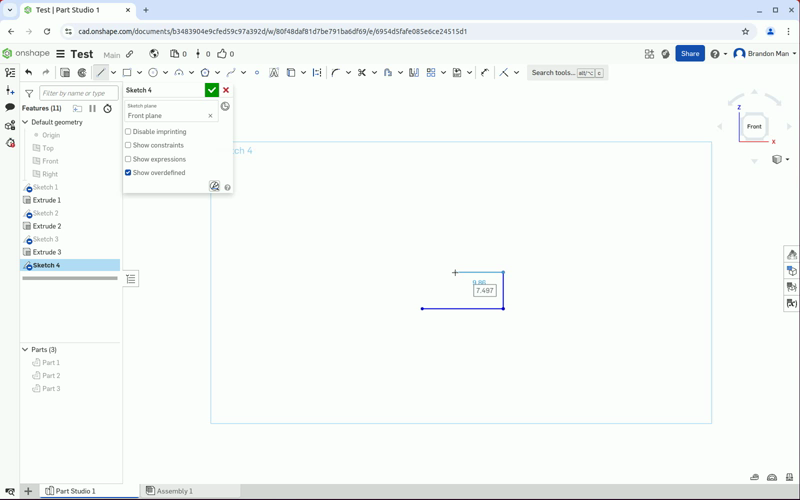
key_up(shift)
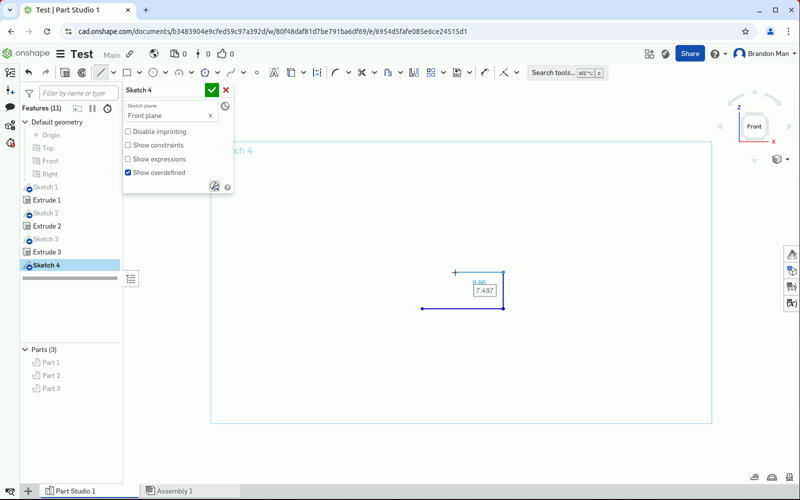
key_down(shift)
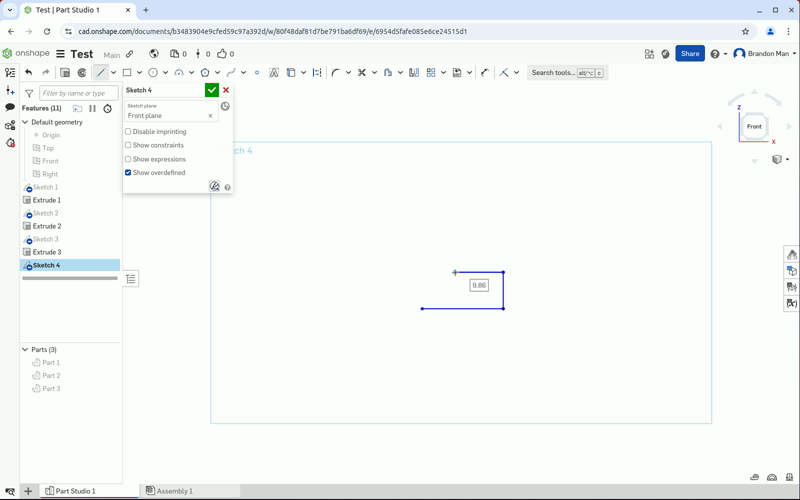
mouse_move(485, 272)
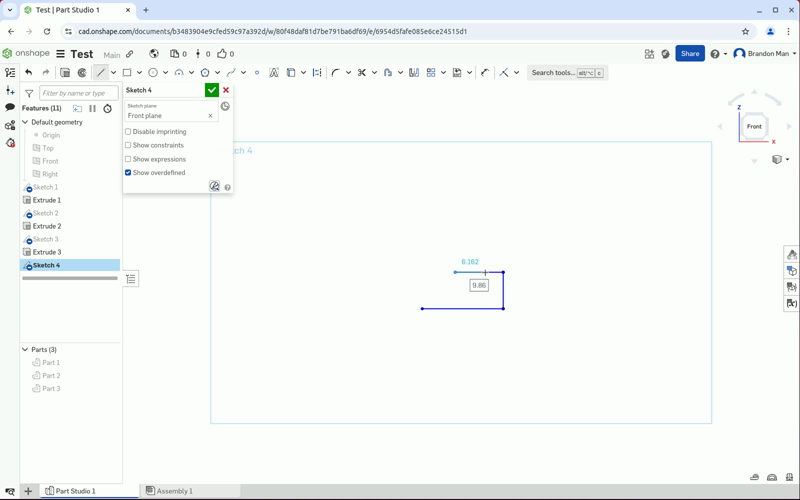
mouse_move(422, 272)
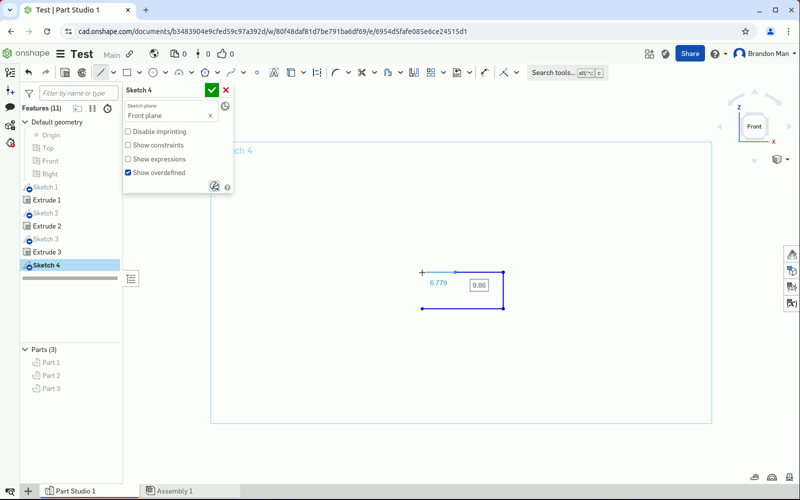
click(422, 272)
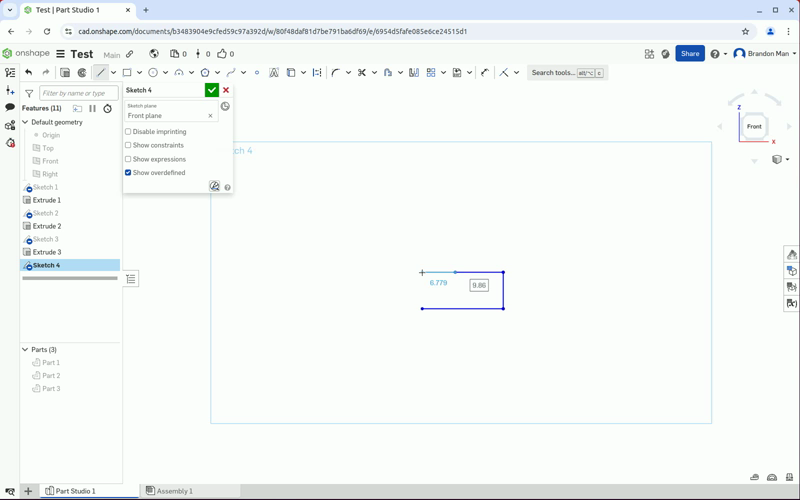
key_up(shift)
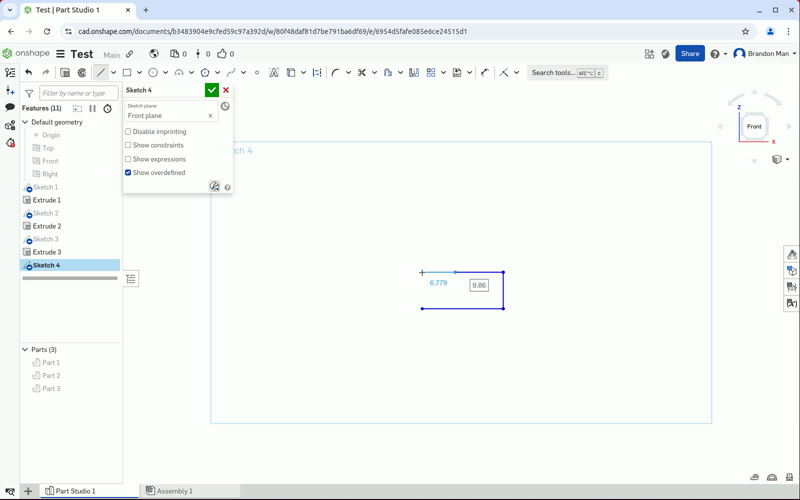
mouse_move(452, 272)
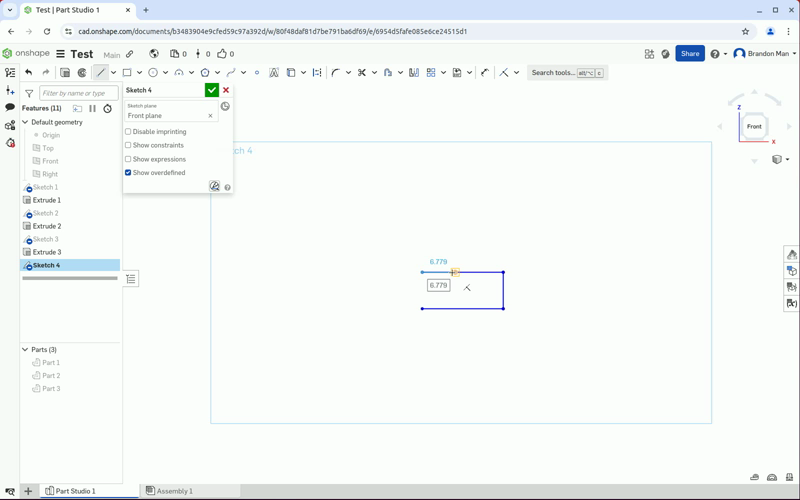
key_down(shift)
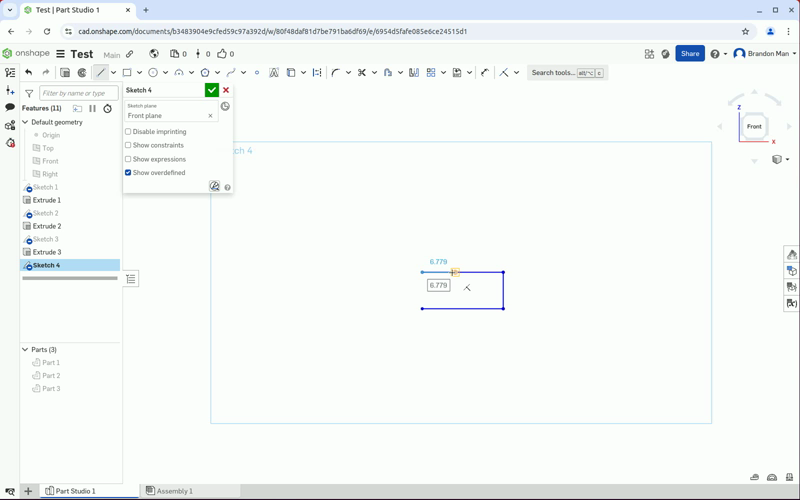
mouse_move(422, 308)
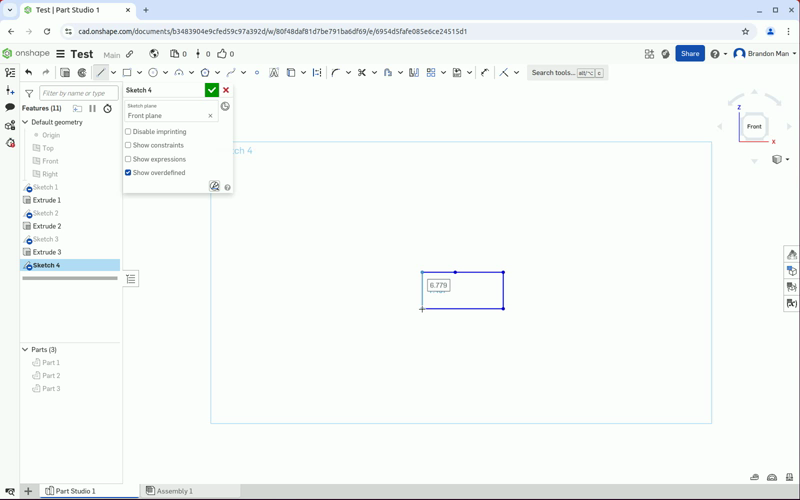
key_up(shift)
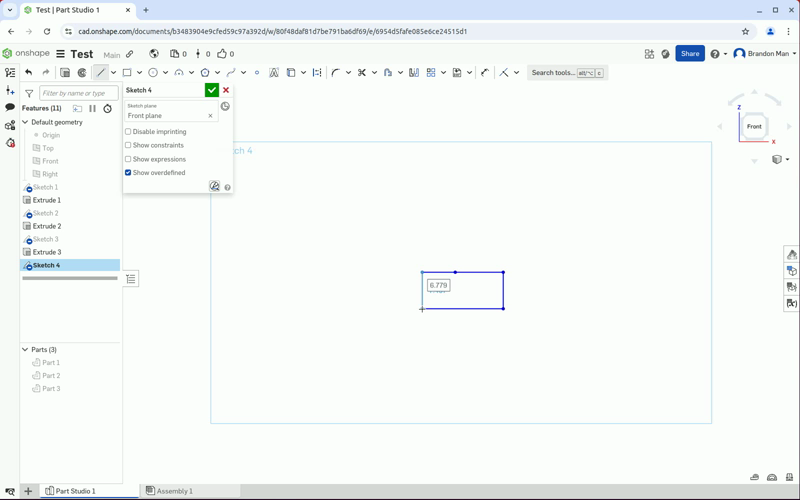
click(422, 308)
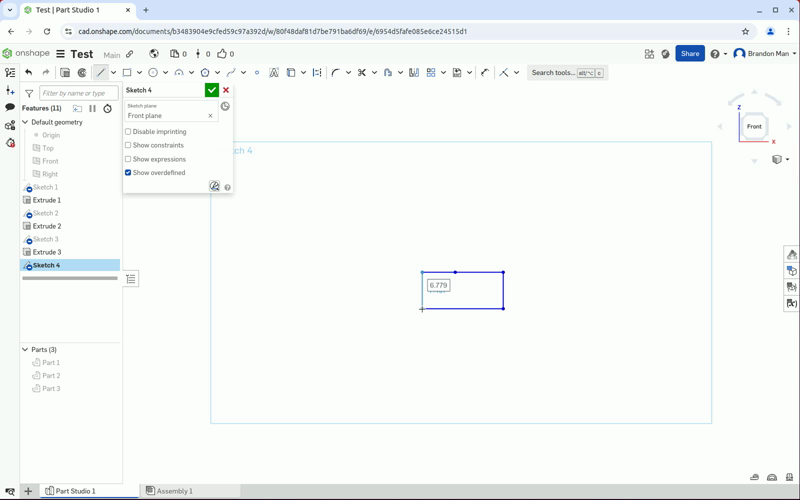
key(esc)
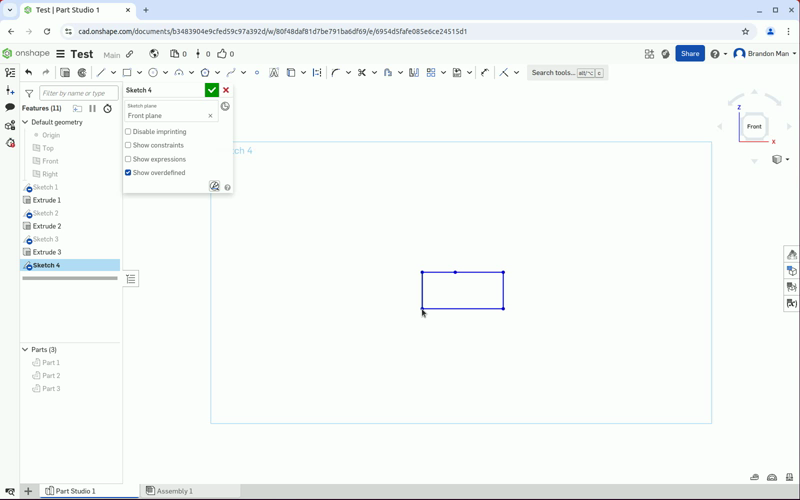
mouse_move(438, 299)
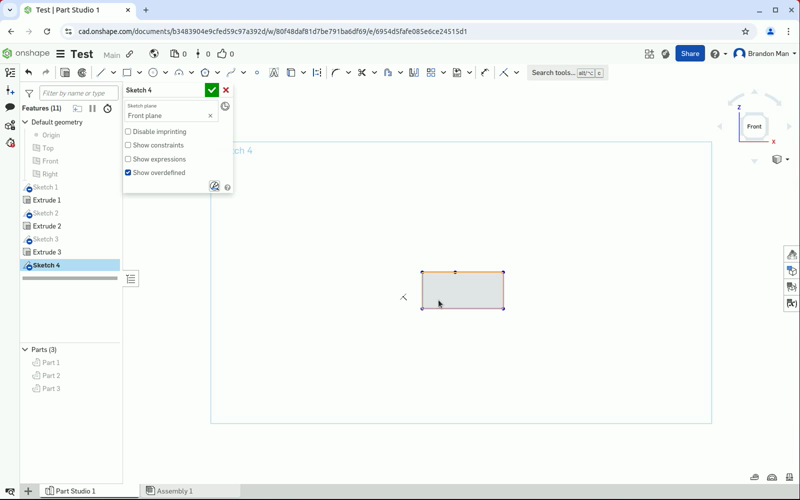
click(438, 299)
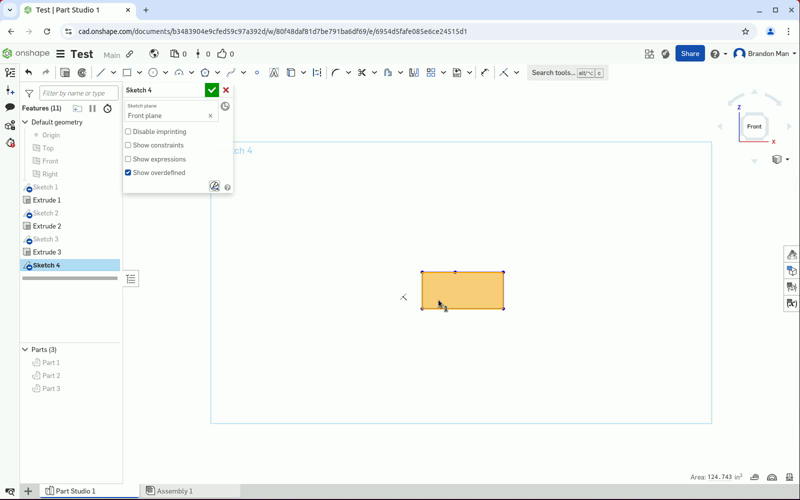
mouse_move(73, 352)
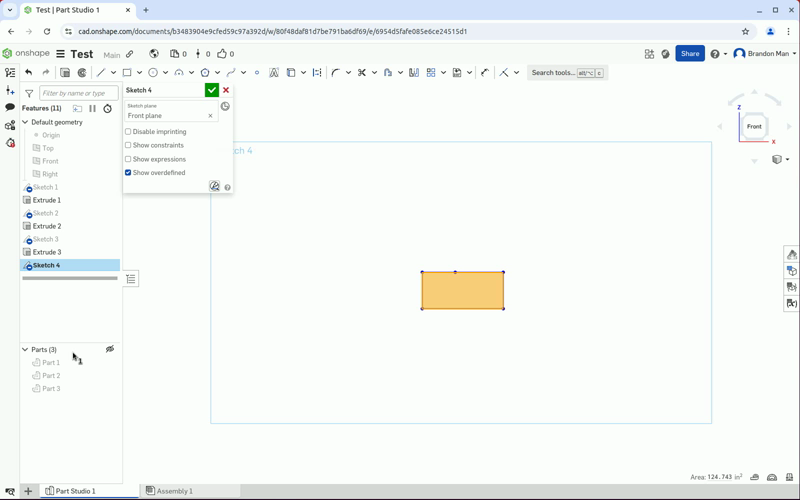
key(shift+y)
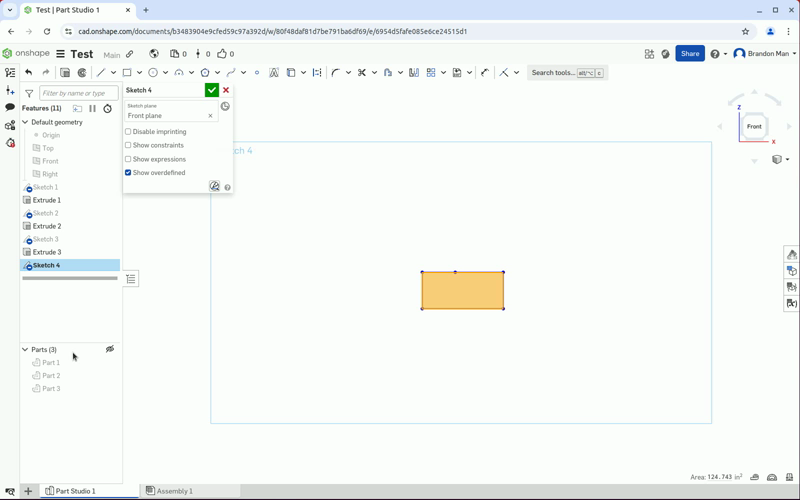
key(shift+e)
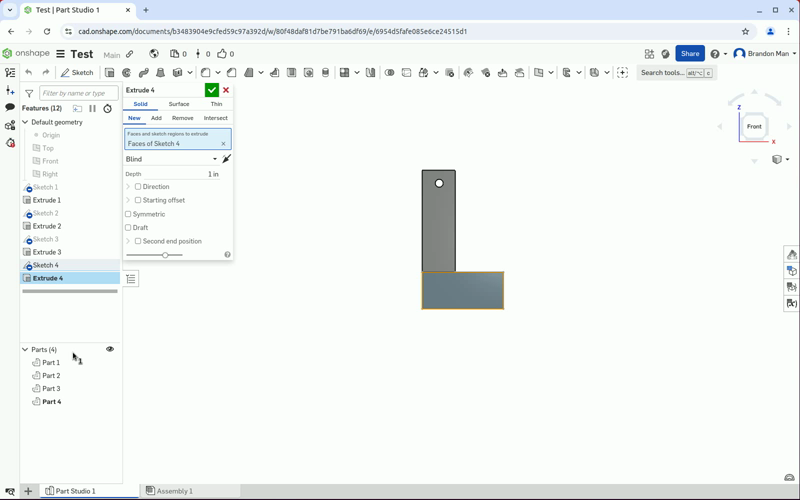
mouse_move(143, 106)
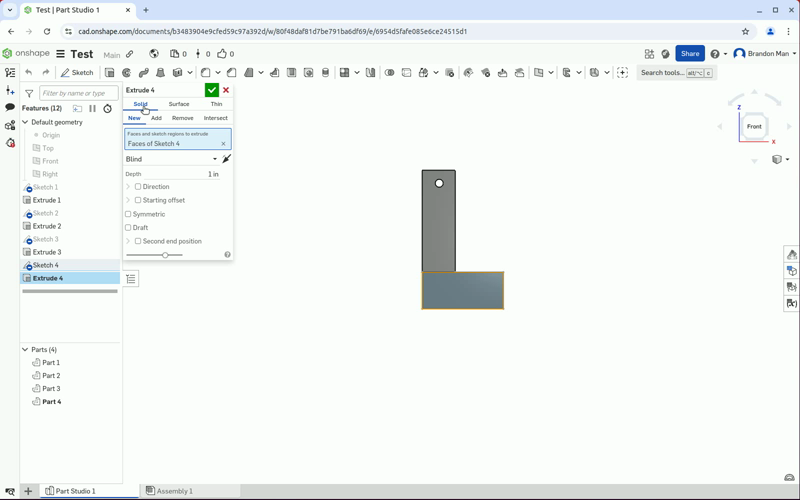
click(143, 106)
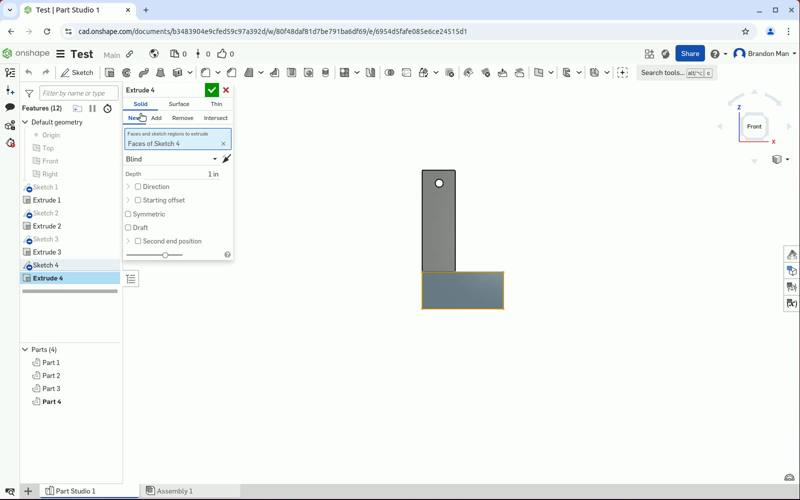
mouse_move(137, 120)
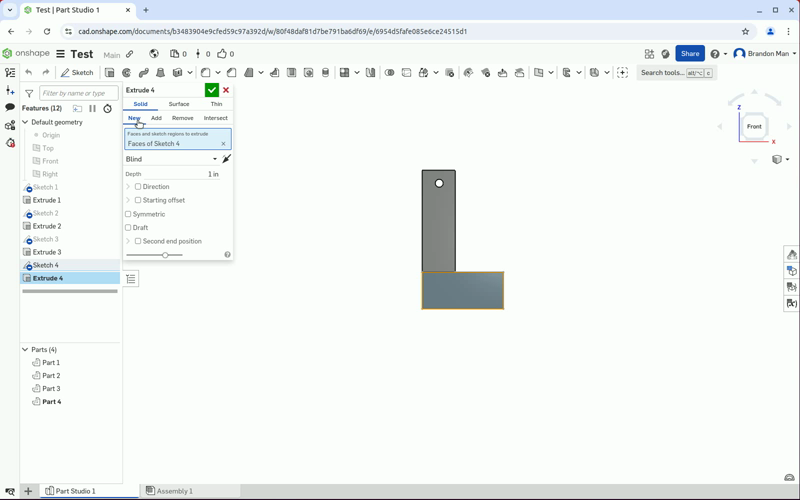
click(137, 120)
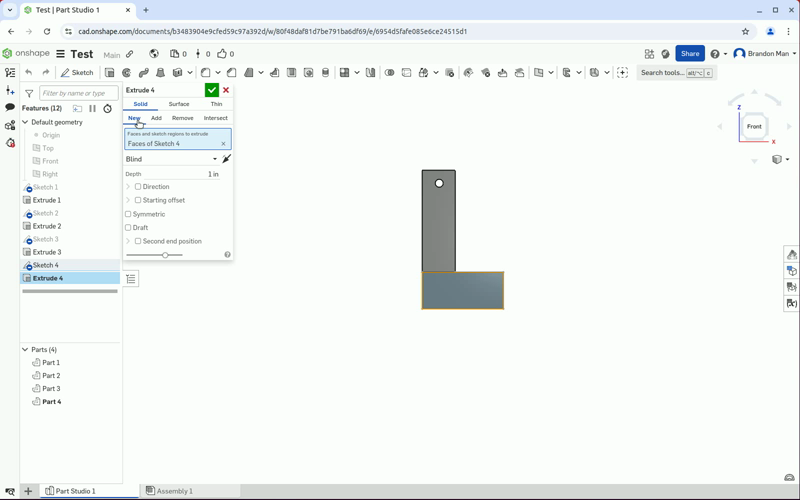
key(tab, 4)
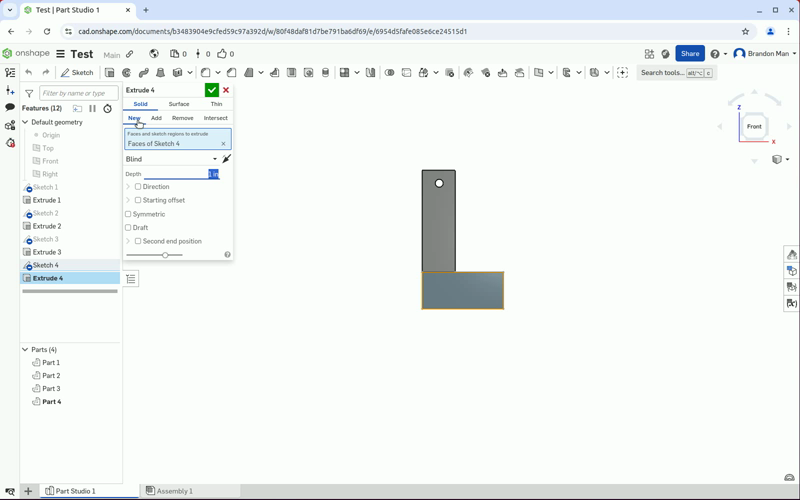
text(4.574)
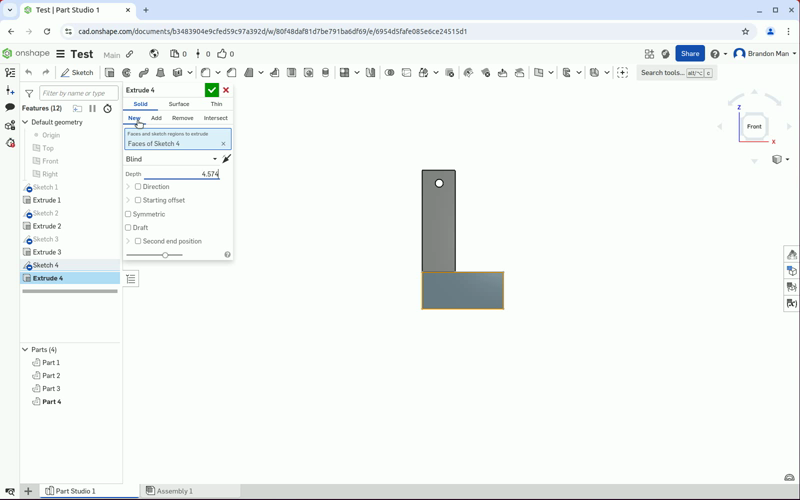
key(enter)
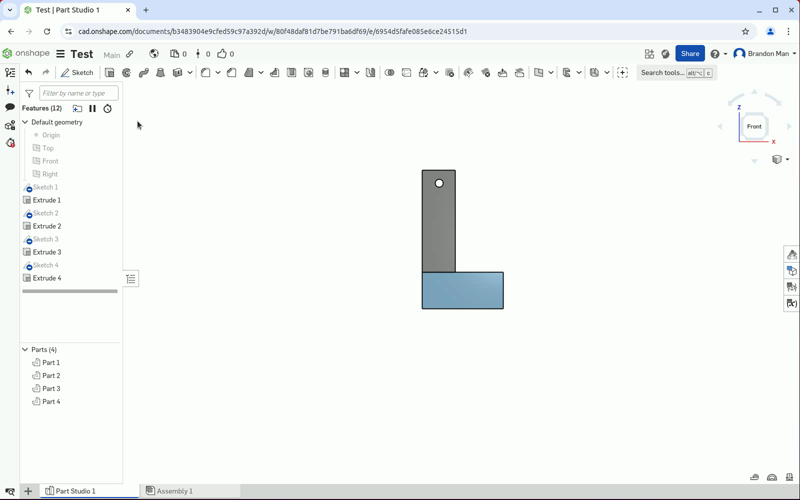
key(shift+h)
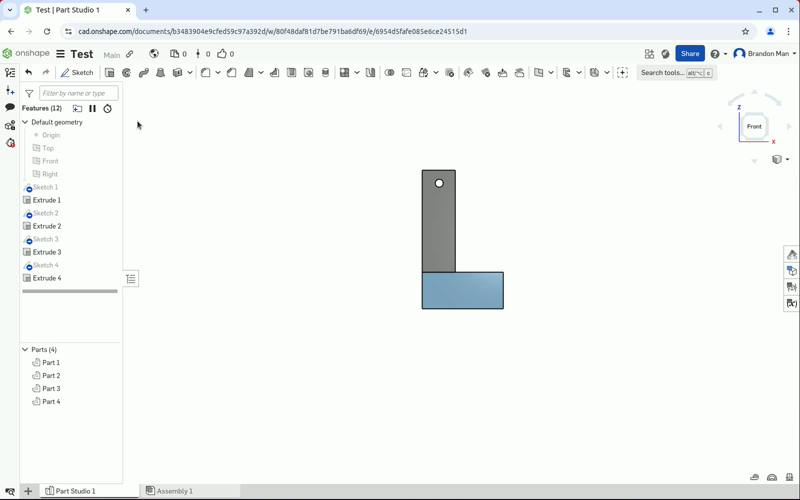
key(shift+h)
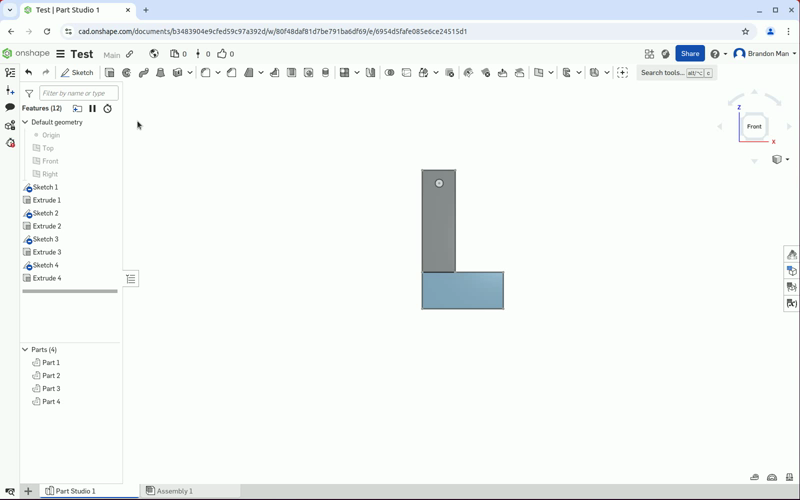
key(shift+7)
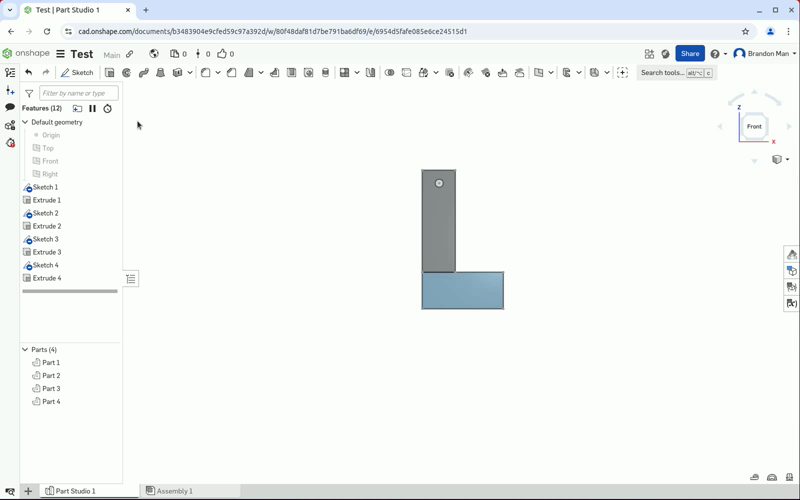
key(left, 2)
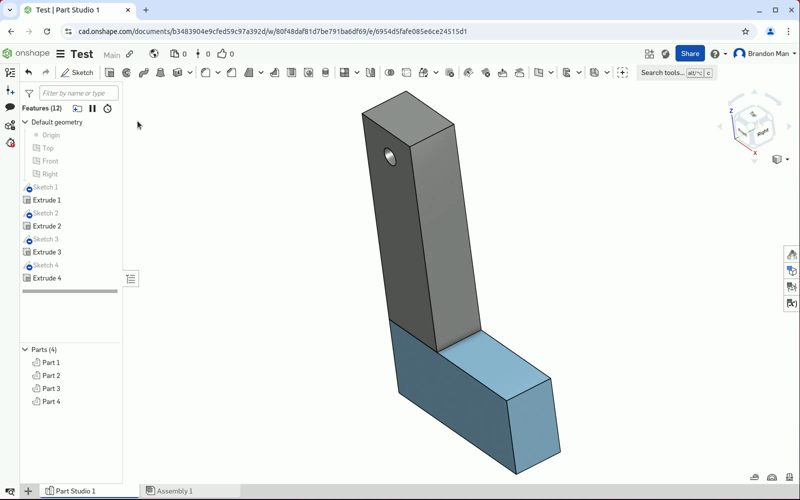
key(down, 2)
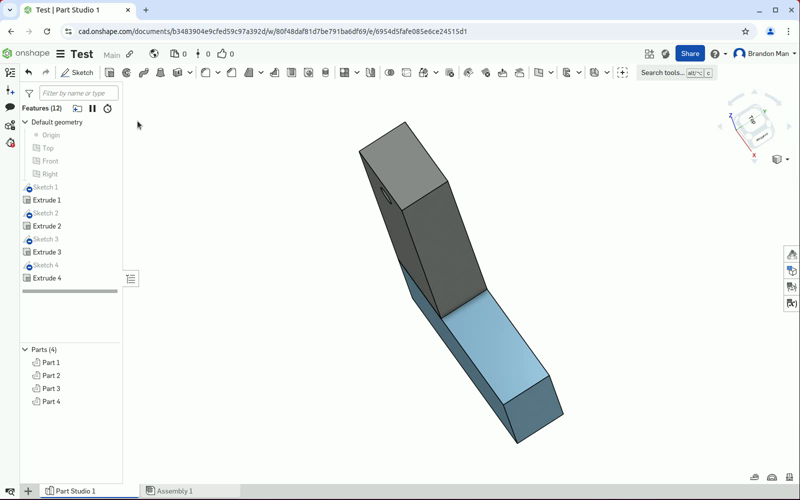
key(up, 2)
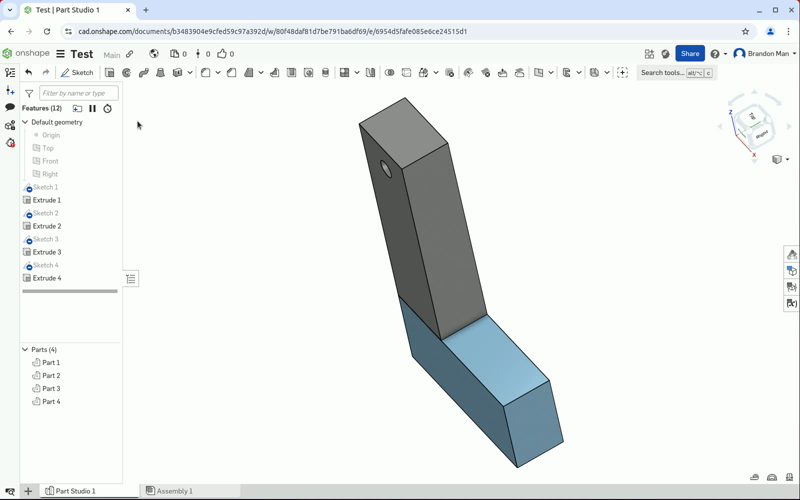
key(right, 2)
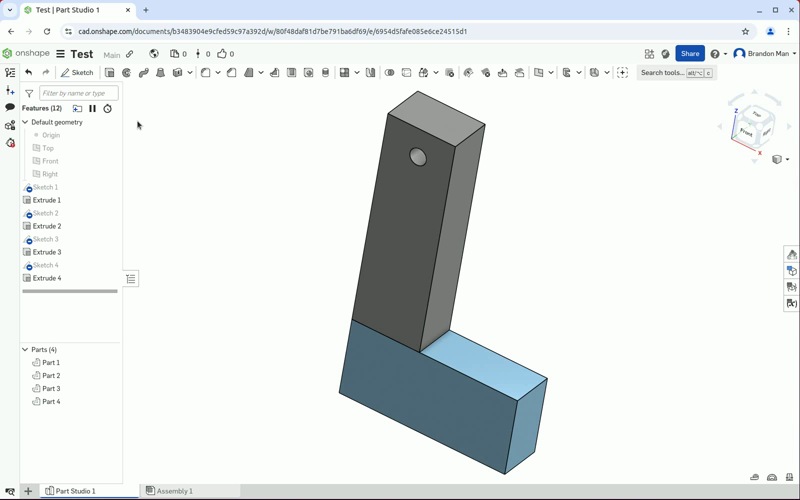
mouse_move(73, 189)
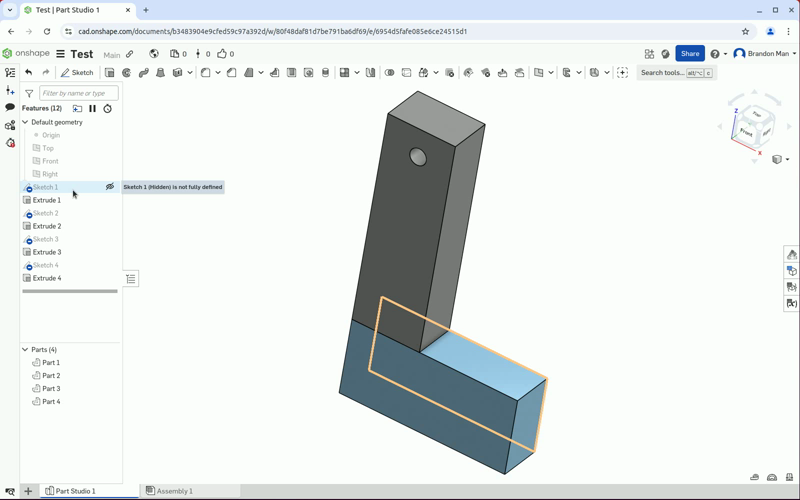
click(73, 189)